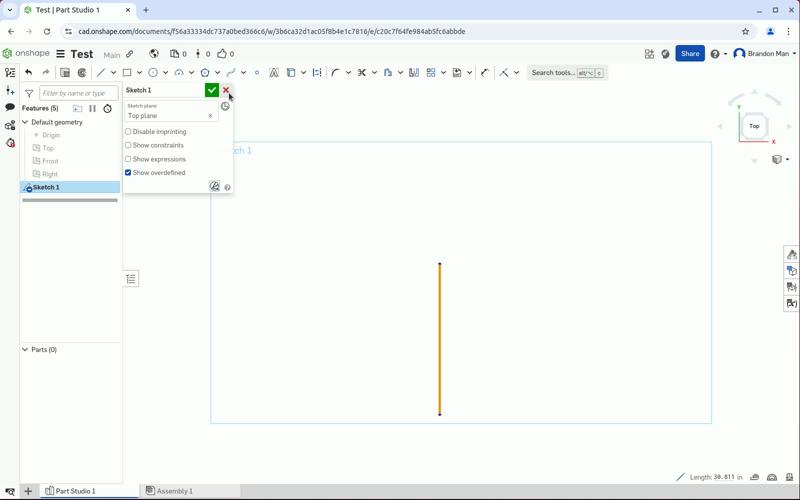
key(shift+h)
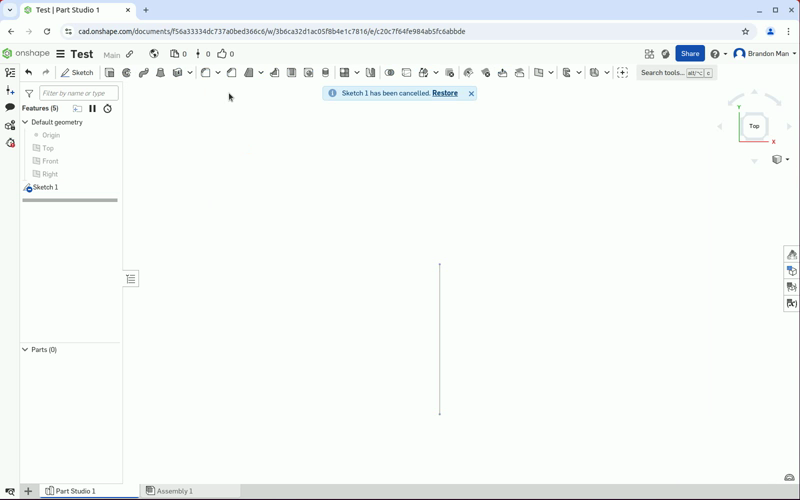
mouse_move(73, 352)
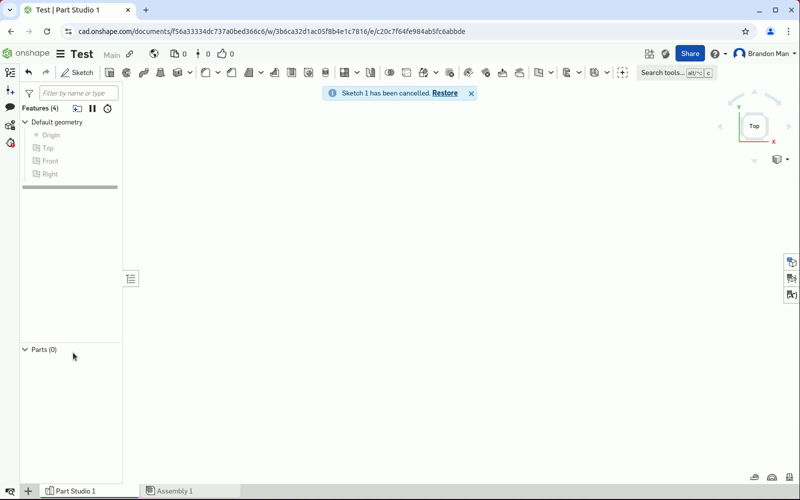
key(y)
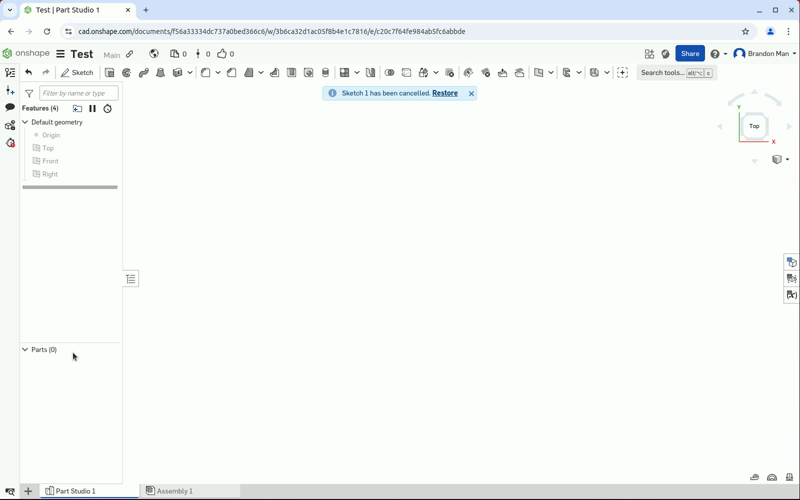
key(shift+p)
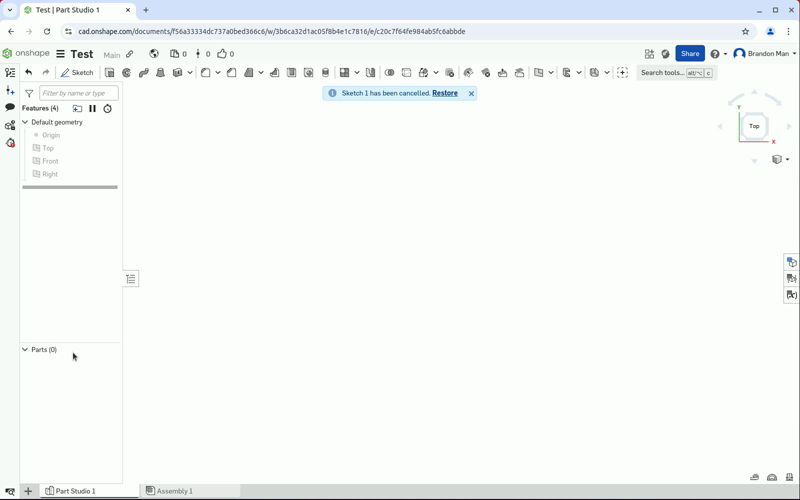
key(space)
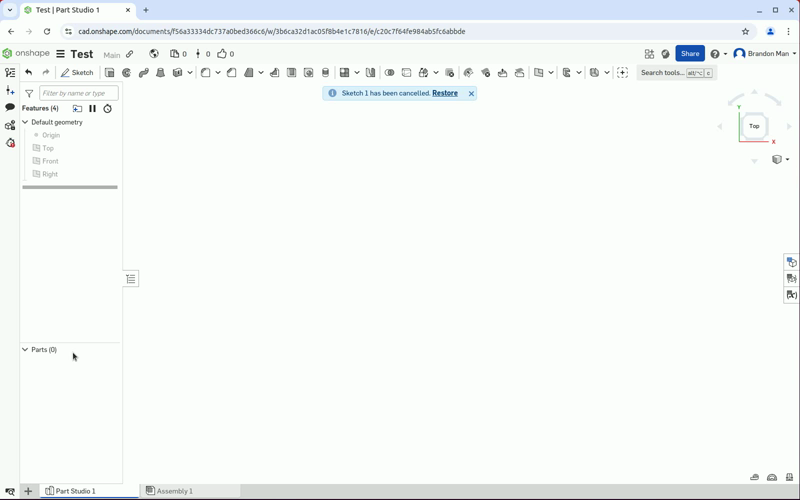
key_down(shift)
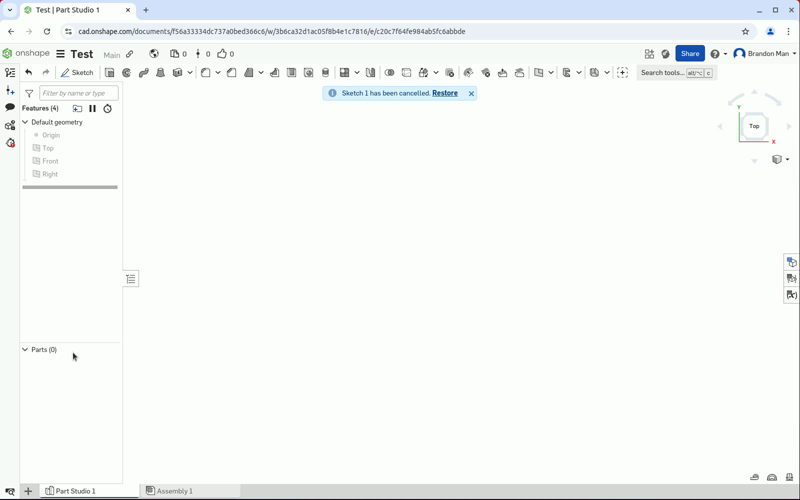
key(up)
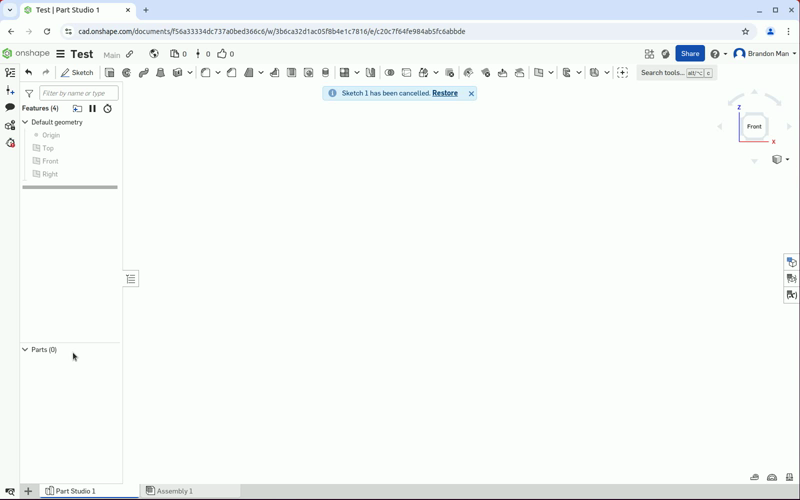
key_up(shift)
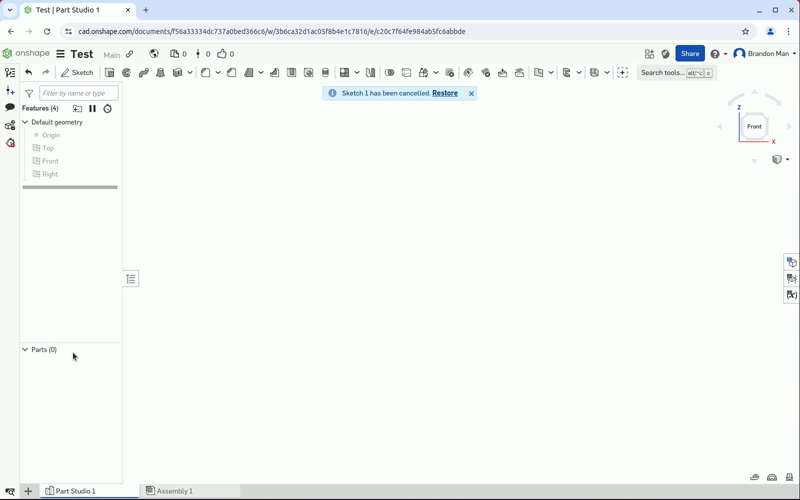
mouse_move(73, 352)
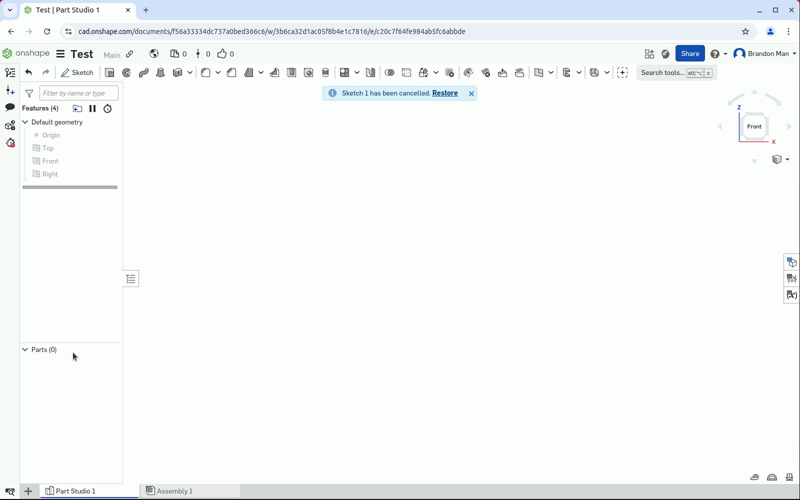
key(shift+y)
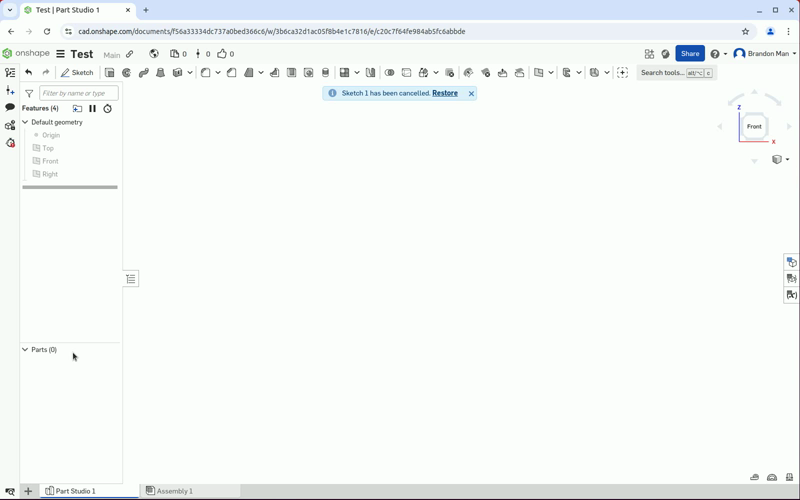
key(shift+s)
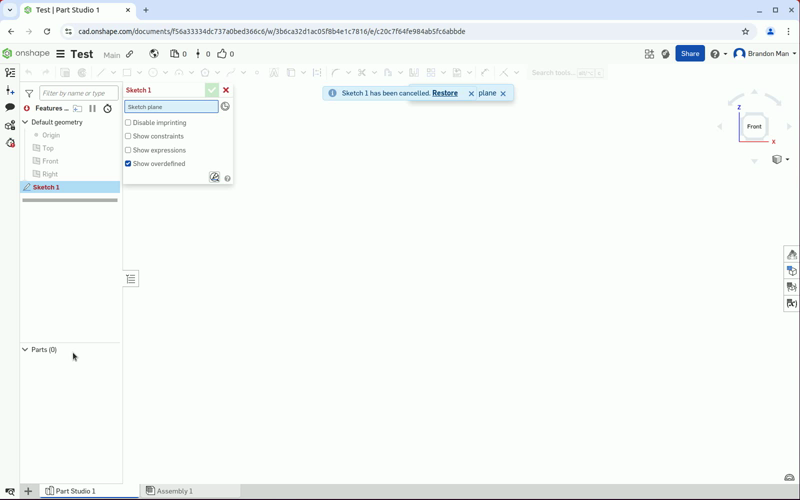
mouse_move(73, 163)
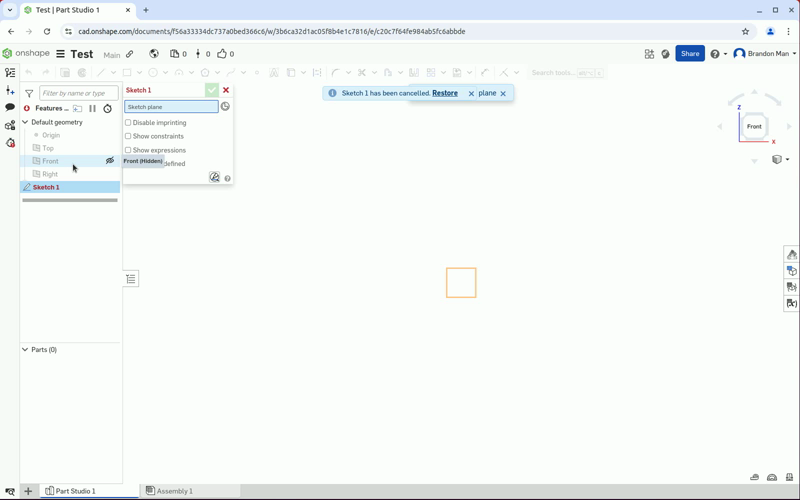
click(73, 163)
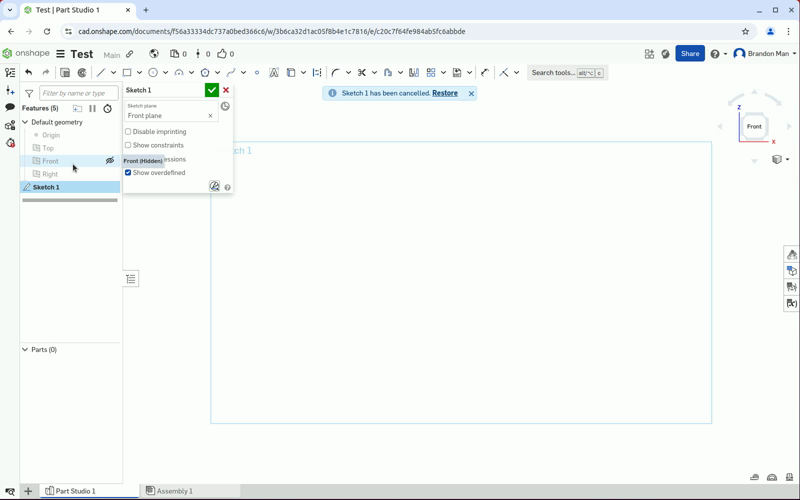
mouse_move(73, 352)
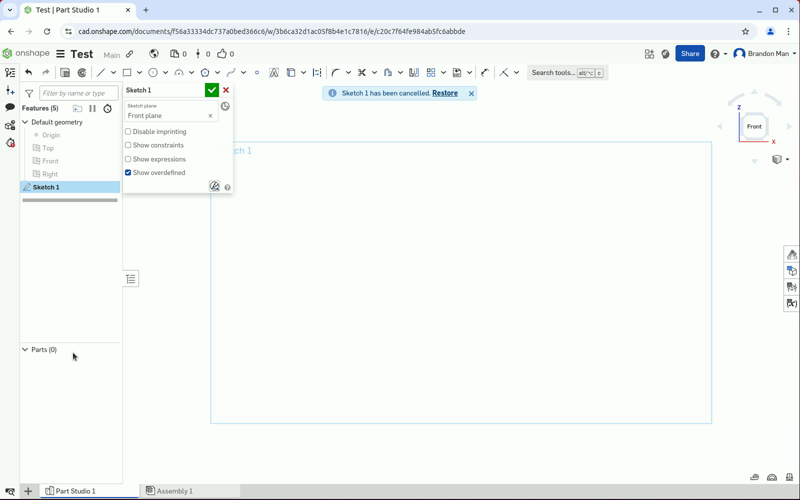
key(y)
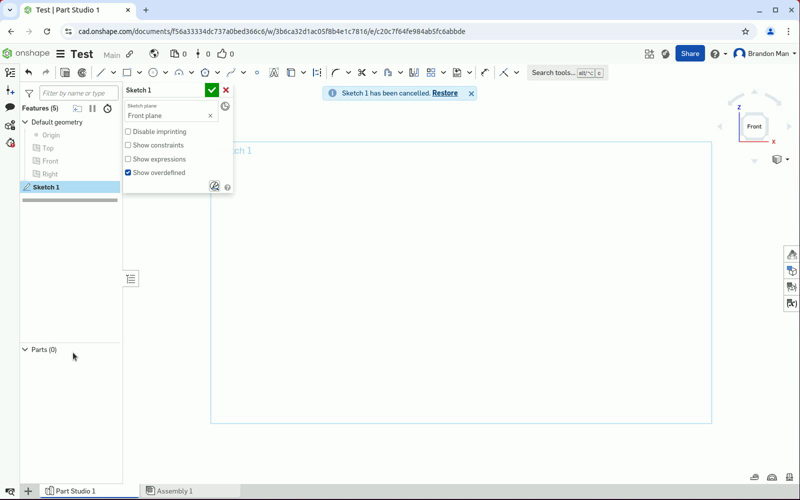
key(c)
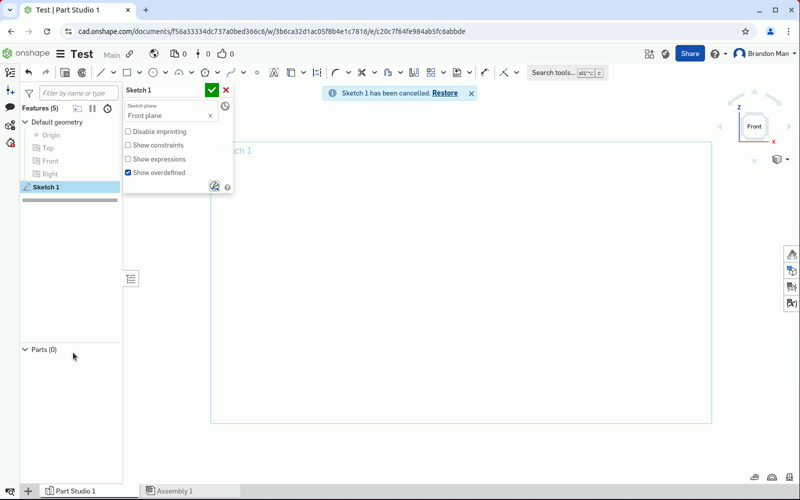
key_down(shift)
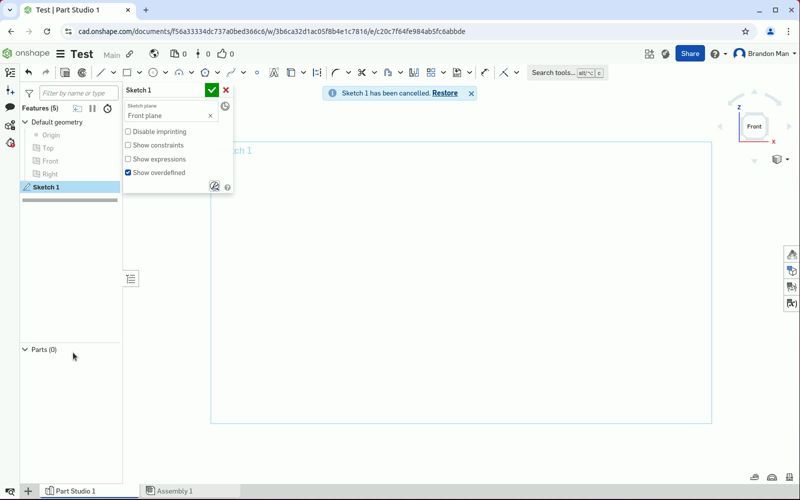
mouse_move(461, 282)
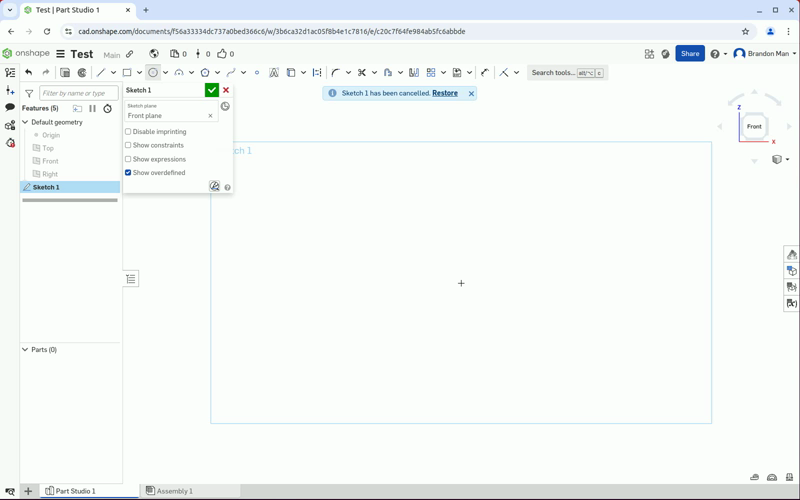
click(461, 282)
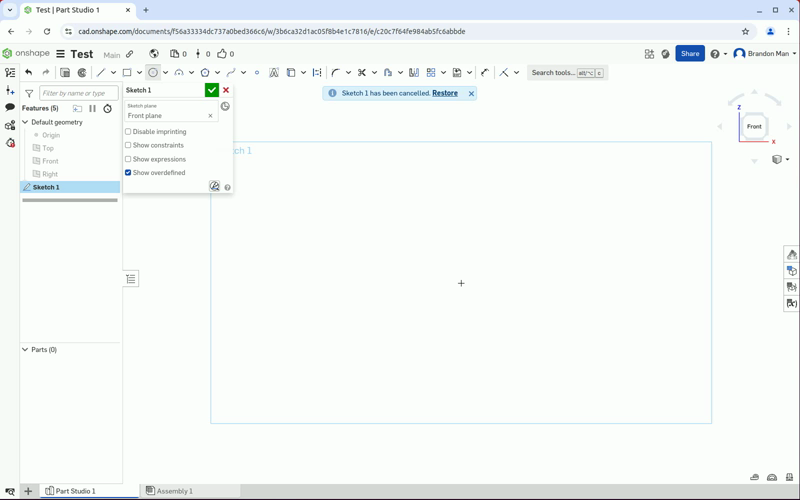
key_up(shift)
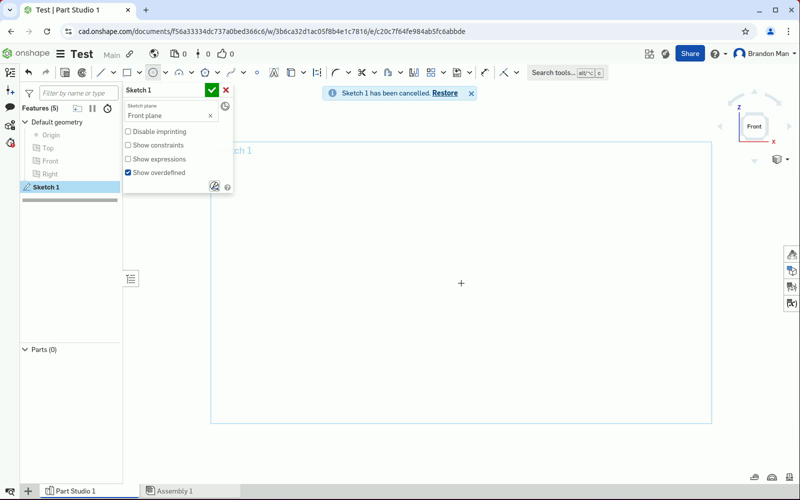
mouse_move(467, 282)
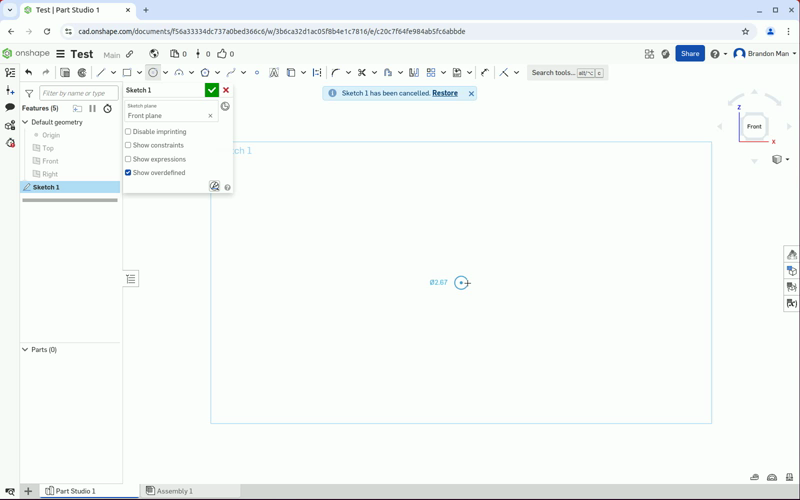
click(467, 282)
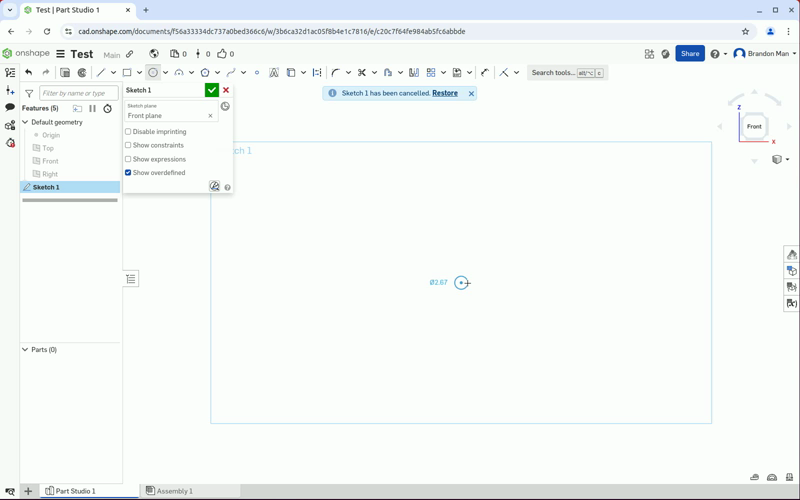
key(esc)
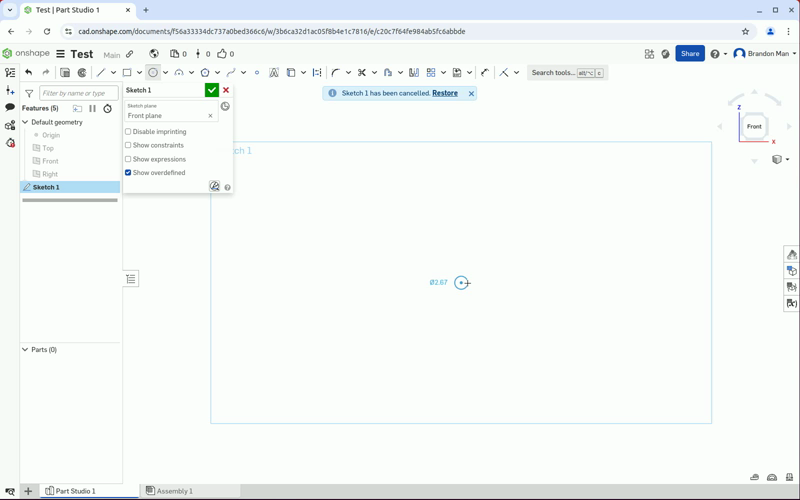
key(c)
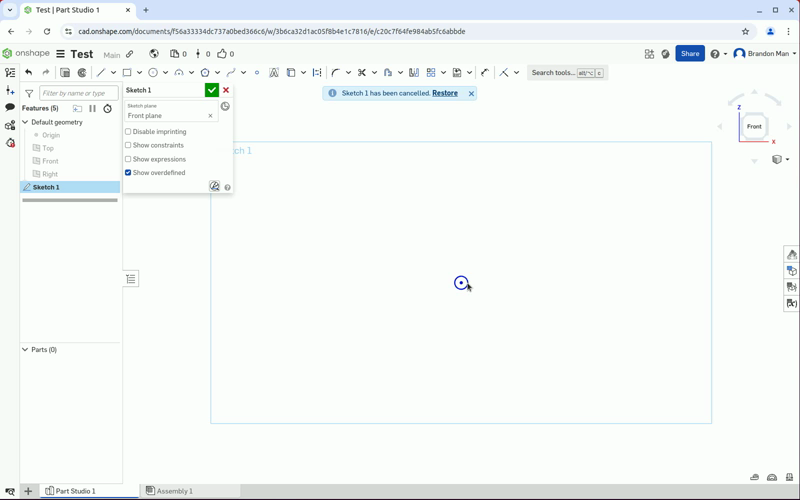
key_down(shift)
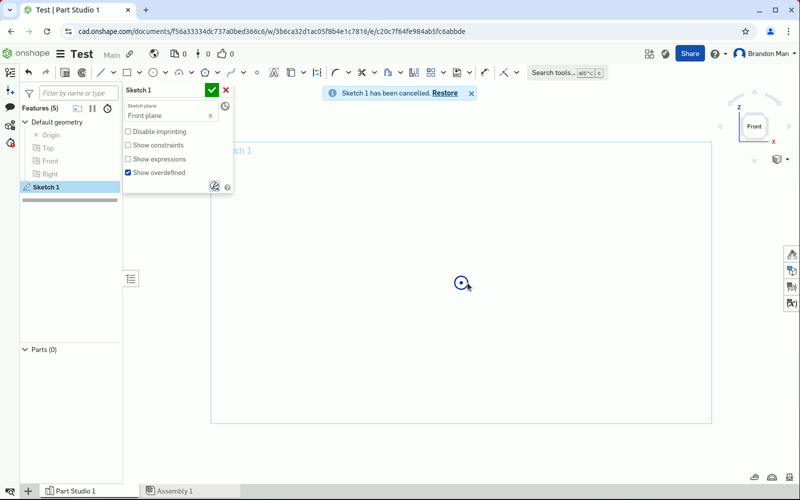
mouse_move(461, 282)
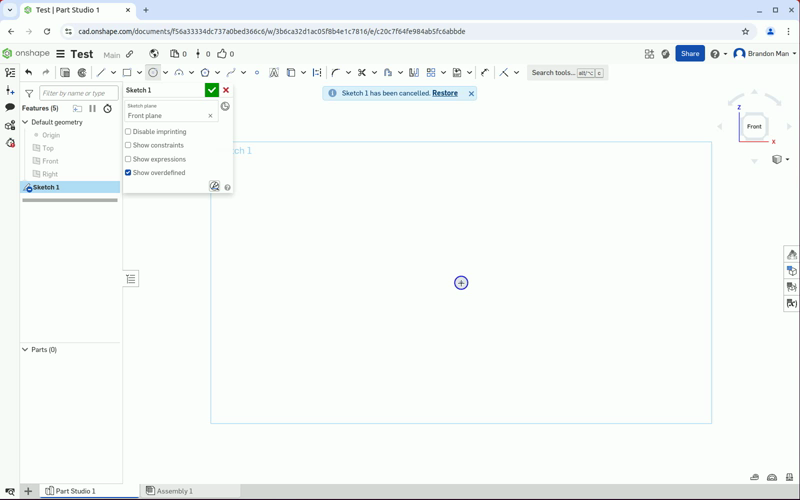
click(461, 282)
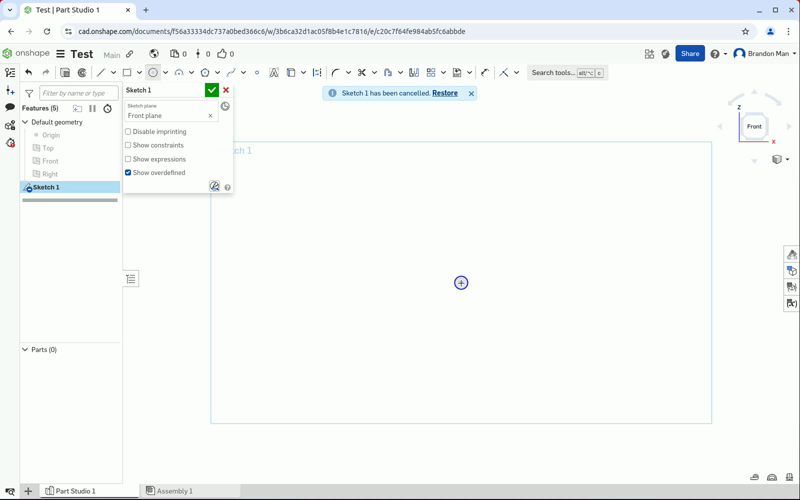
key_up(shift)
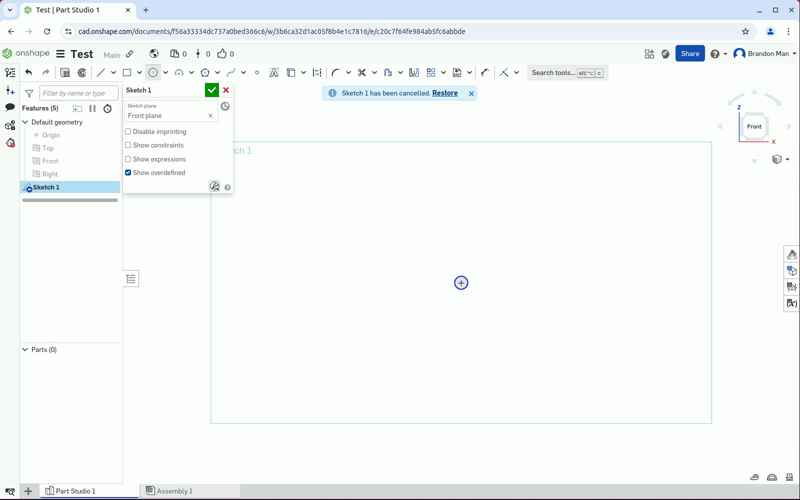
mouse_move(464, 282)
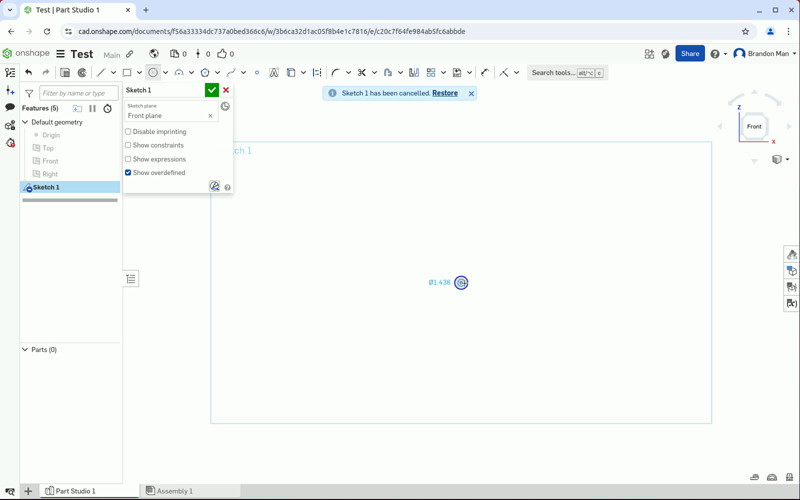
scroll(6)
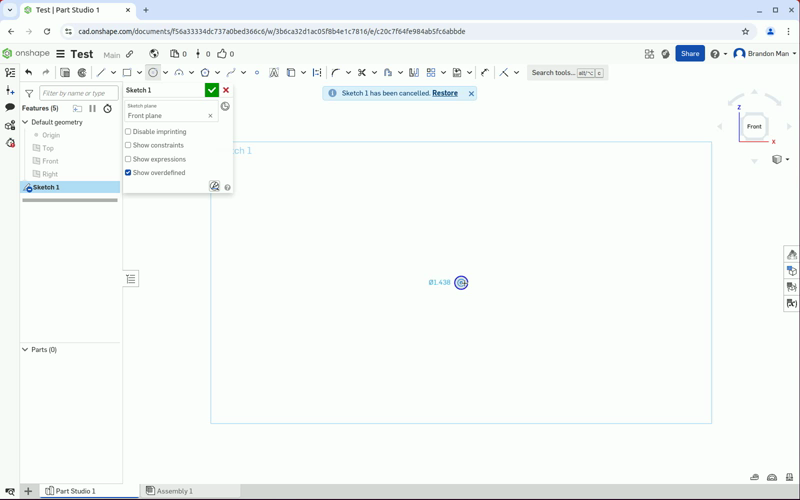
scroll(6)
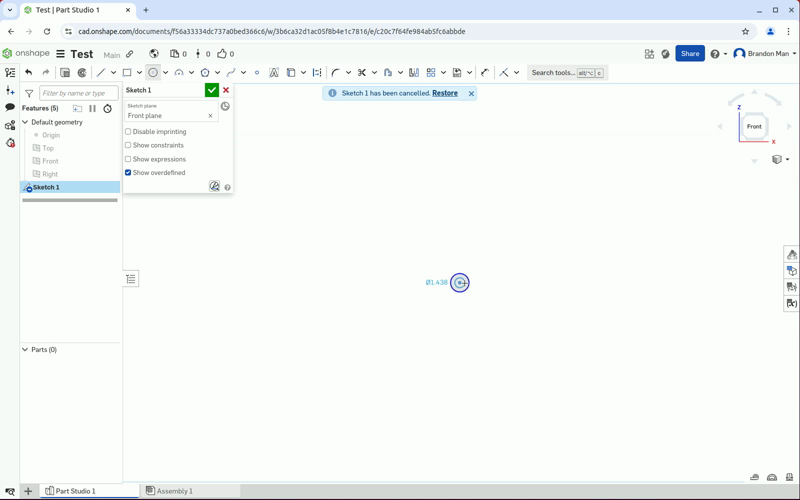
scroll(6)
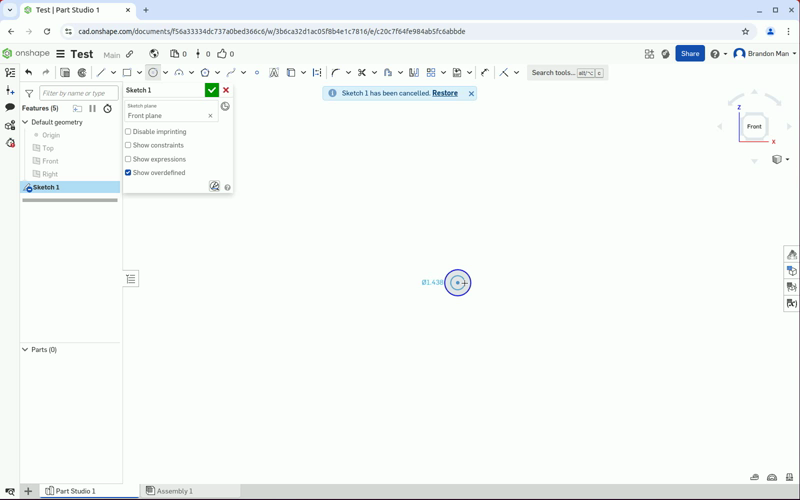
scroll(6)
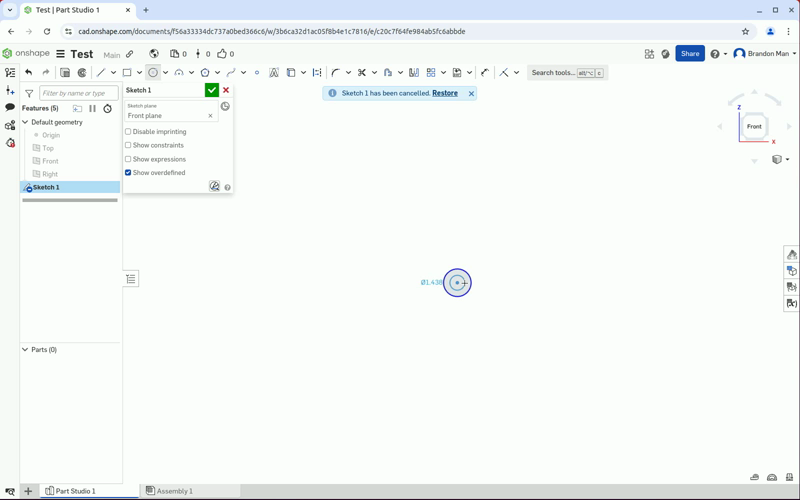
scroll(6)
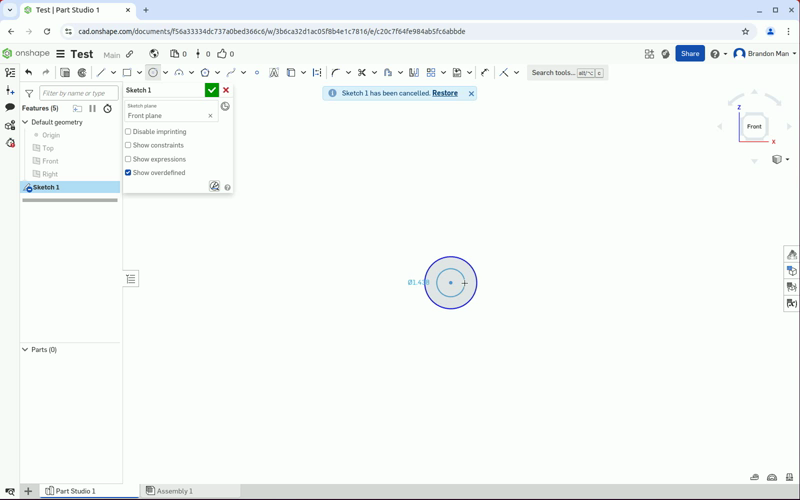
scroll(6)
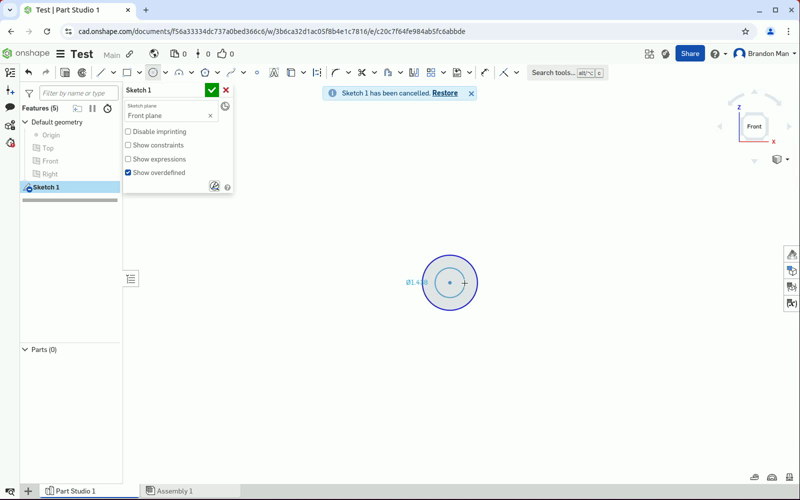
scroll(6)
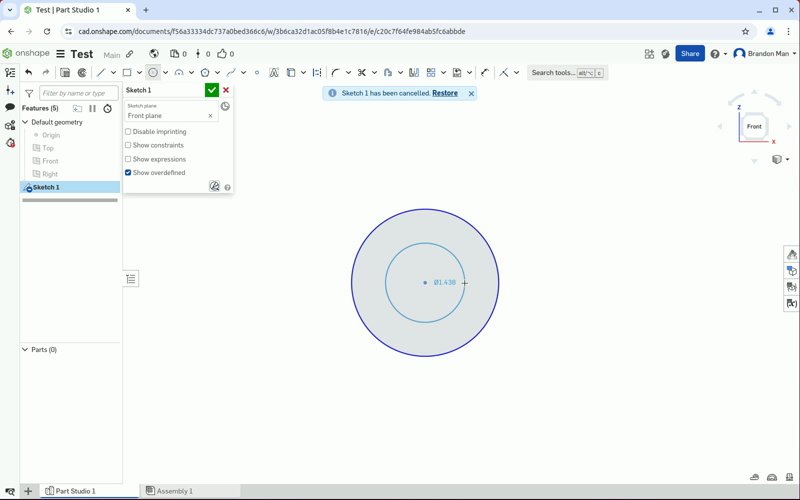
click(464, 282)
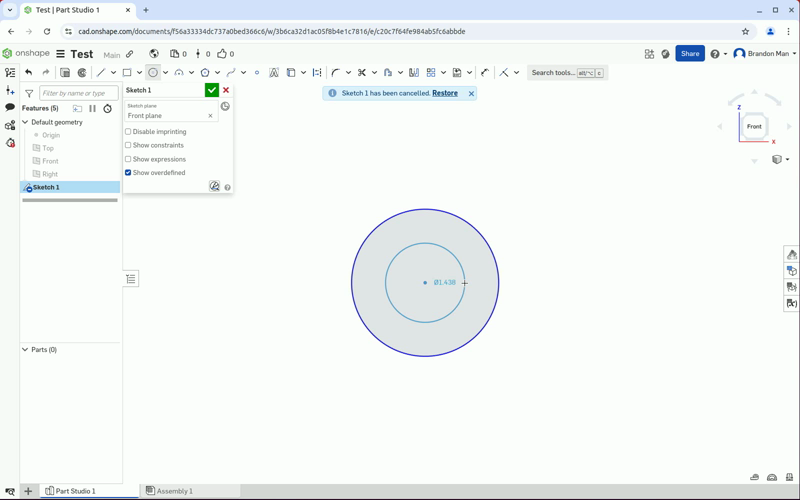
scroll(-6)
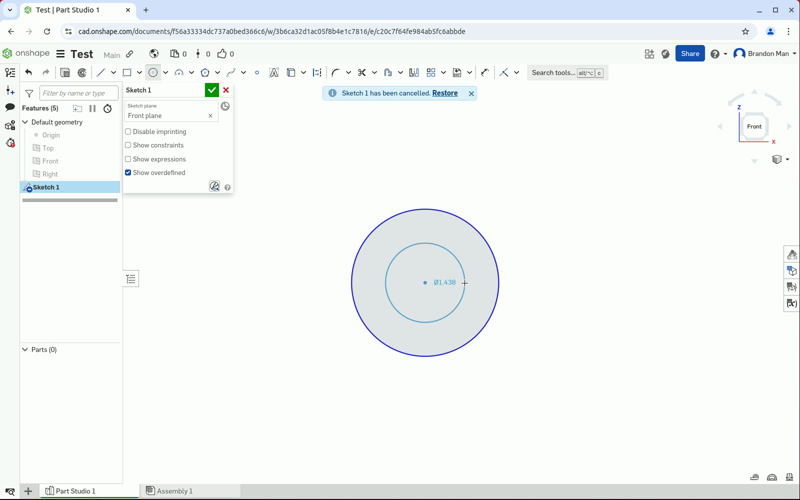
scroll(-6)
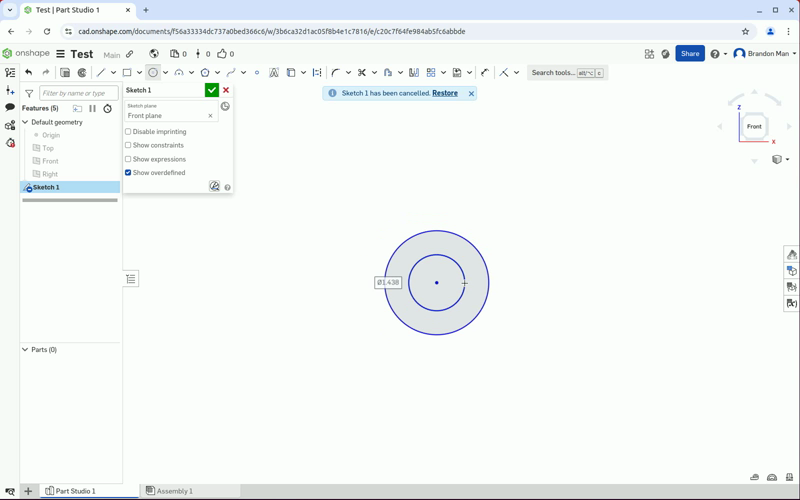
scroll(-6)
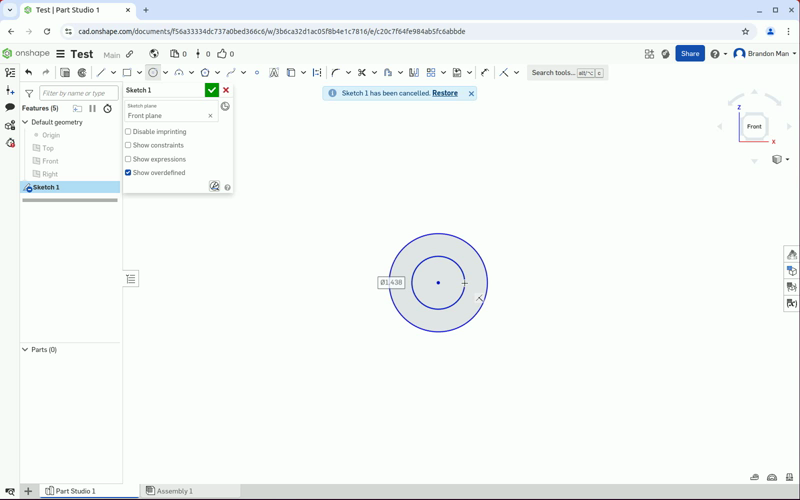
scroll(-6)
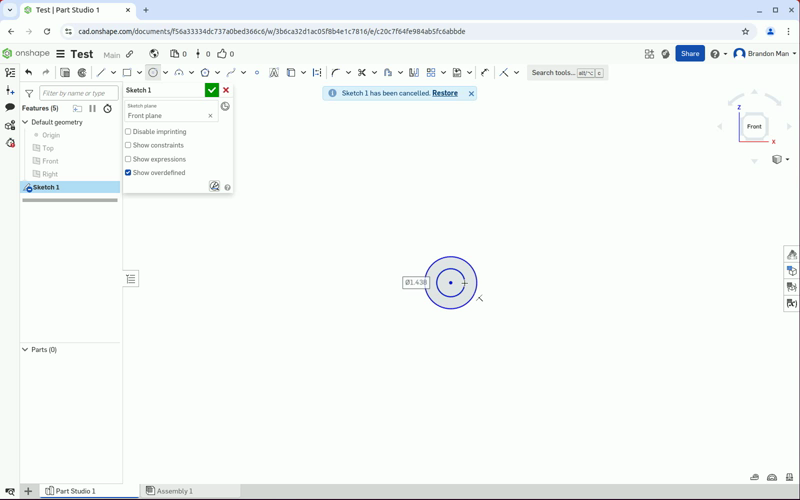
scroll(-6)
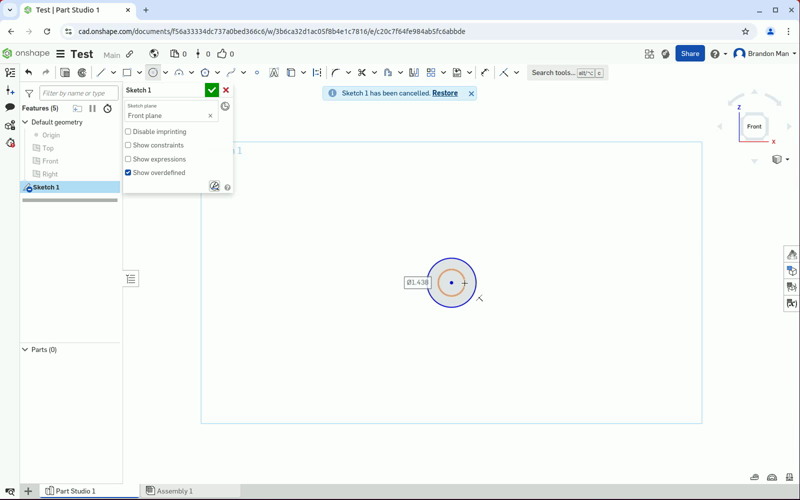
scroll(-6)
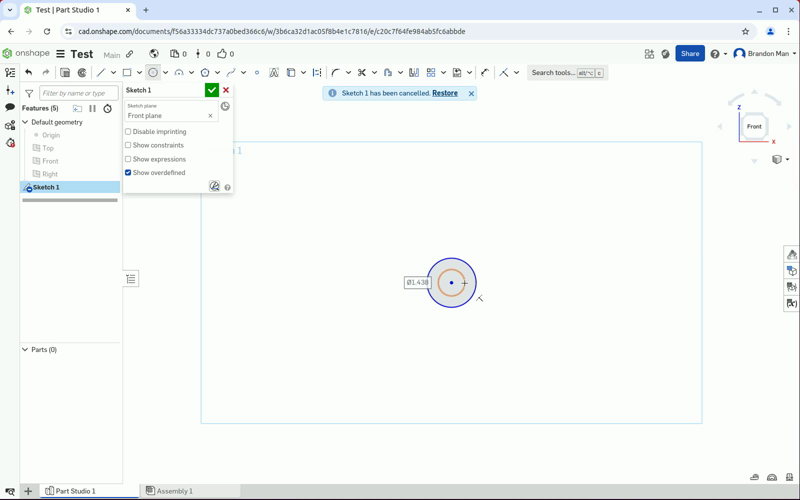
scroll(-6)
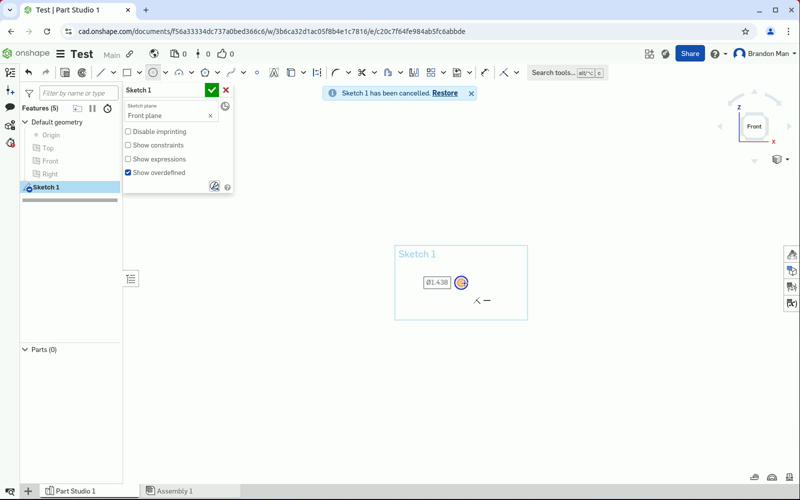
key(esc)
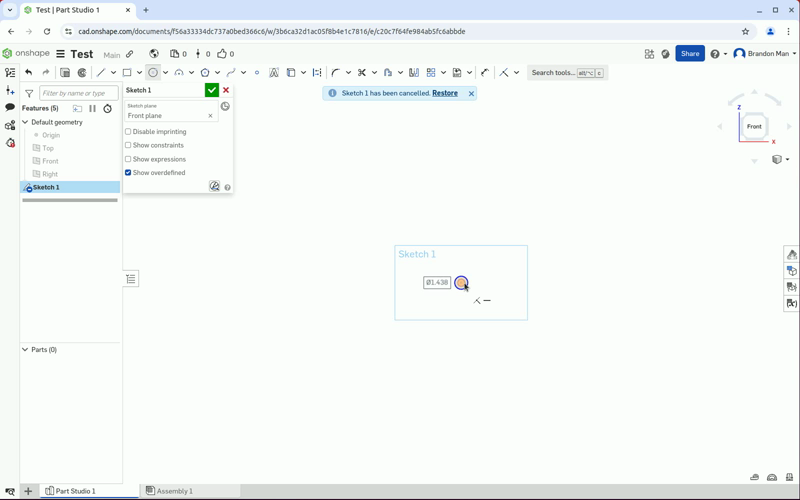
mouse_move(461, 279)
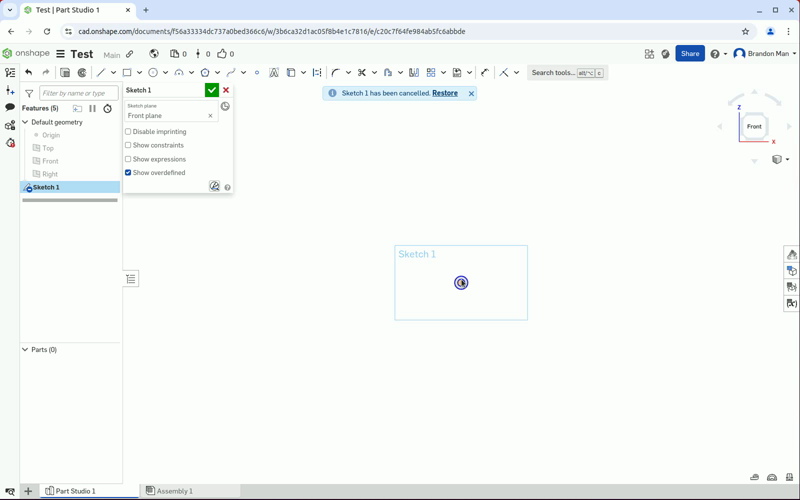
scroll(6)
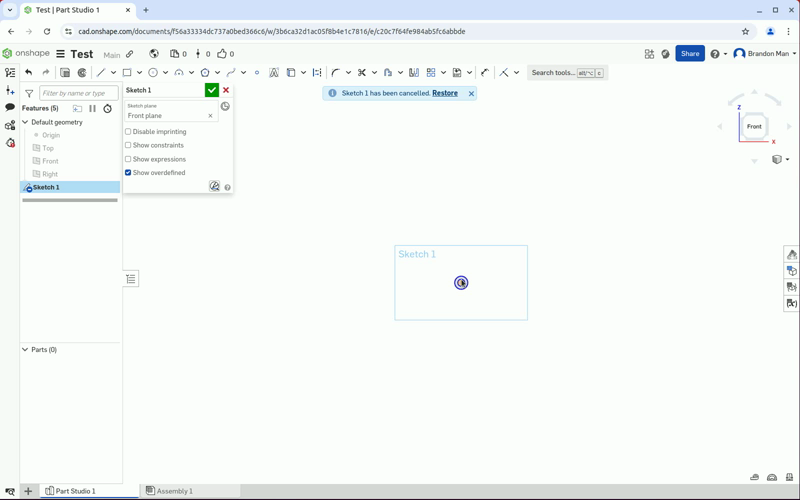
scroll(6)
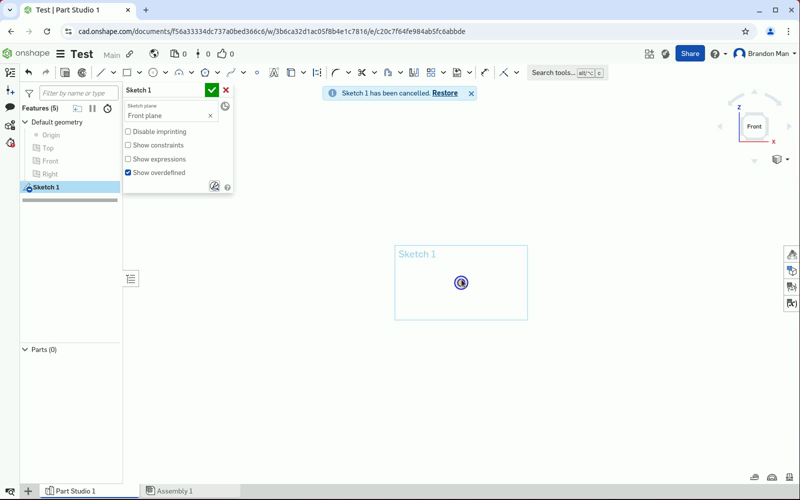
scroll(6)
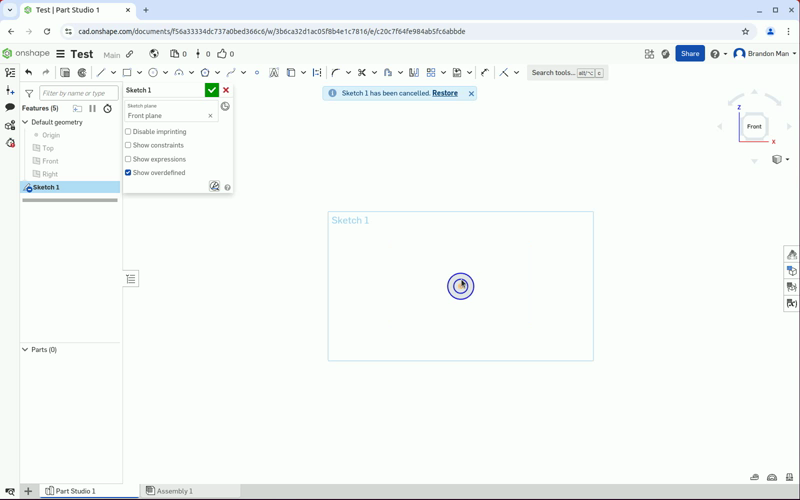
scroll(6)
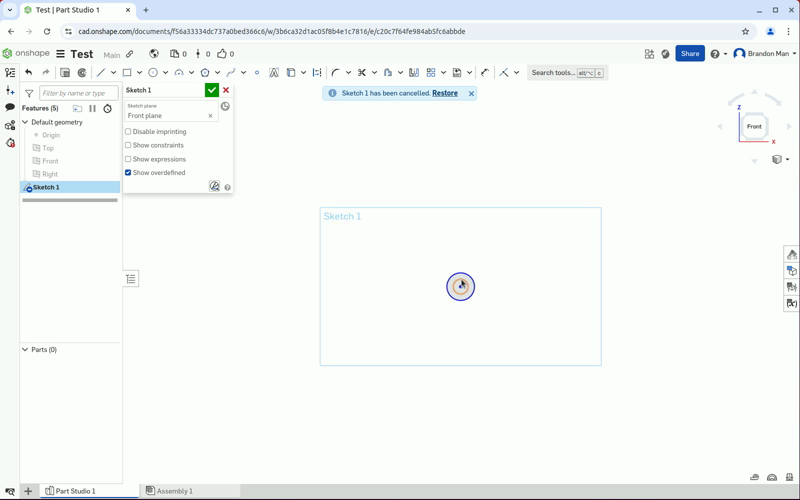
scroll(6)
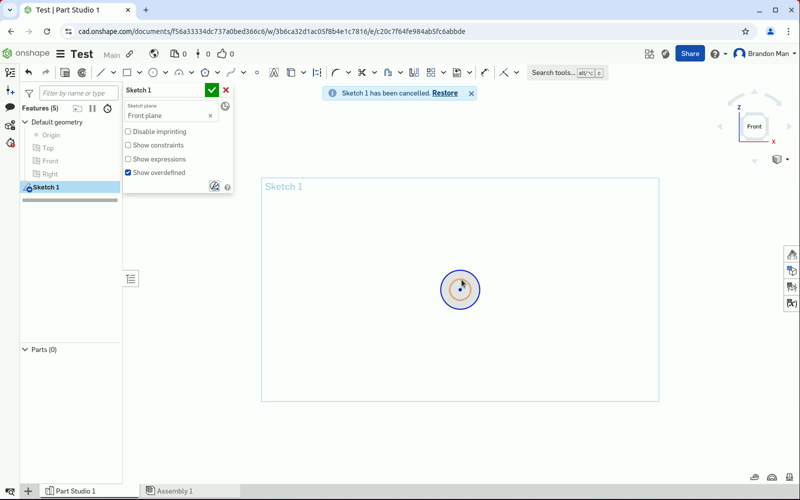
scroll(6)
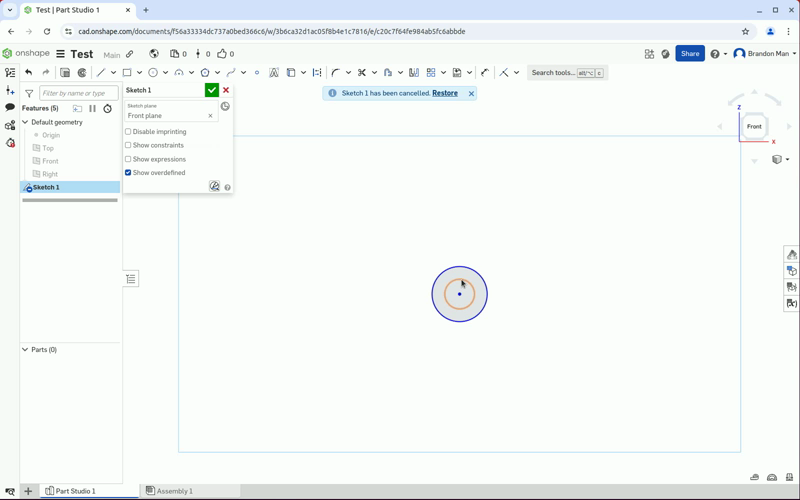
scroll(6)
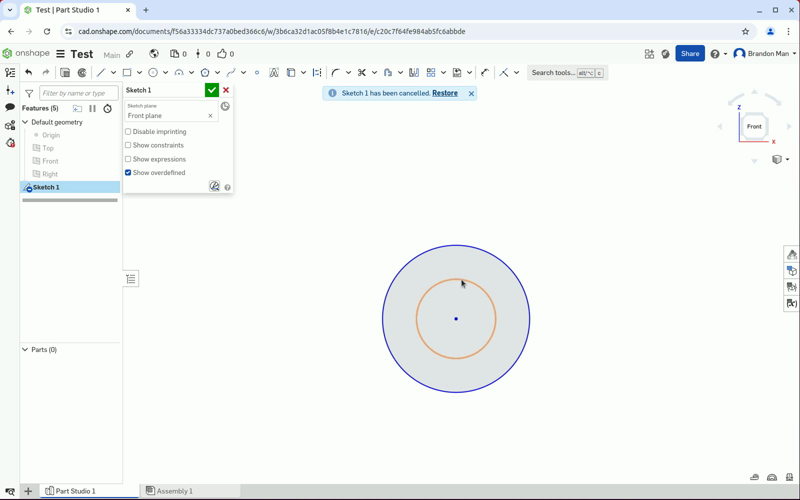
click(461, 279)
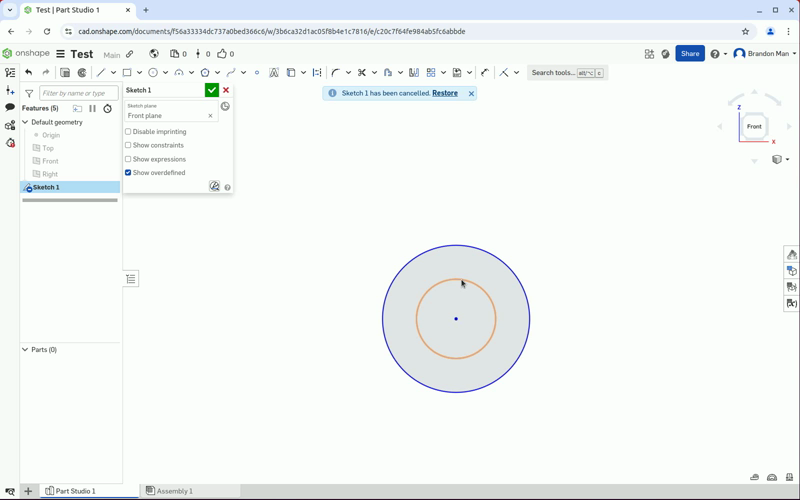
scroll(-6)
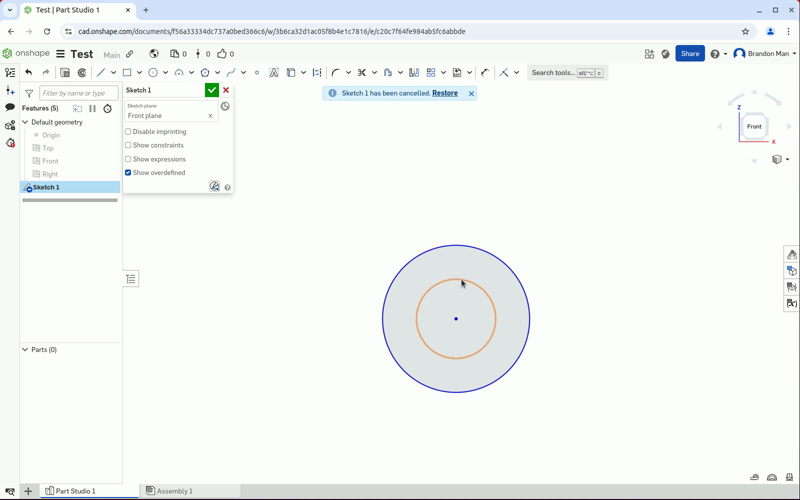
scroll(-6)
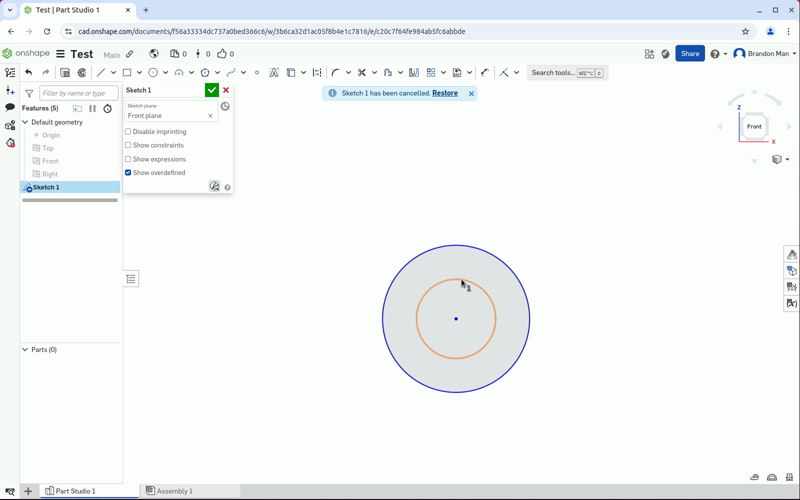
scroll(-6)
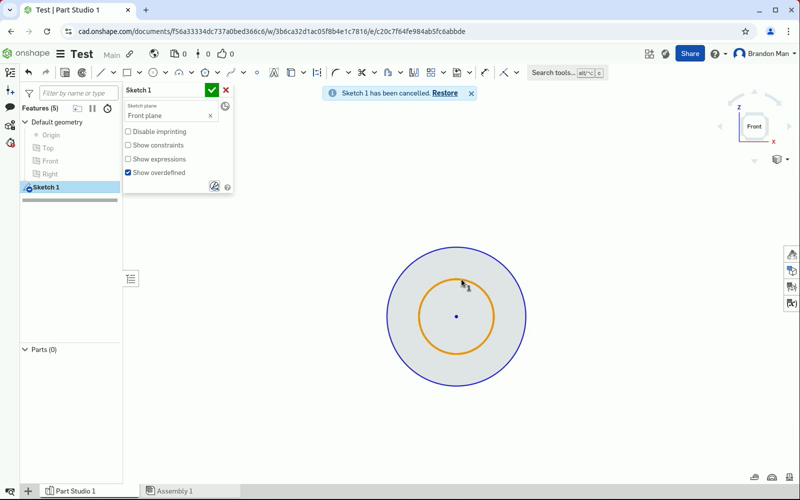
scroll(-6)
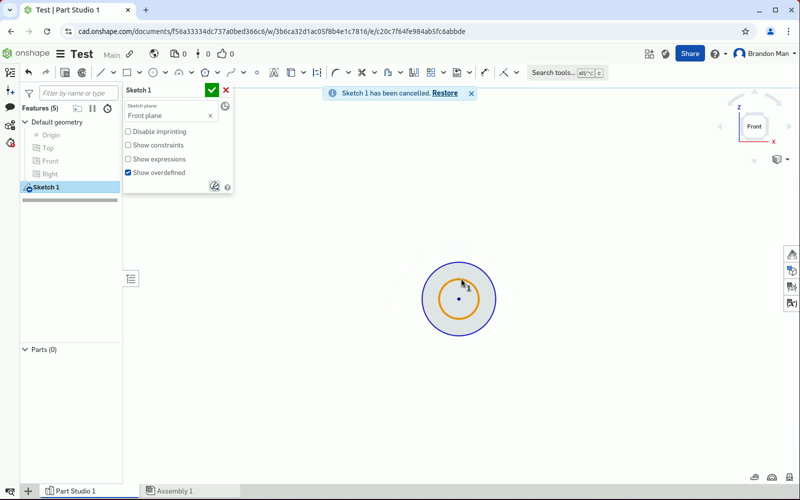
scroll(-6)
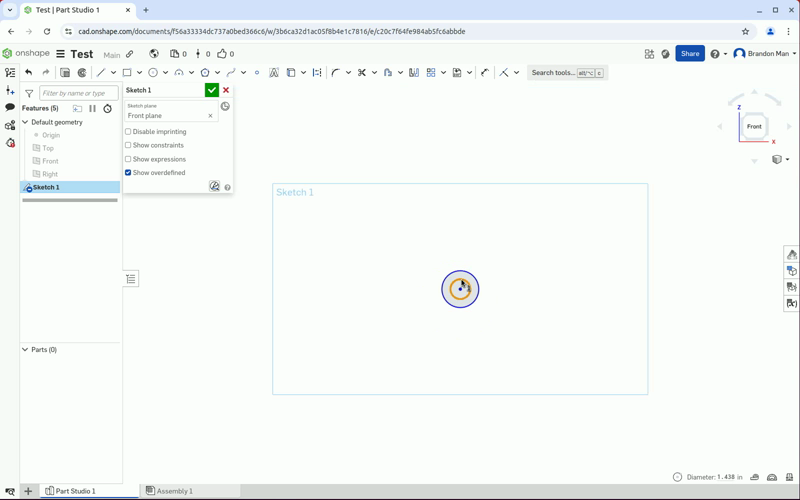
scroll(-6)
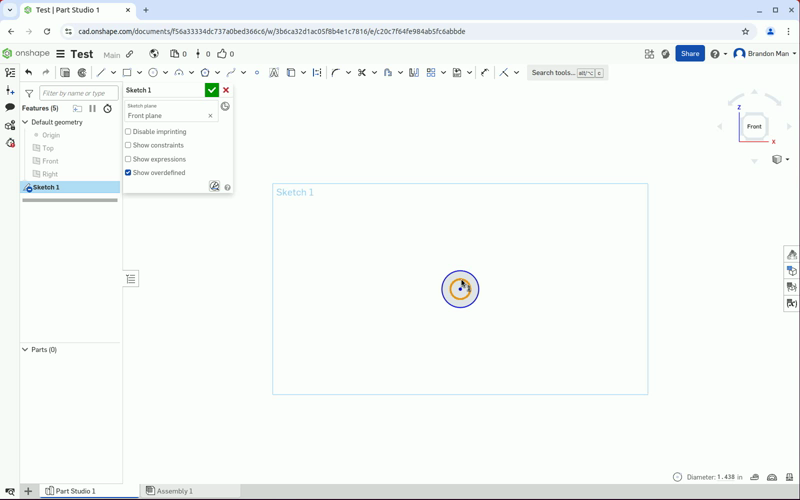
scroll(-6)
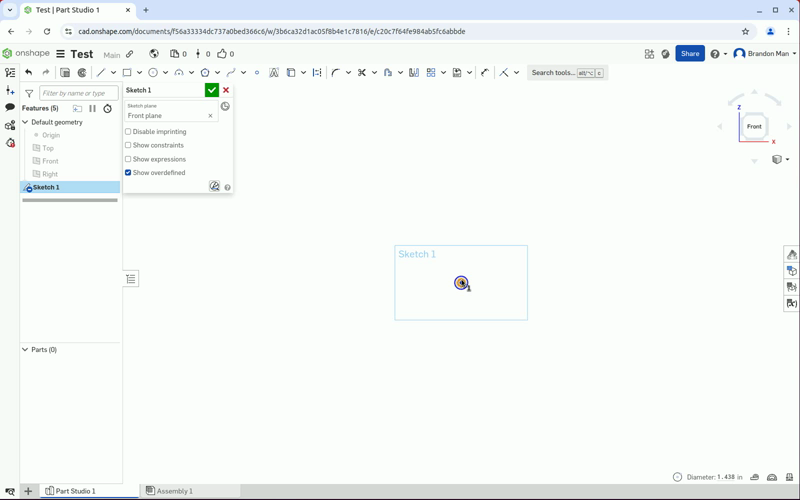
mouse_move(73, 352)
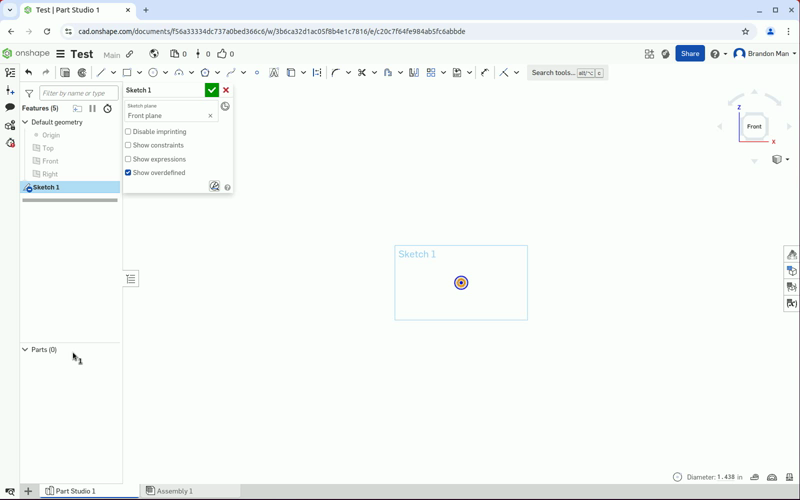
key(shift+y)
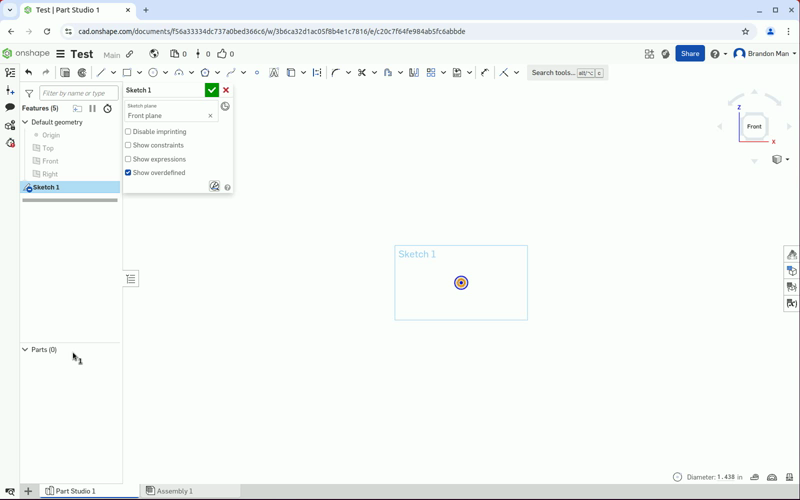
key(shift+e)
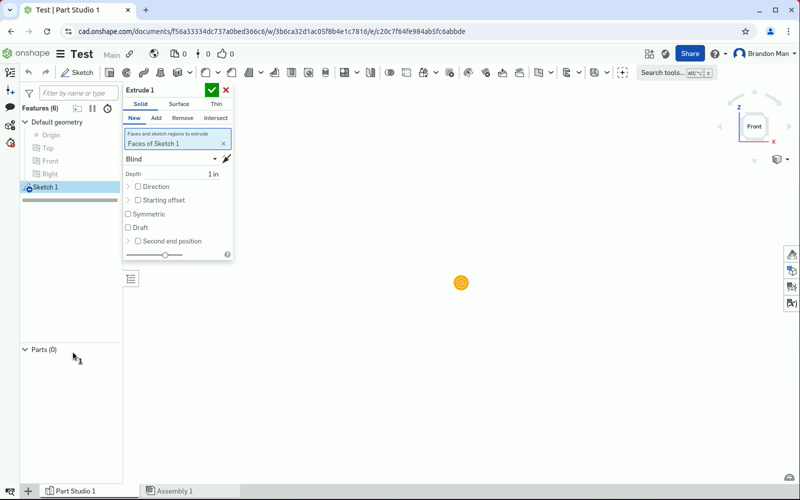
mouse_move(143, 106)
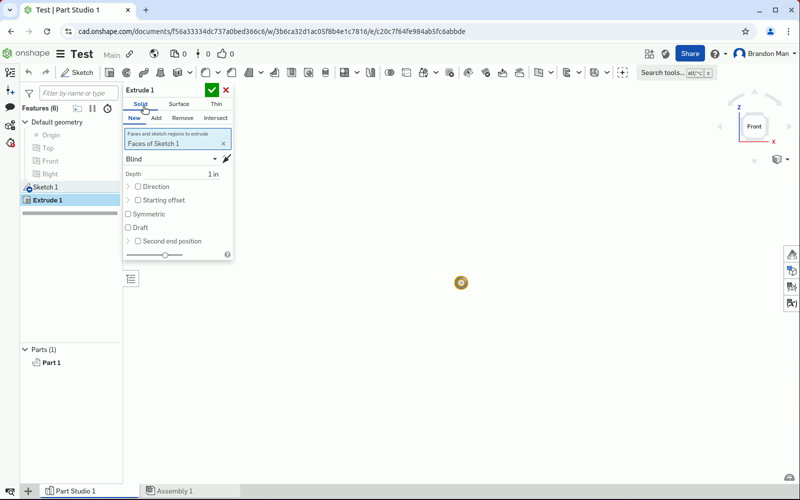
click(143, 106)
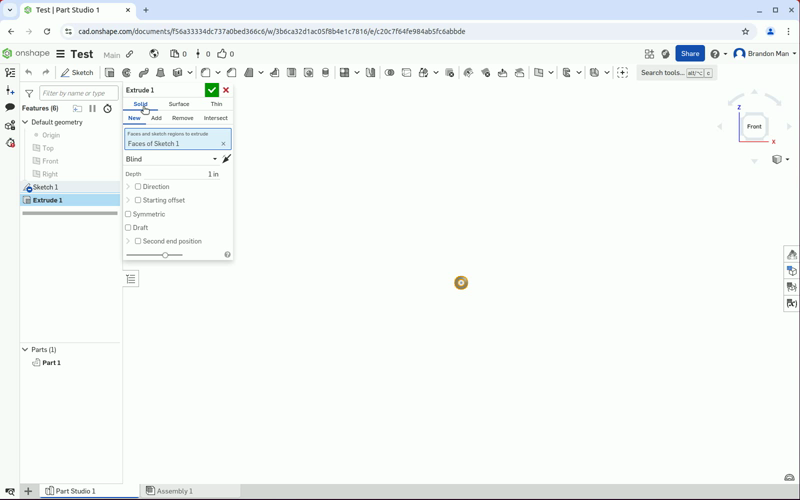
mouse_move(137, 120)
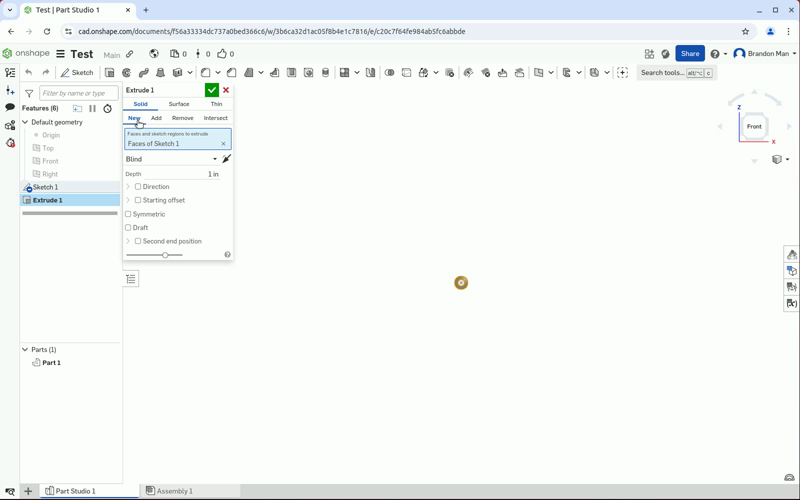
click(137, 120)
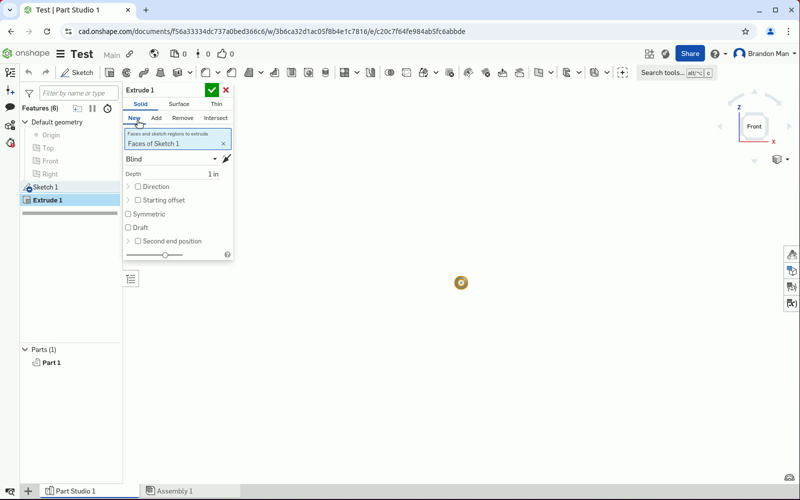
key(tab, 4)
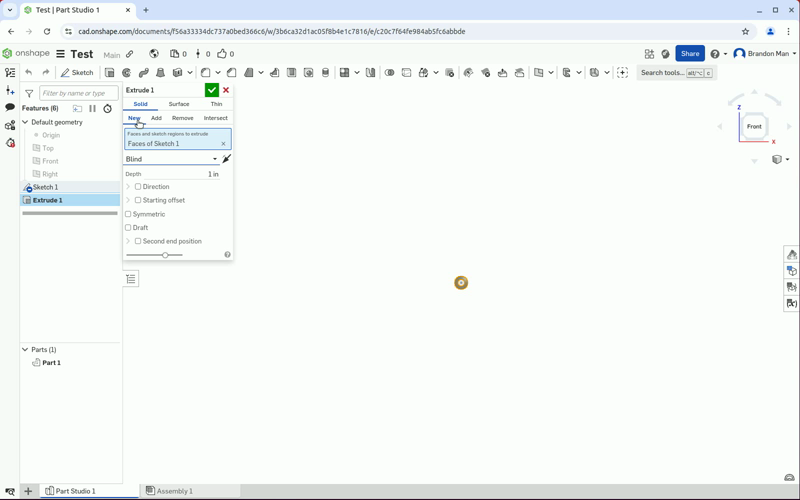
text(1.926)
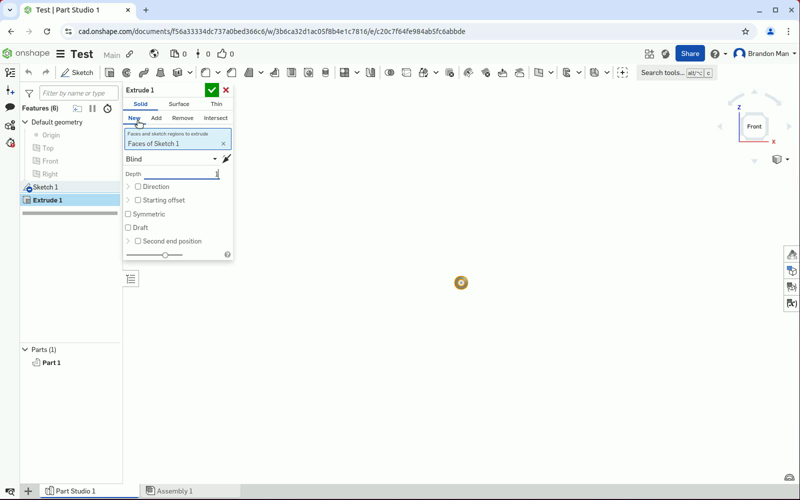
key(enter)
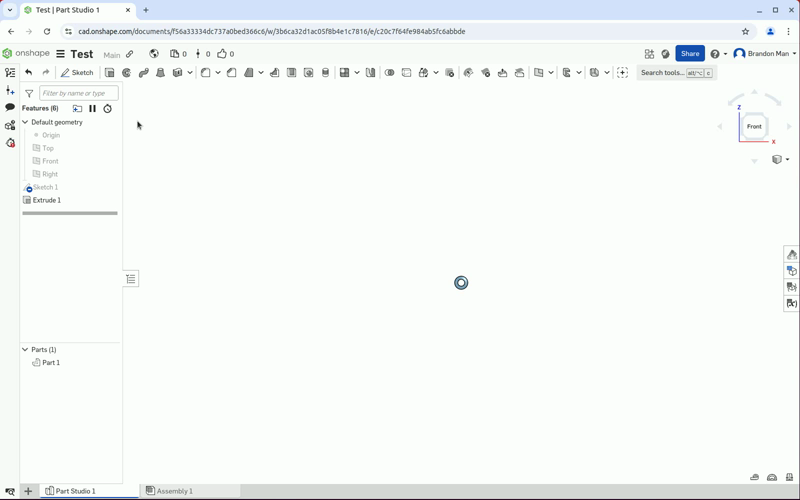
key(shift+h)
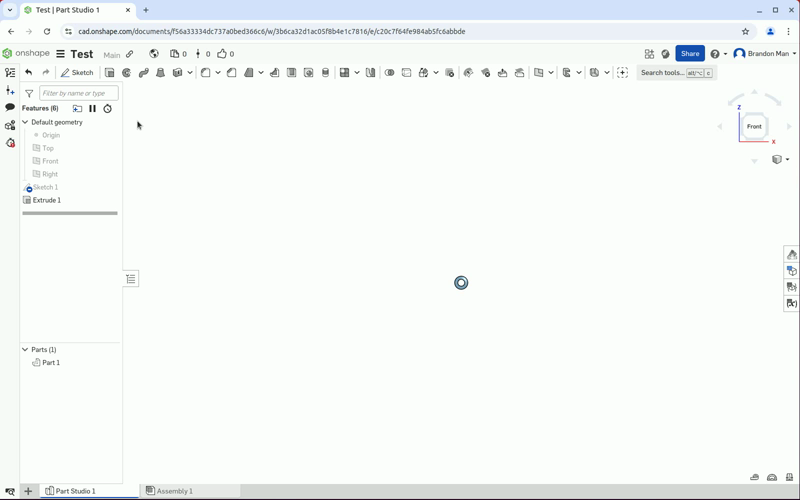
key(shift+h)
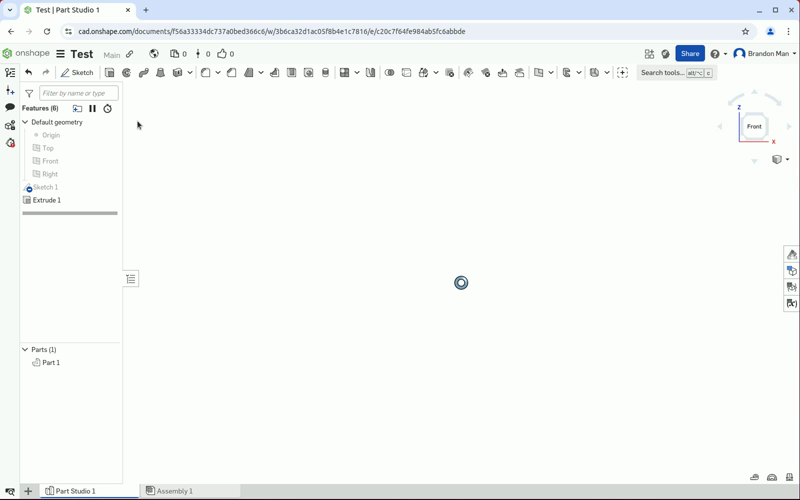
mouse_move(73, 189)
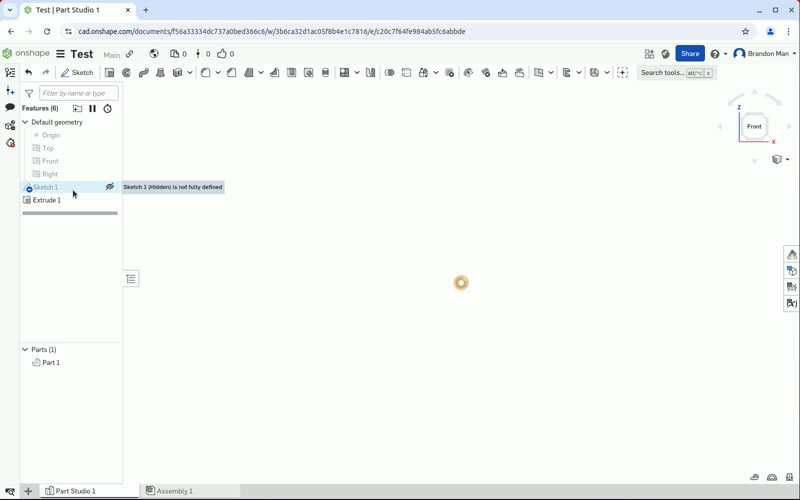
click(73, 189)
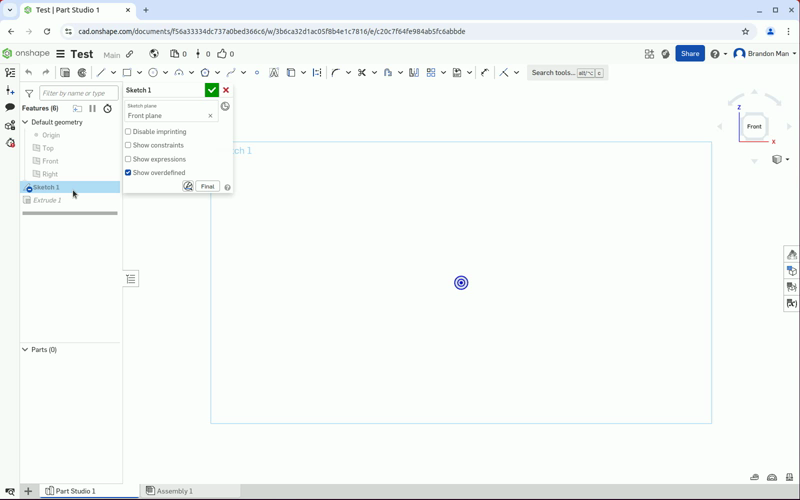
mouse_move(229, 92)
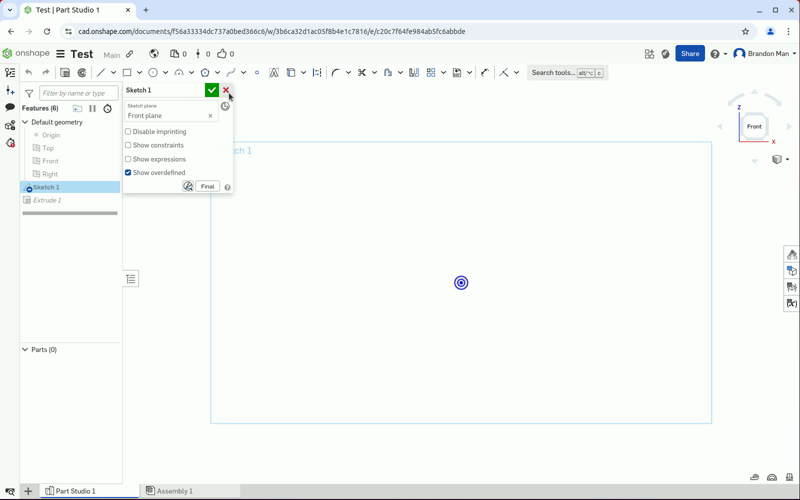
click(229, 92)
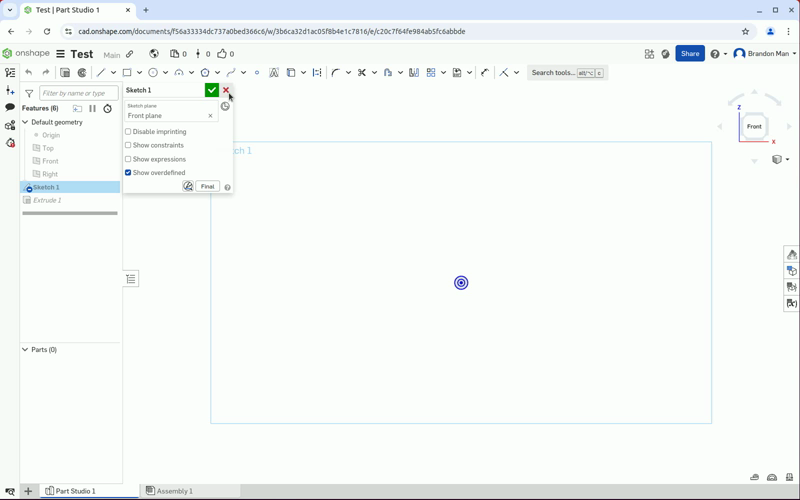
key(shift+s)
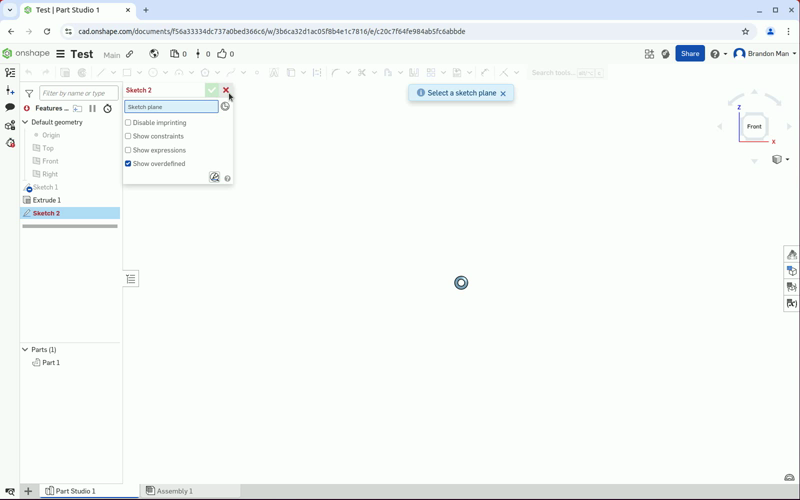
mouse_move(73, 163)
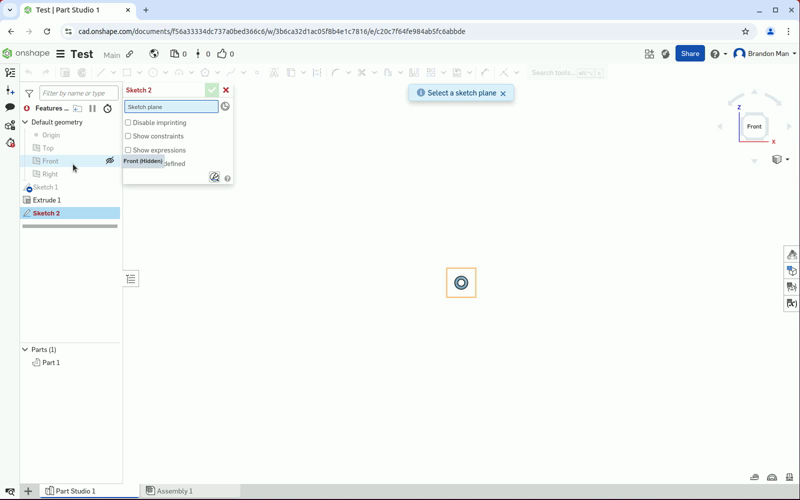
click(73, 163)
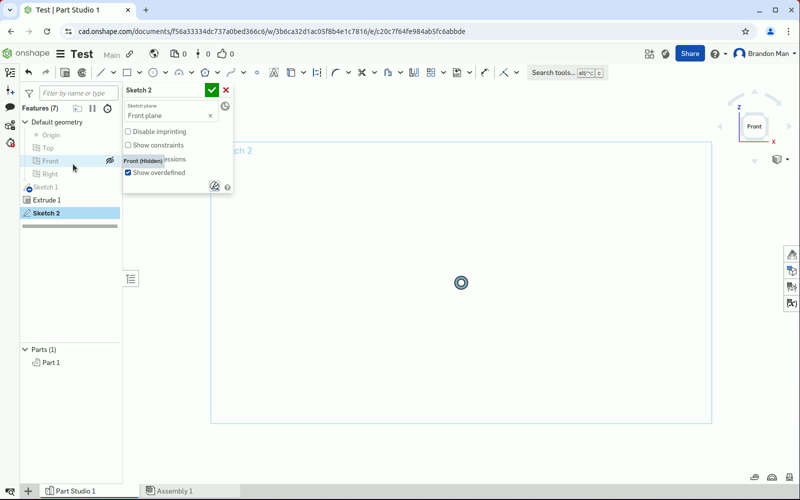
mouse_move(73, 352)
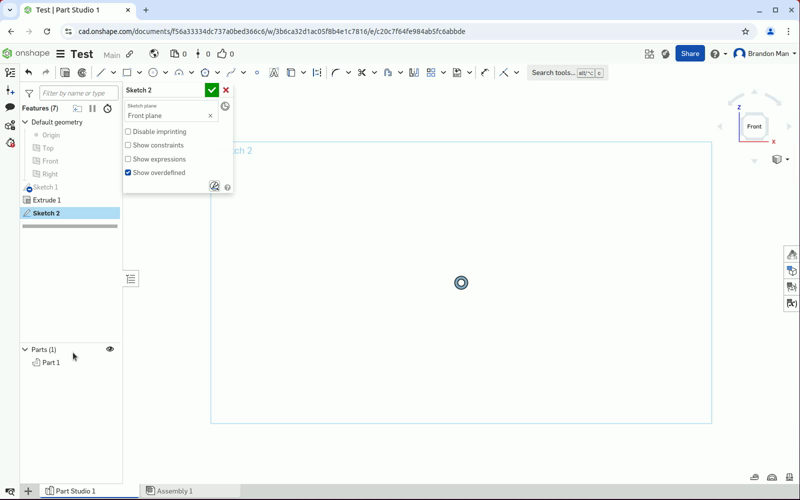
key(y)
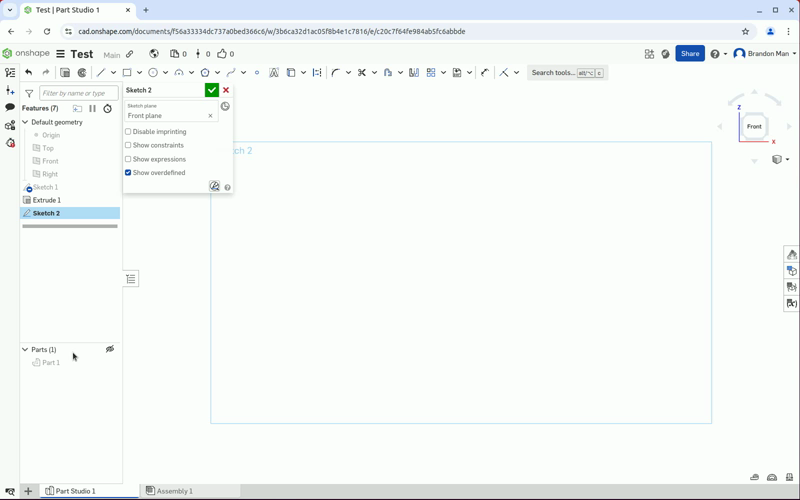
key(a)
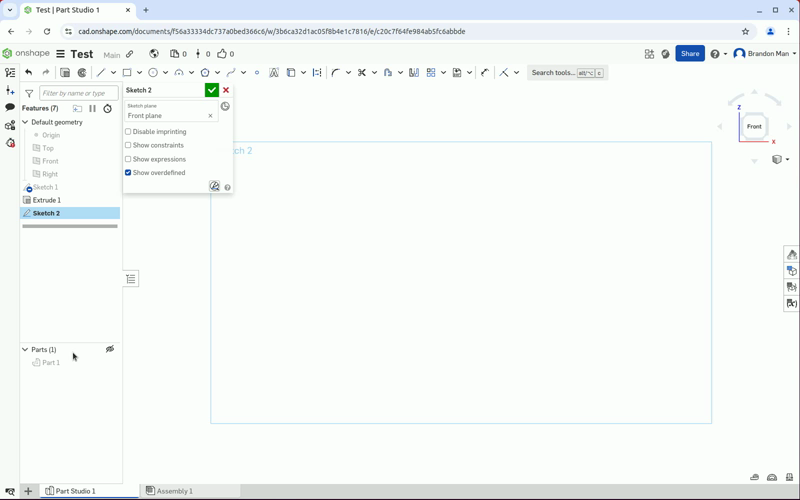
key_down(shift)
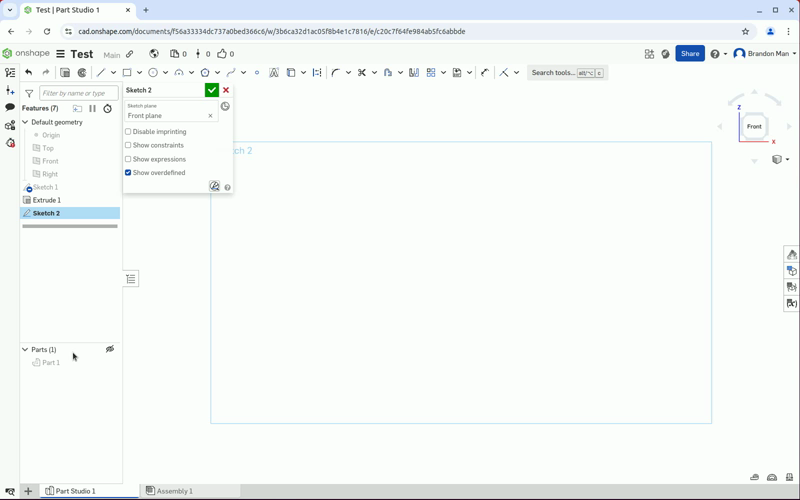
mouse_move(456, 383)
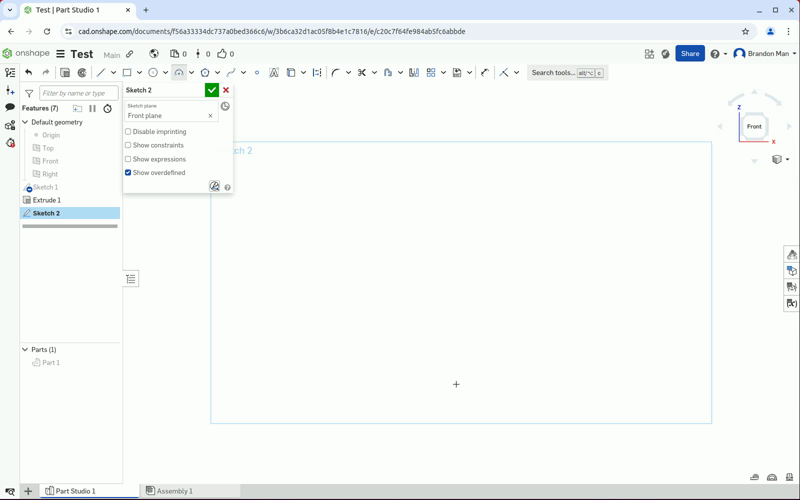
click(456, 383)
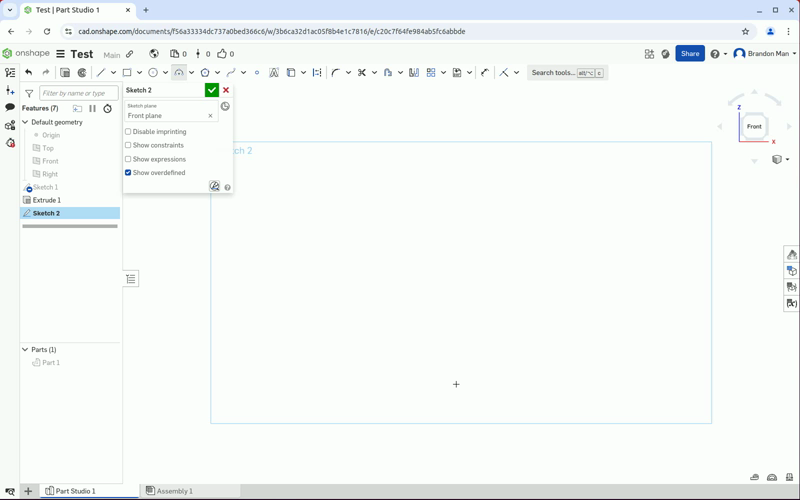
key_up(shift)
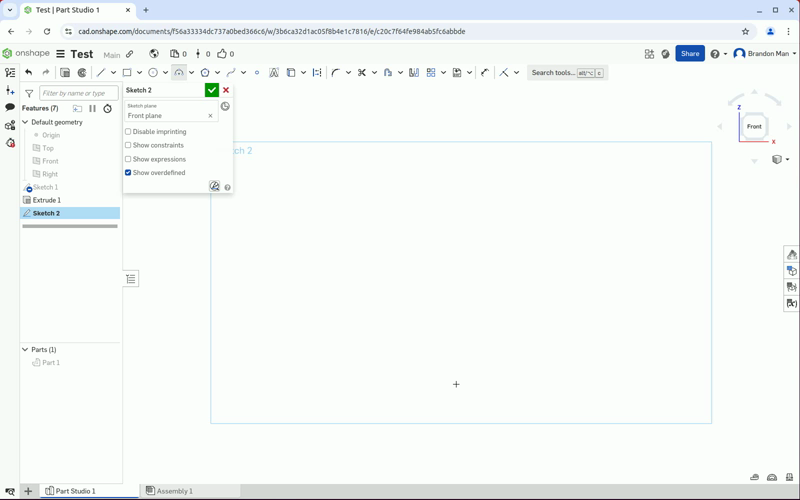
key_down(shift)
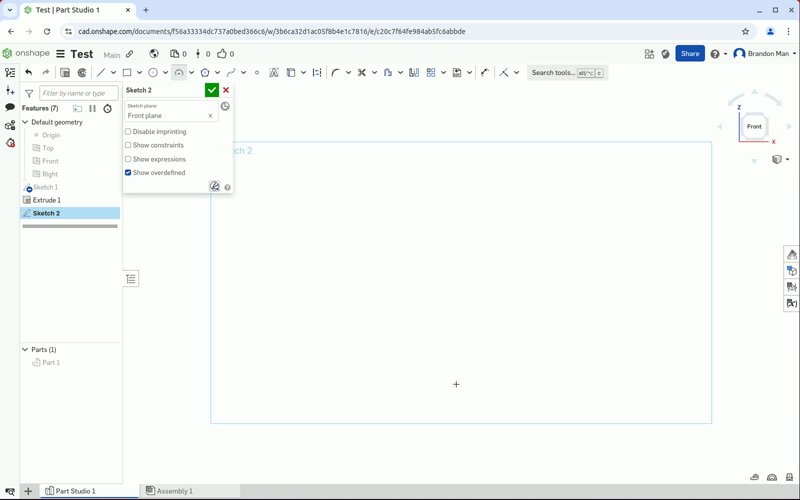
mouse_move(461, 383)
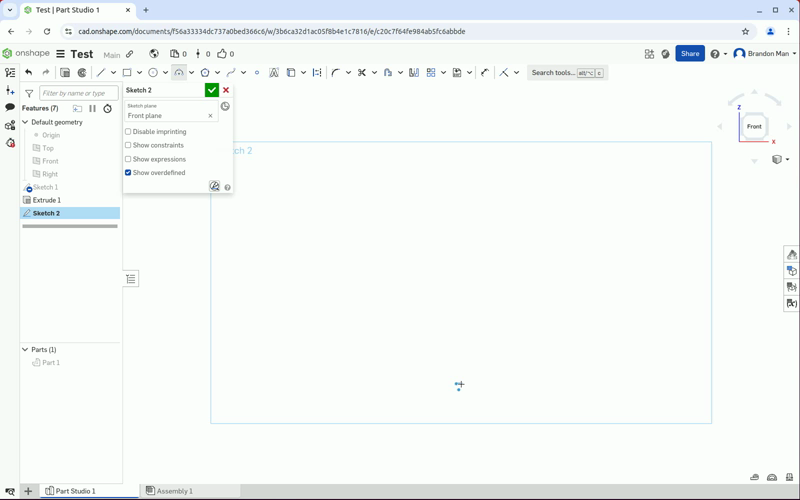
scroll(6)
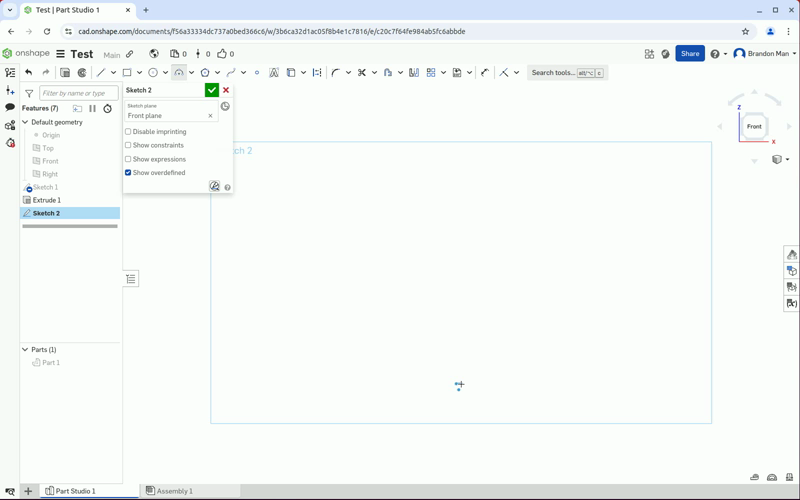
scroll(6)
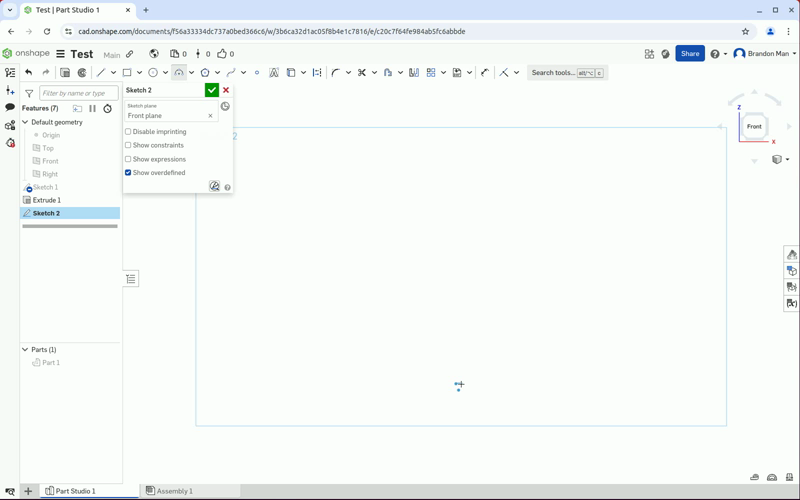
scroll(6)
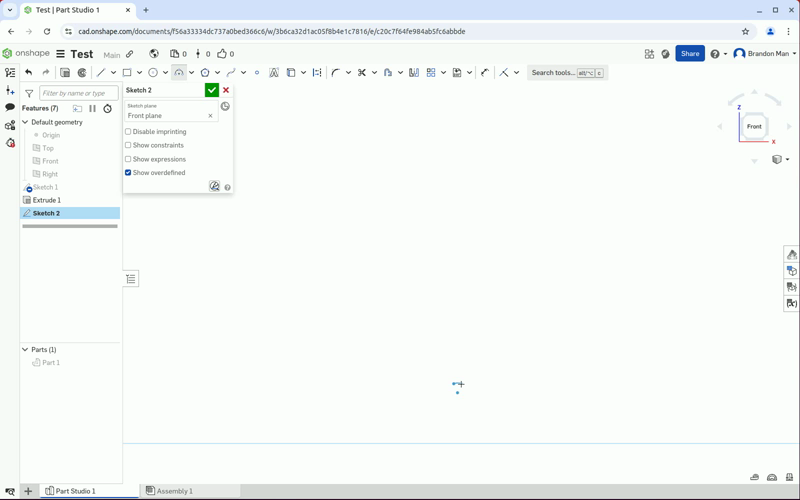
scroll(6)
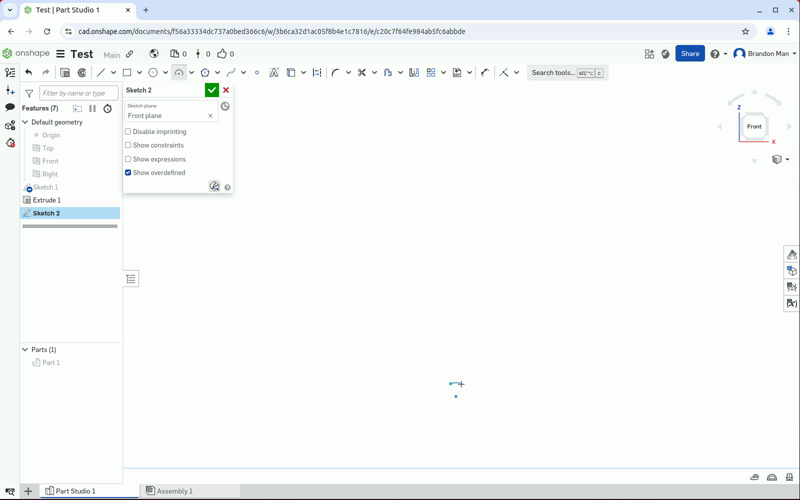
scroll(6)
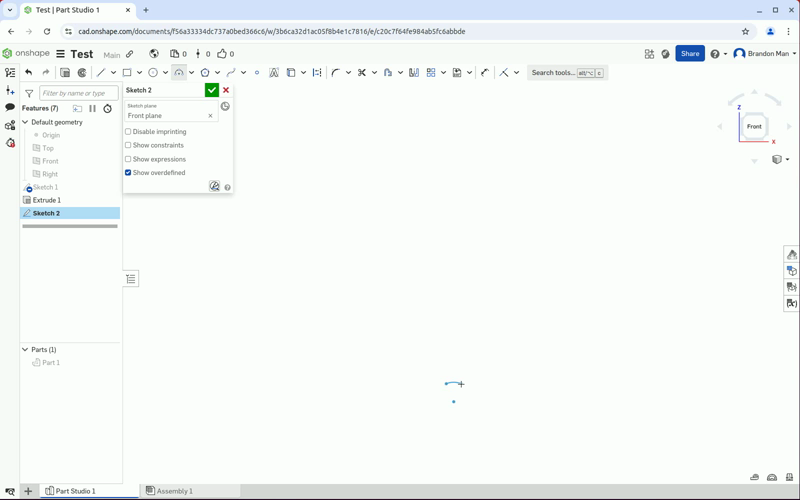
scroll(6)
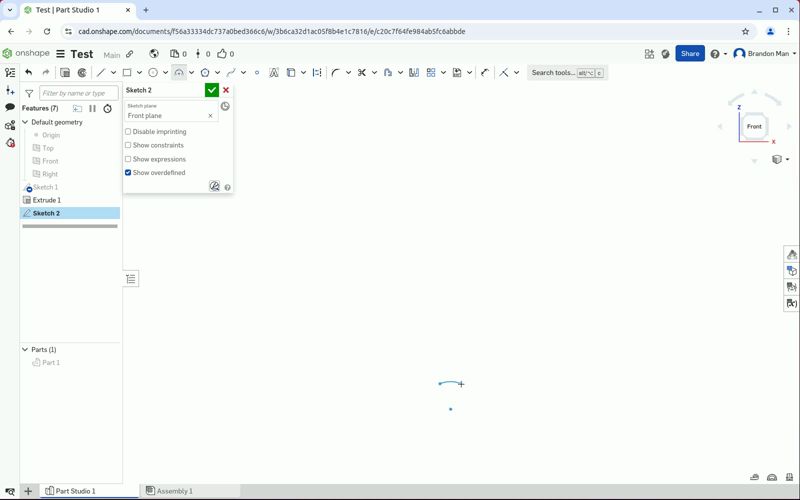
scroll(6)
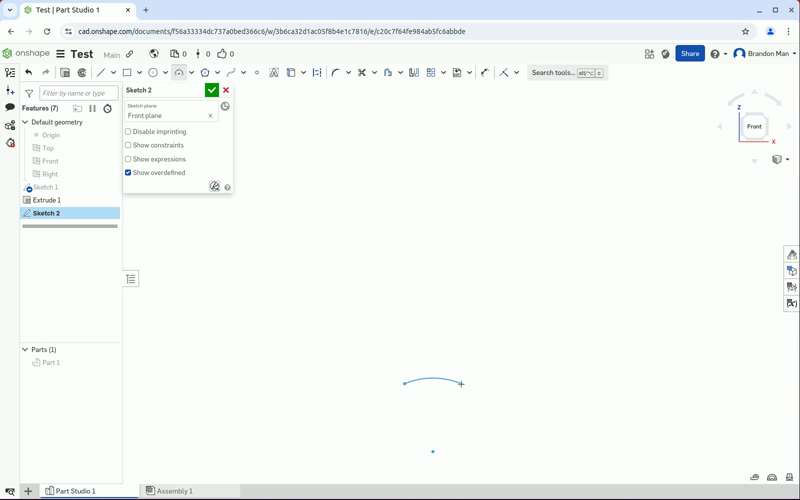
click(461, 383)
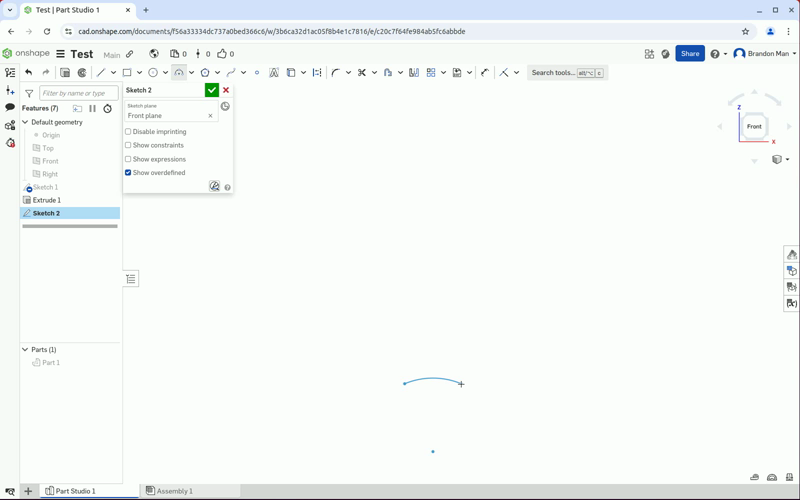
scroll(-6)
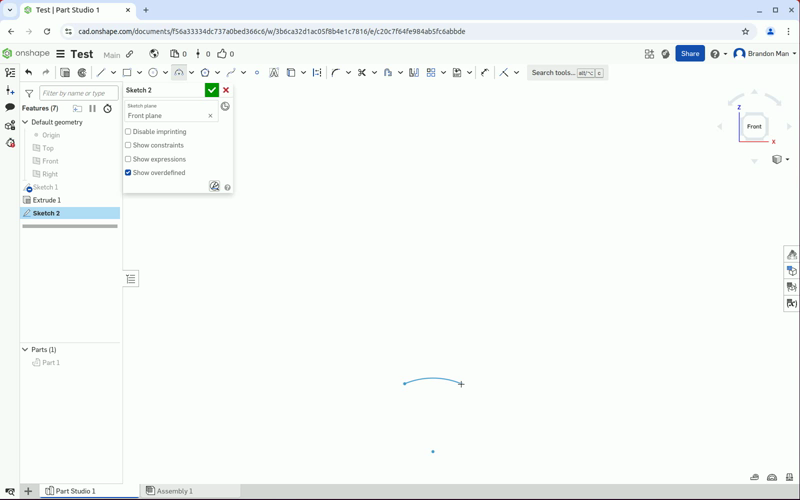
scroll(-6)
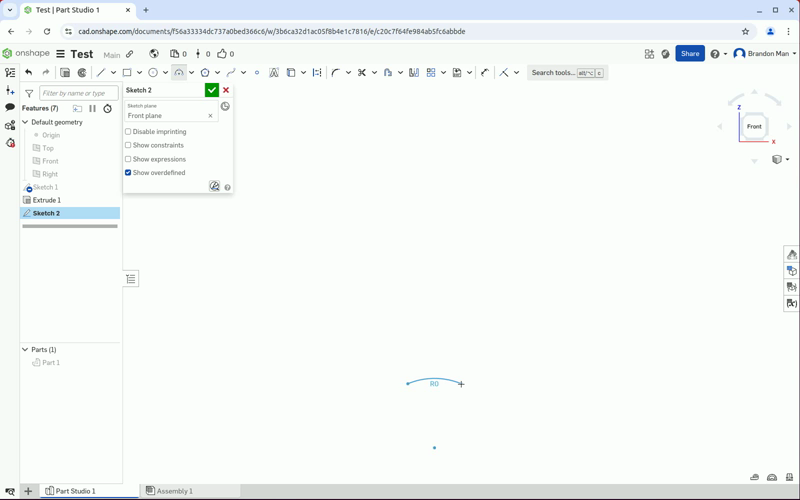
scroll(-6)
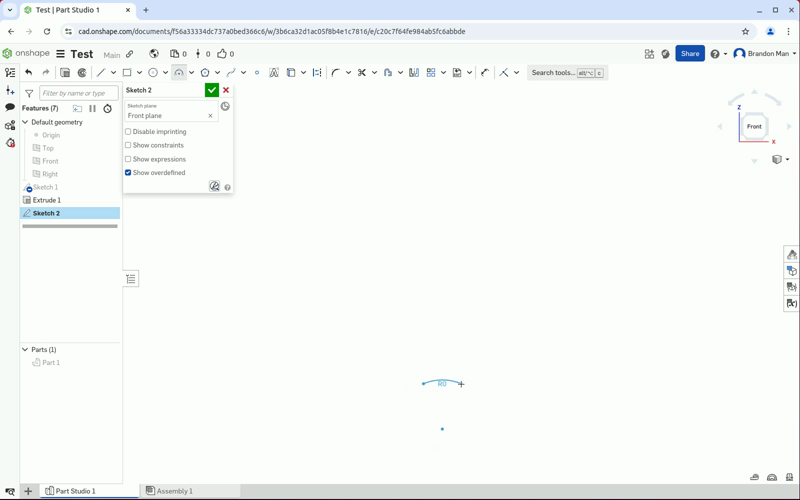
scroll(-6)
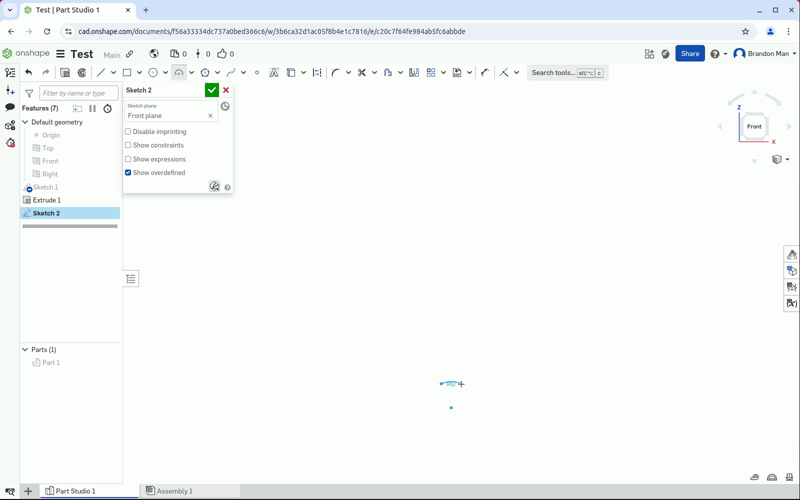
scroll(-6)
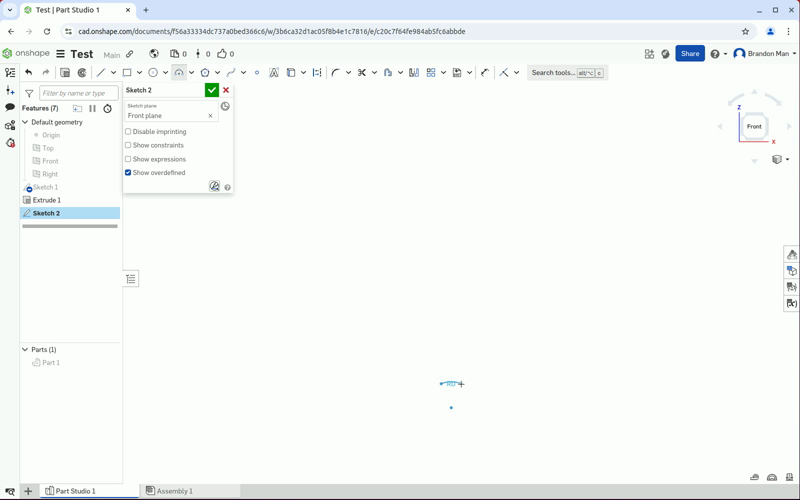
scroll(-6)
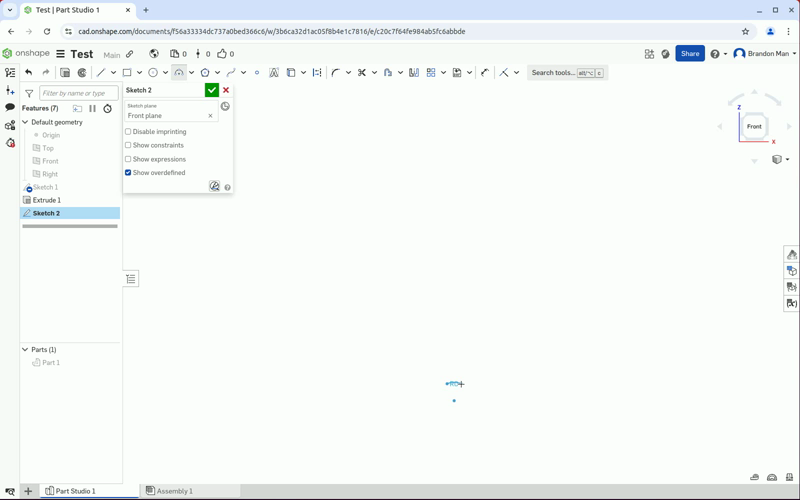
scroll(-6)
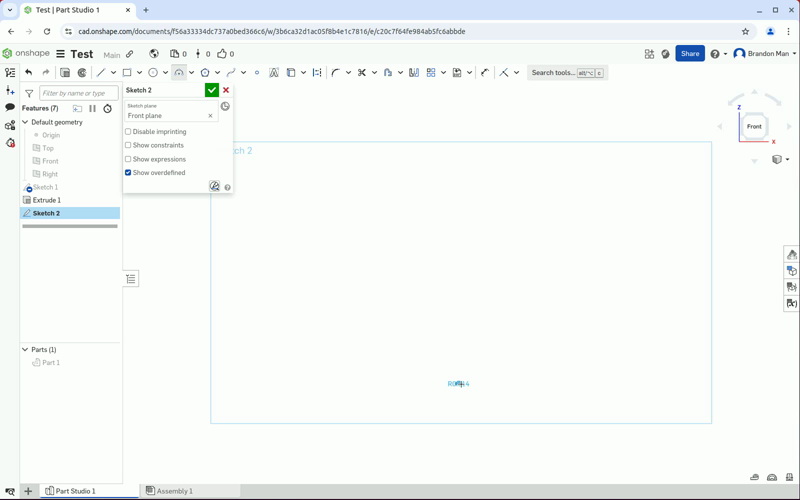
mouse_move(458, 384)
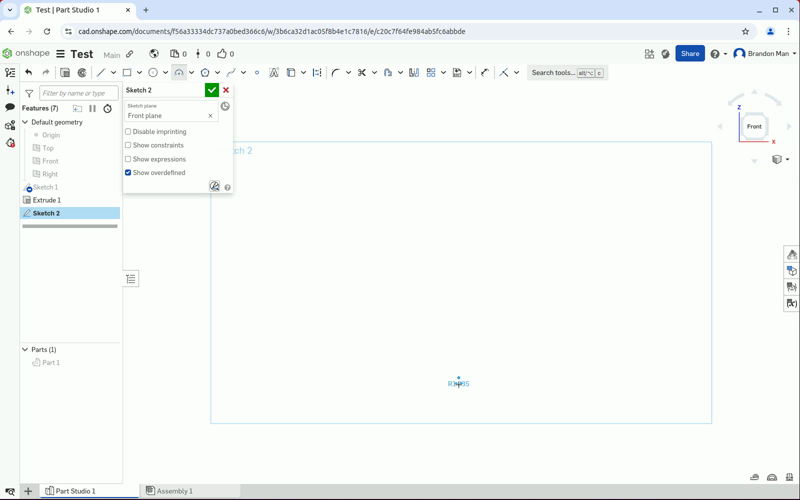
scroll(6)
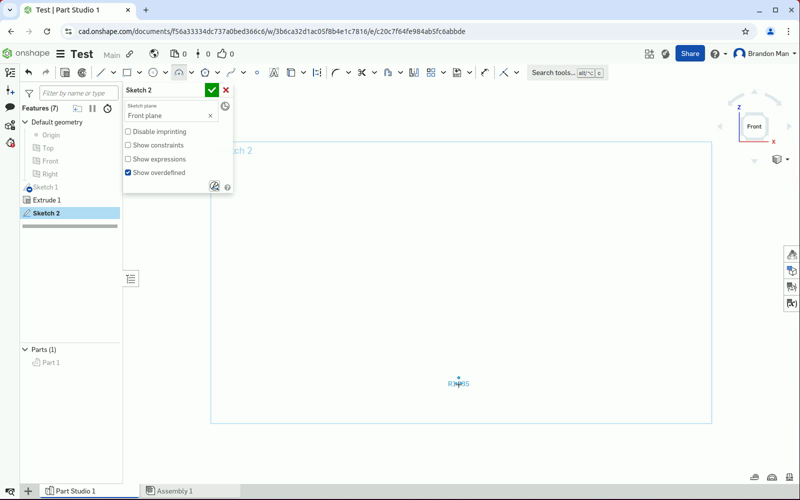
scroll(6)
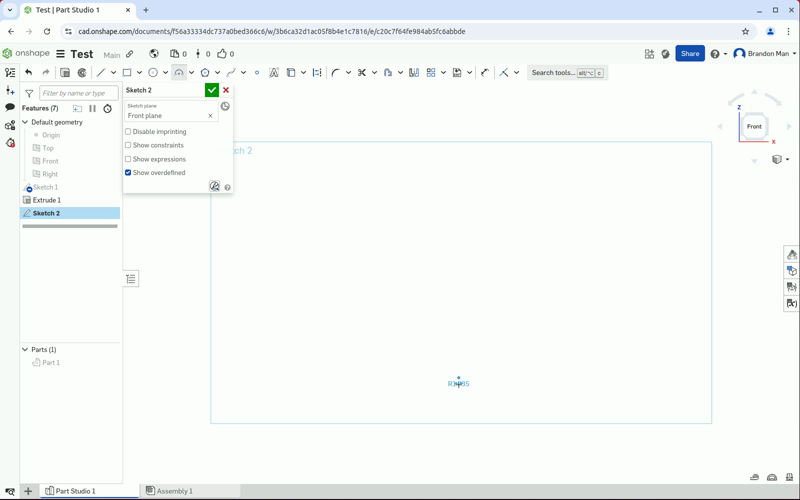
scroll(6)
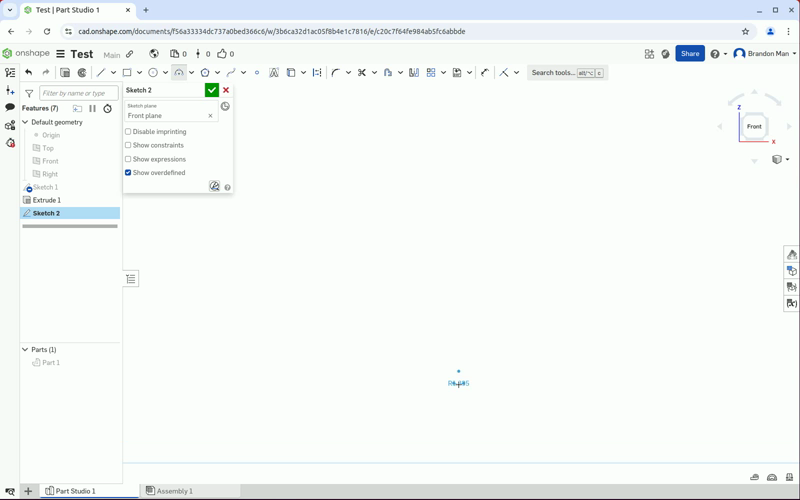
scroll(6)
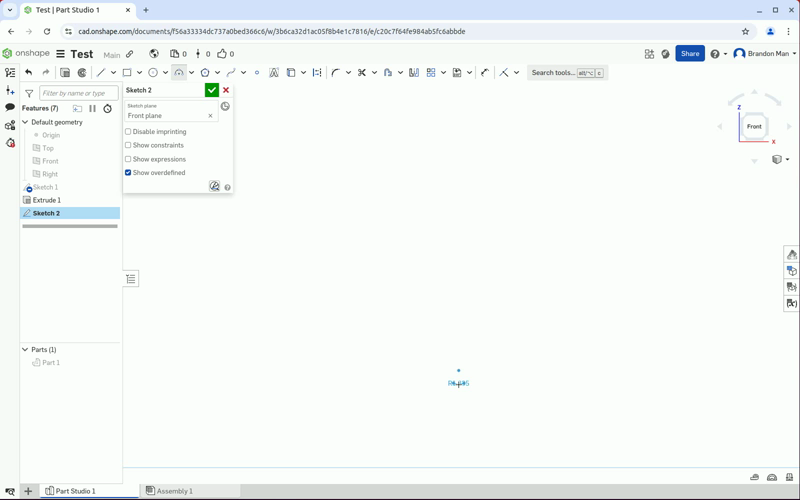
scroll(6)
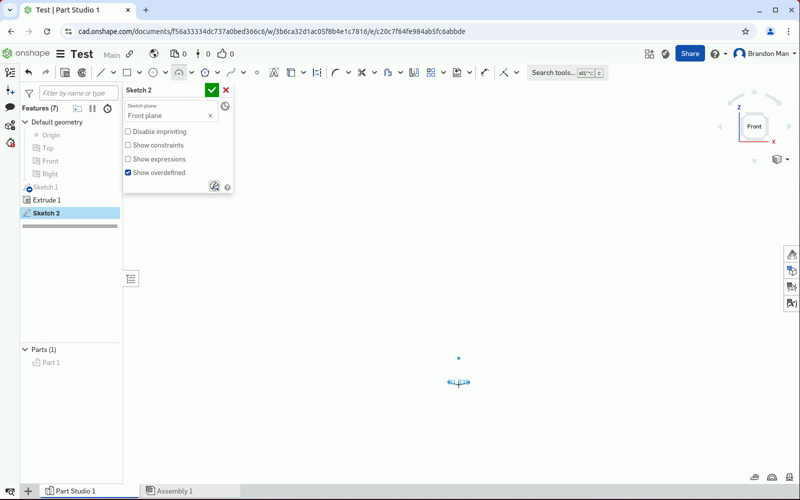
scroll(6)
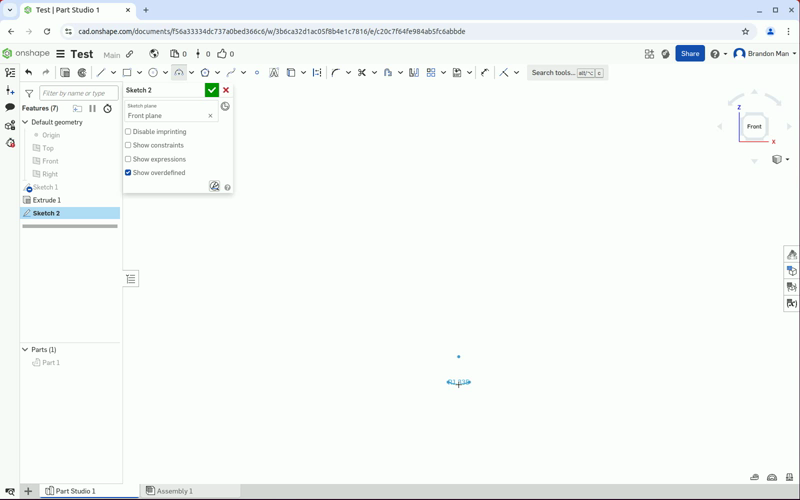
scroll(6)
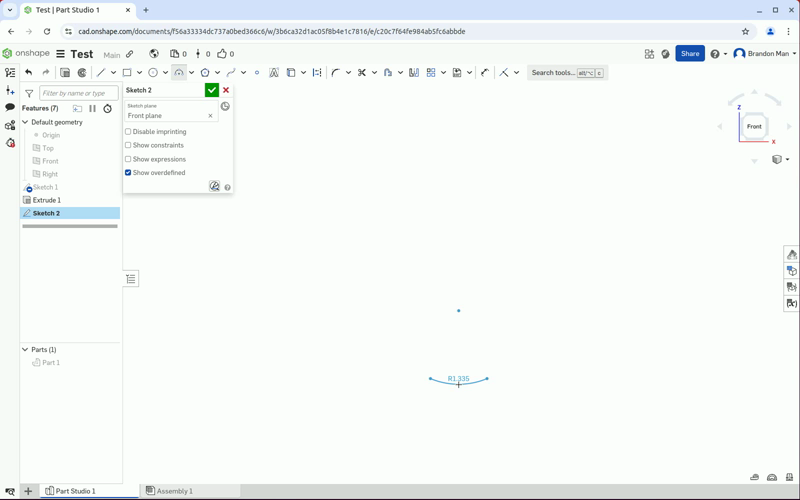
click(458, 384)
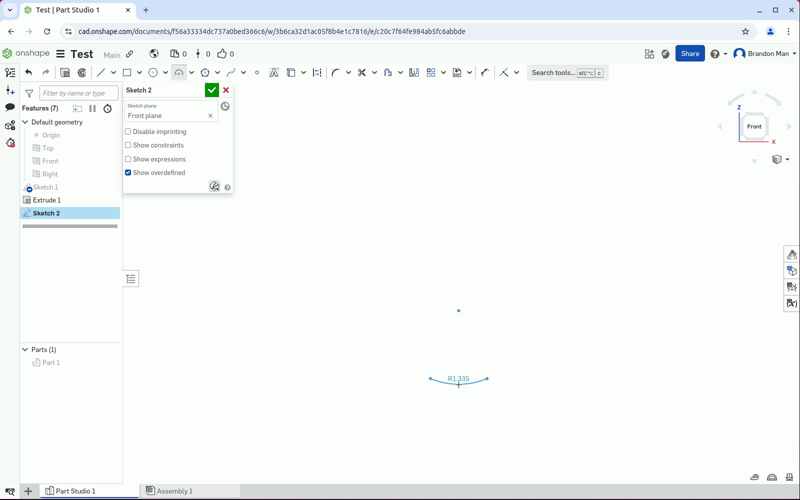
scroll(-6)
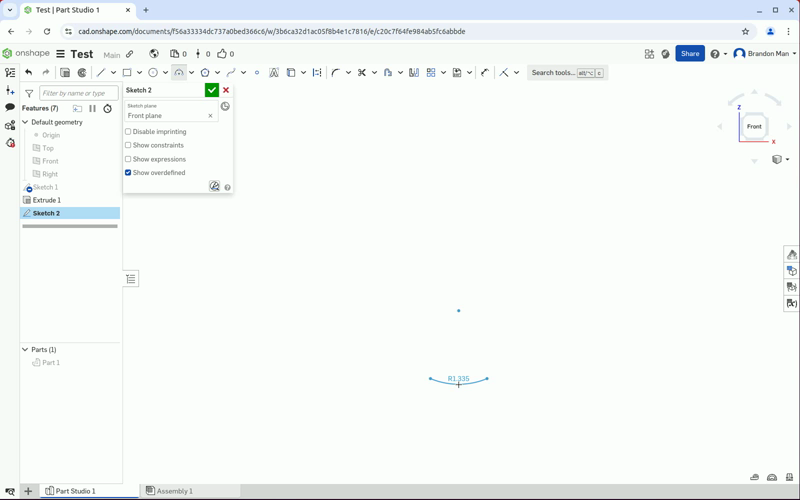
scroll(-6)
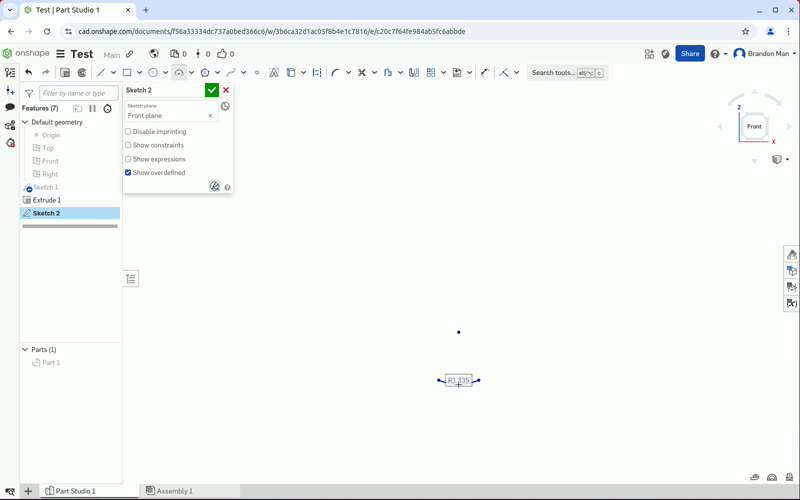
scroll(-6)
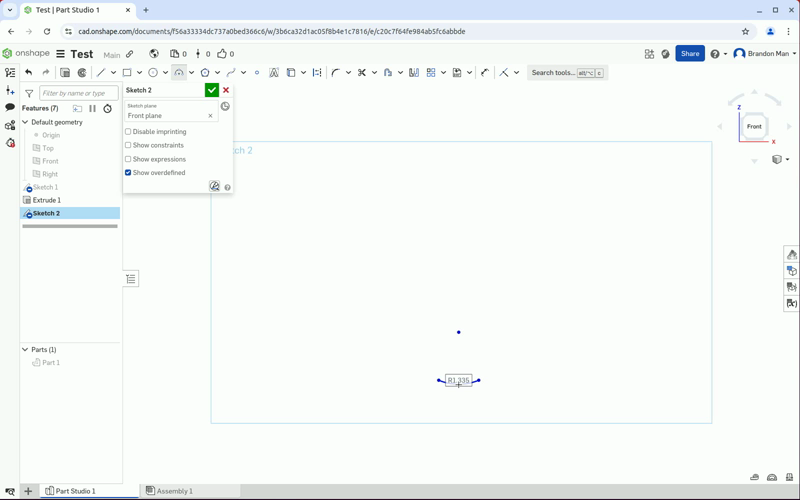
scroll(-6)
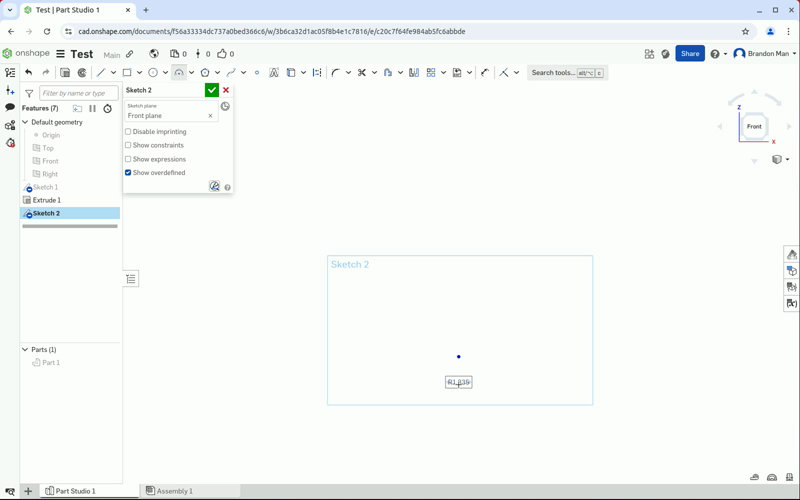
scroll(-6)
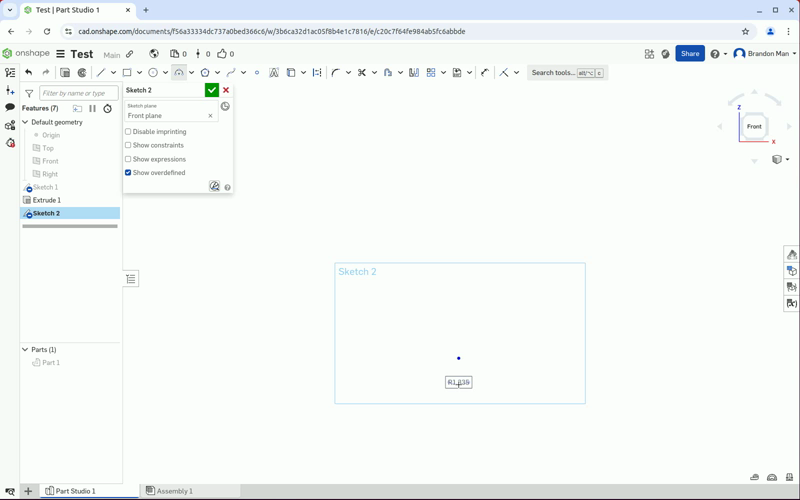
scroll(-6)
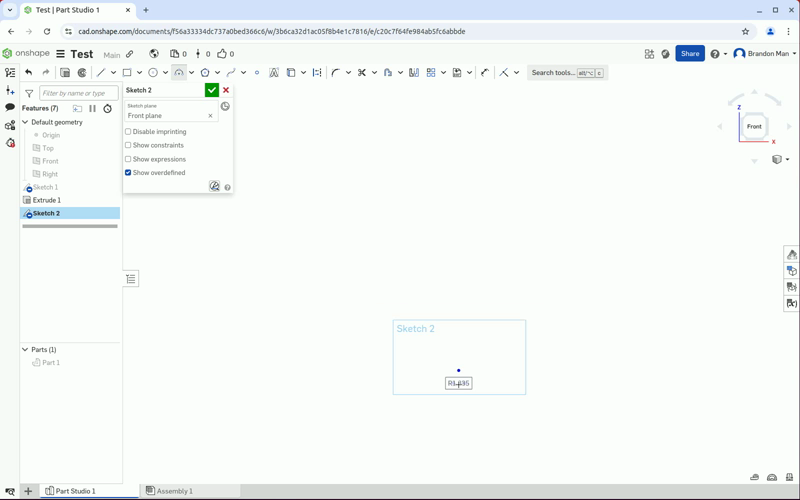
scroll(-6)
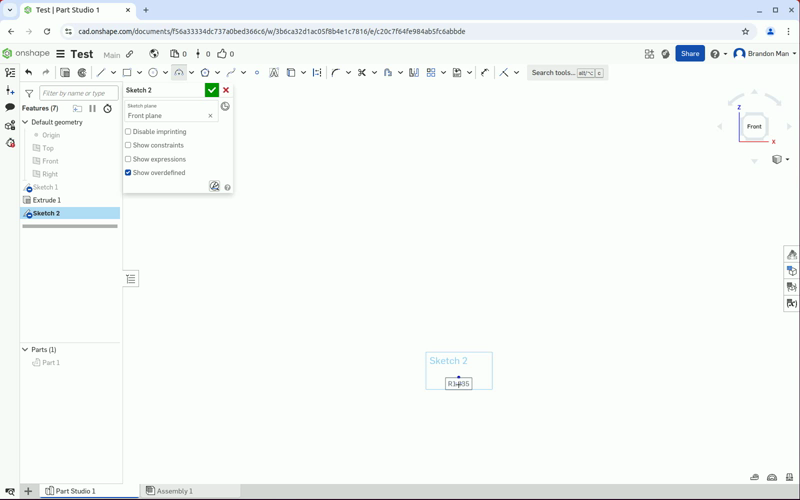
key_up(shift)
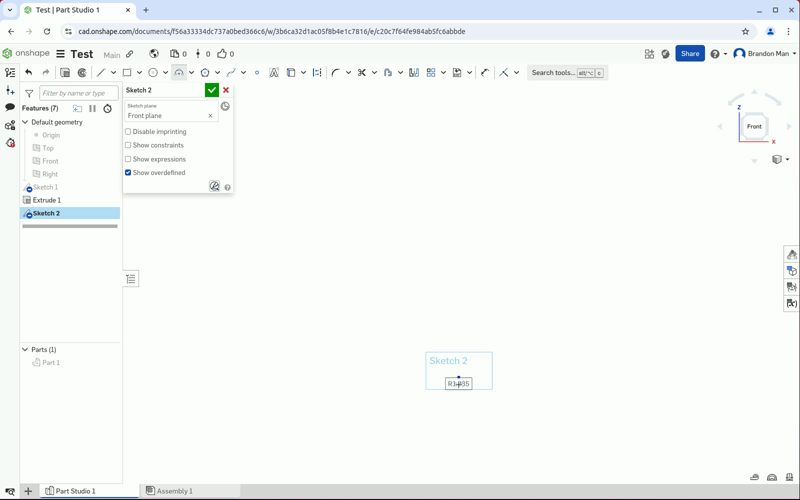
key(esc)
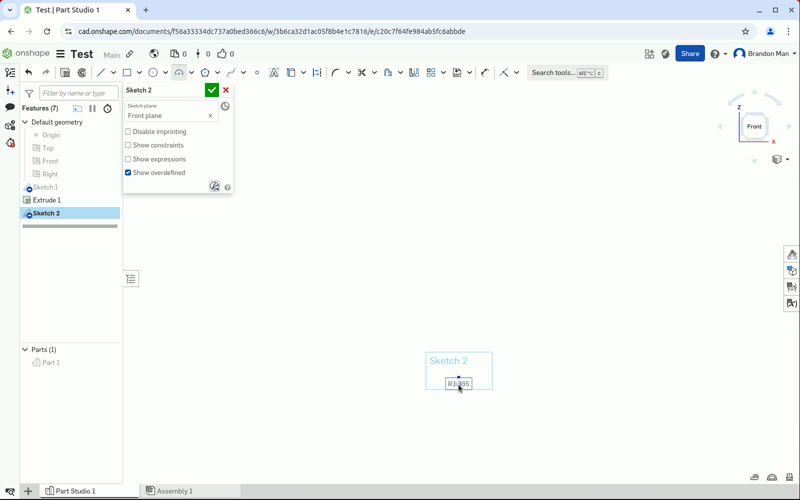
key(l)
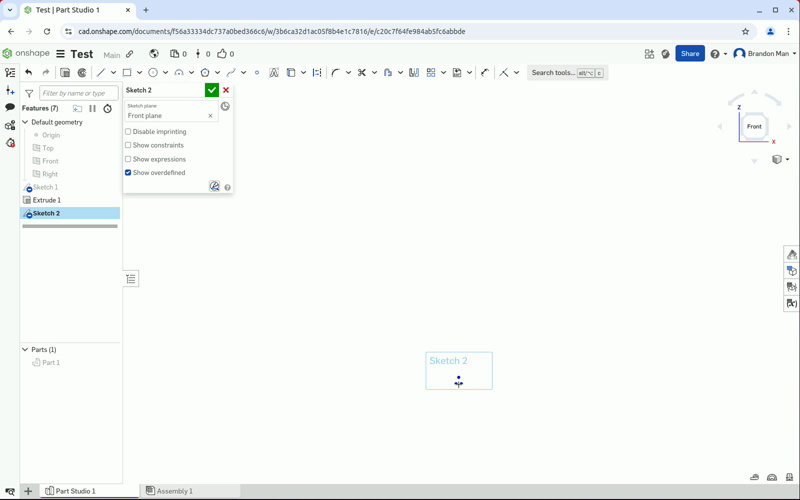
mouse_move(461, 383)
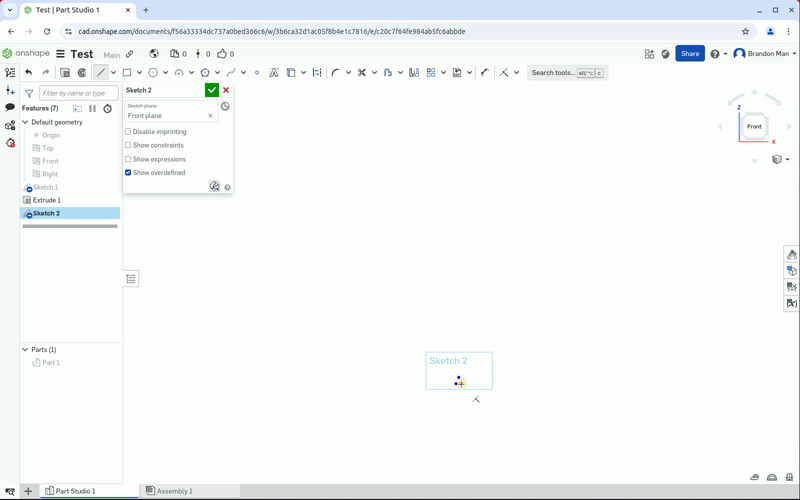
scroll(6)
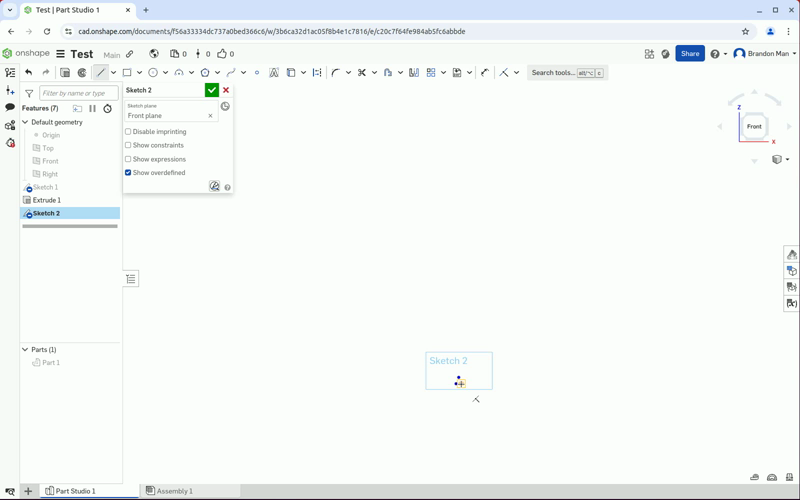
scroll(6)
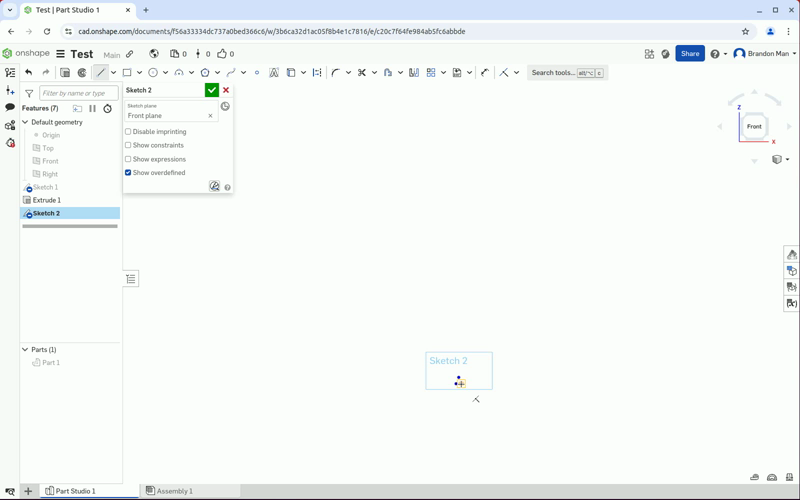
scroll(6)
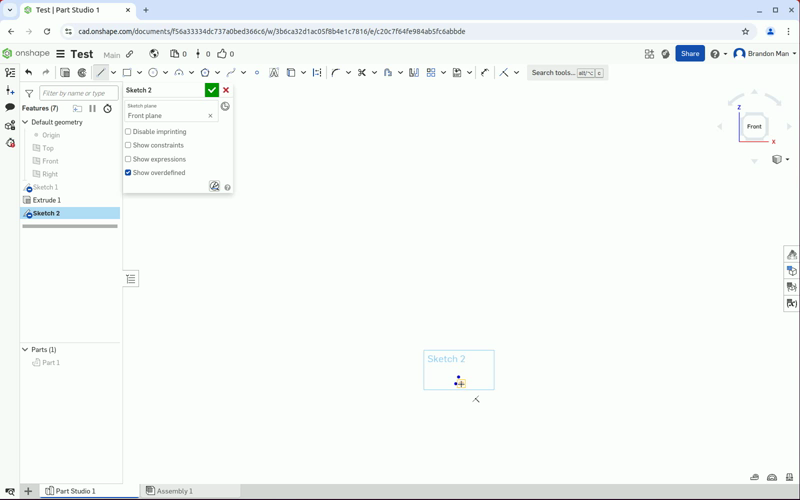
scroll(6)
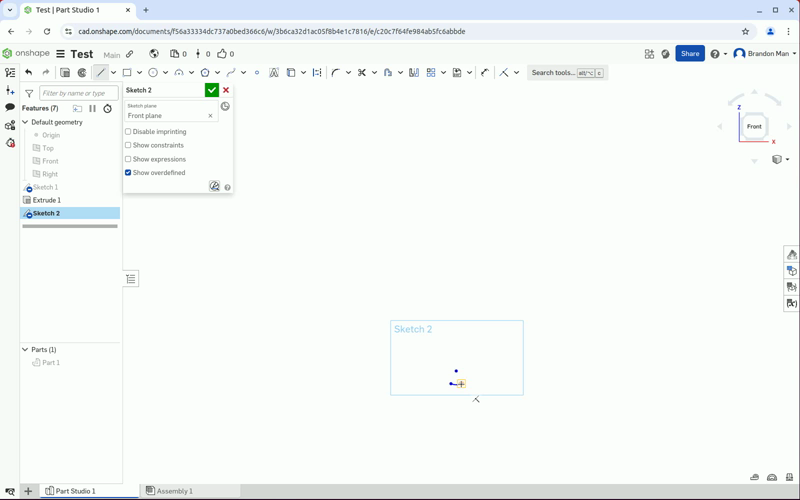
scroll(6)
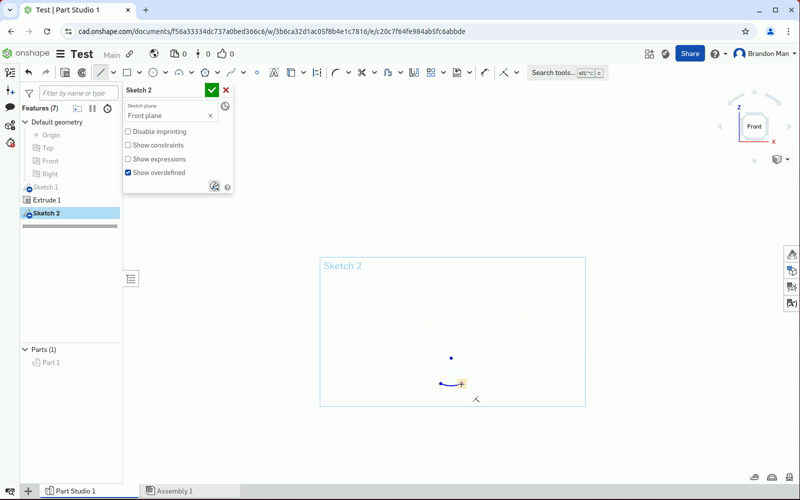
scroll(6)
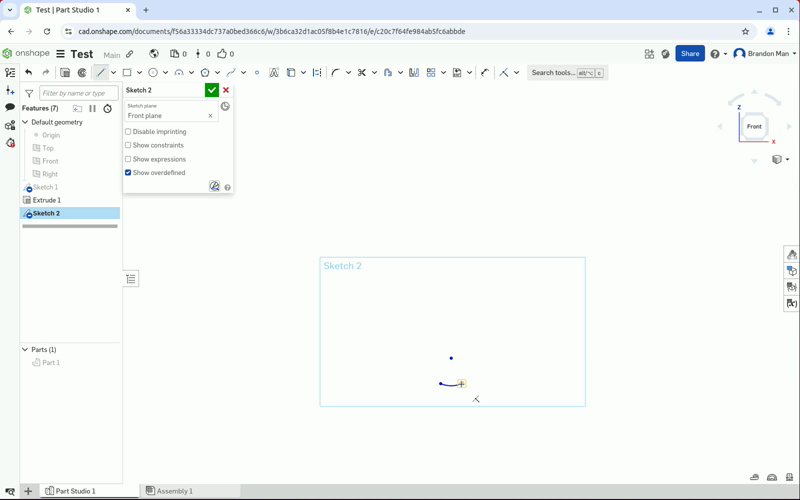
scroll(6)
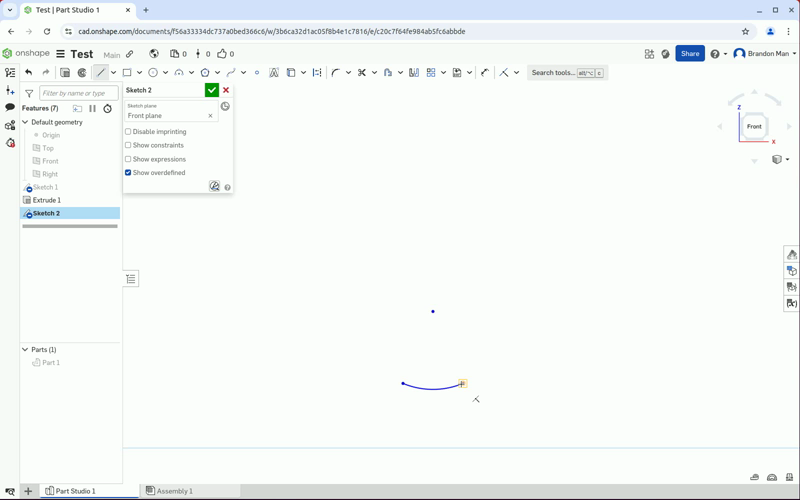
click(461, 383)
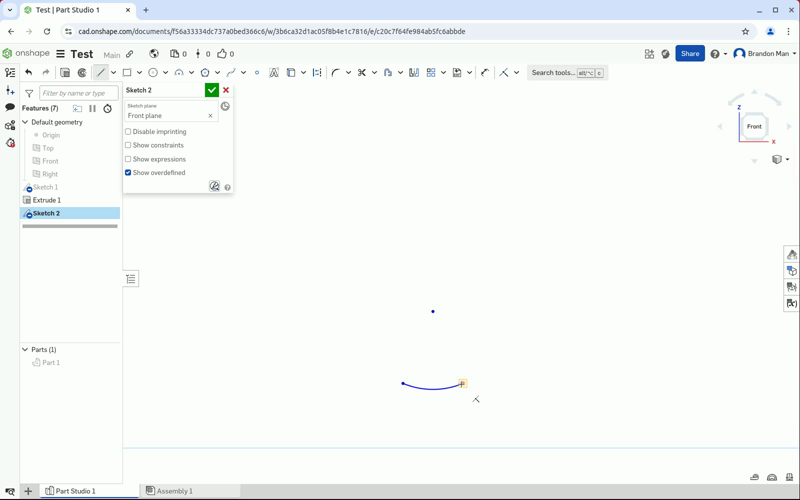
scroll(-6)
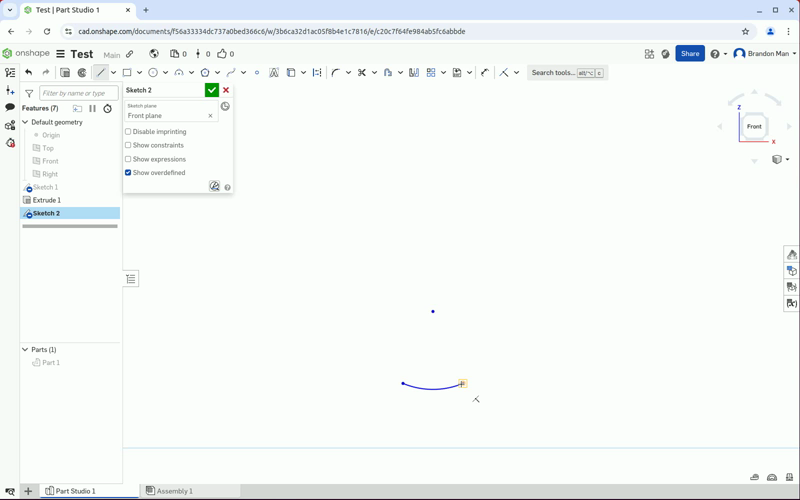
scroll(-6)
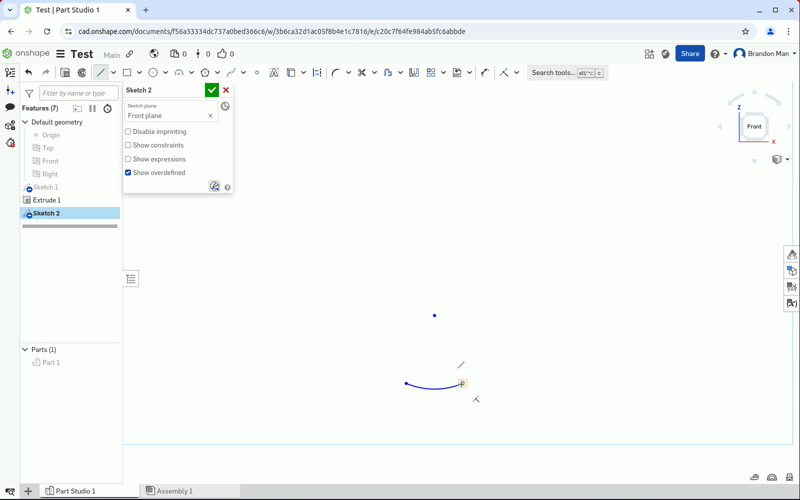
scroll(-6)
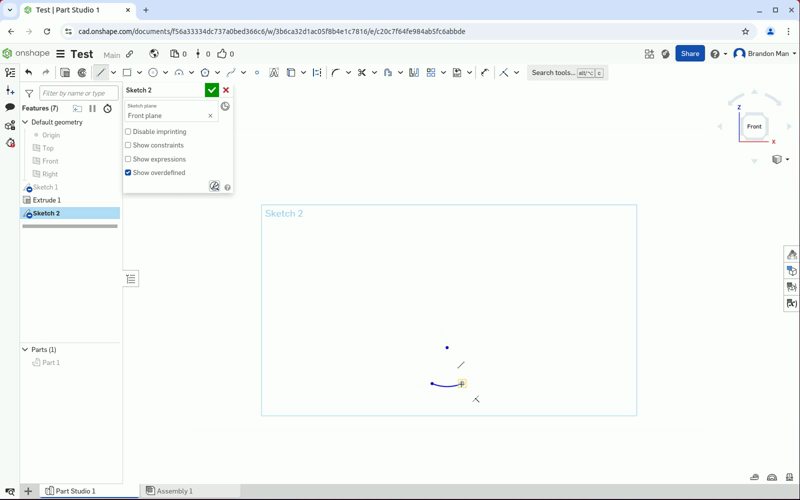
scroll(-6)
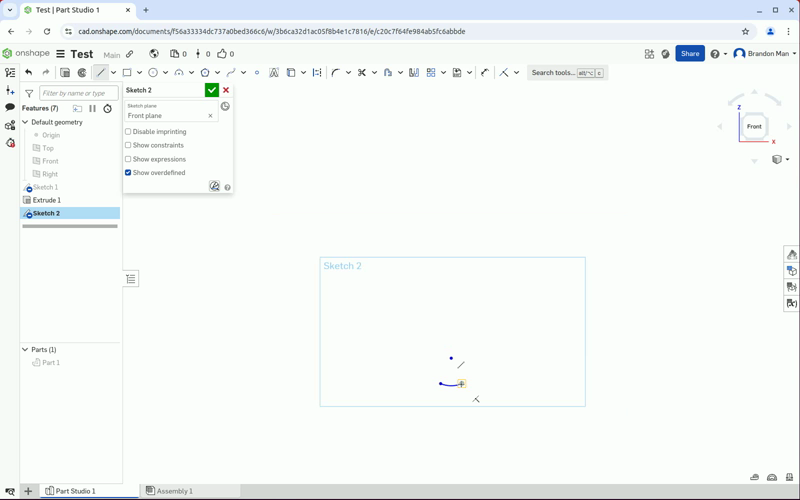
scroll(-6)
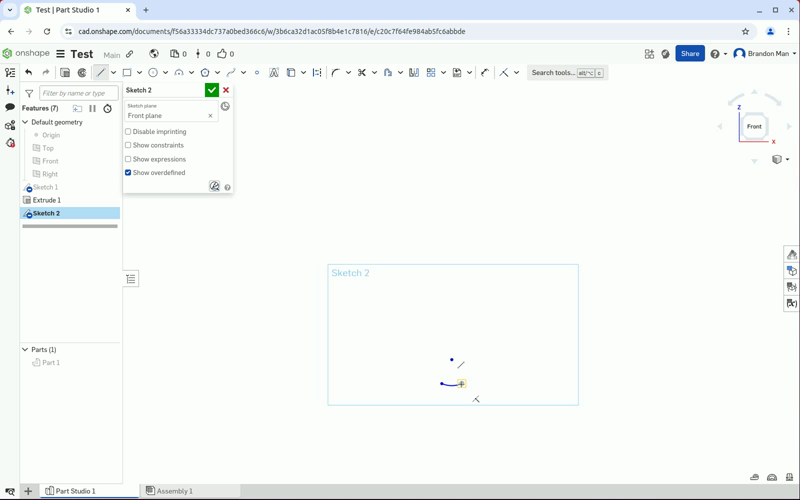
scroll(-6)
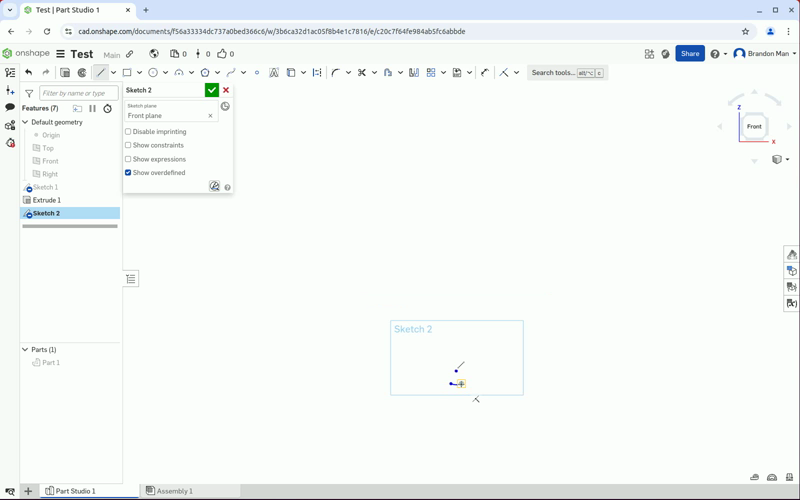
scroll(-6)
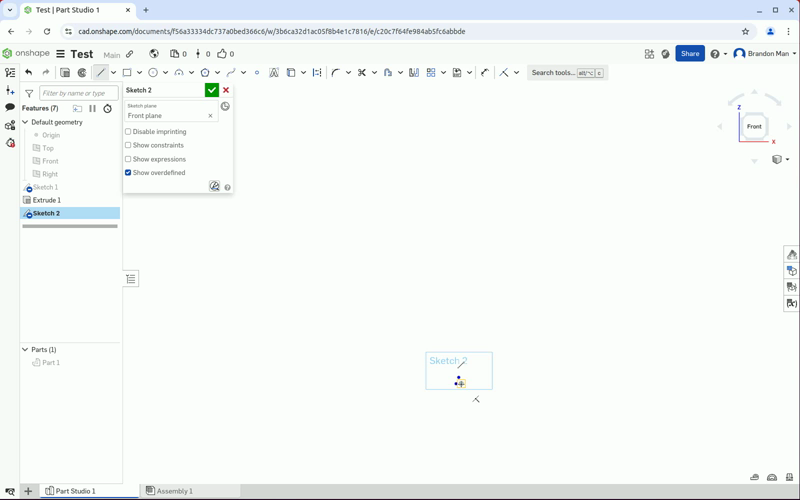
key_down(shift)
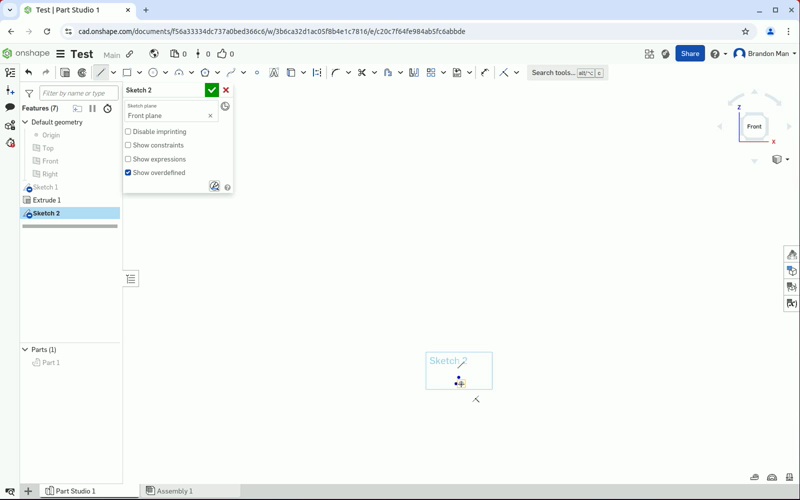
mouse_move(463, 287)
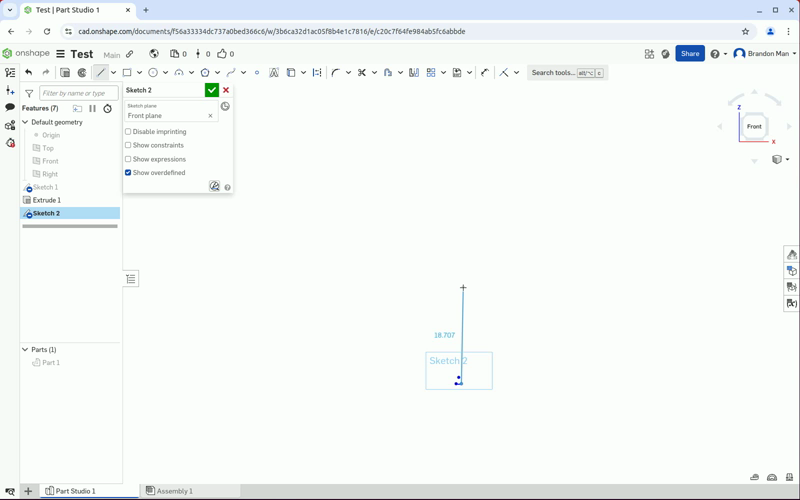
click(463, 287)
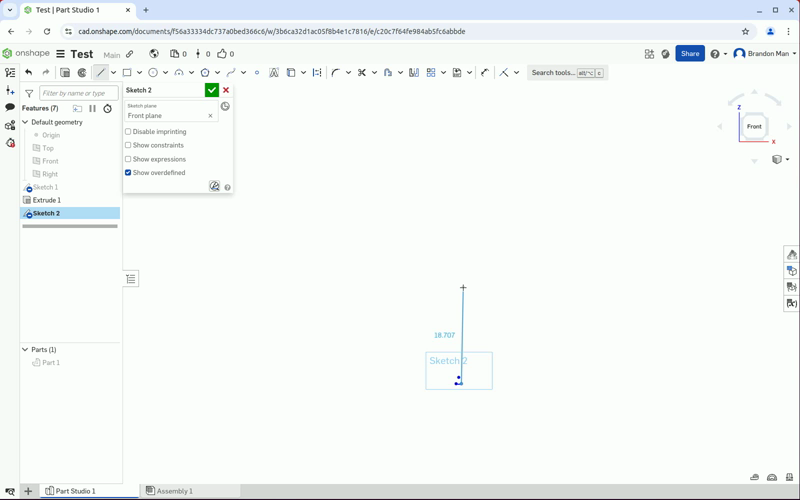
key_up(shift)
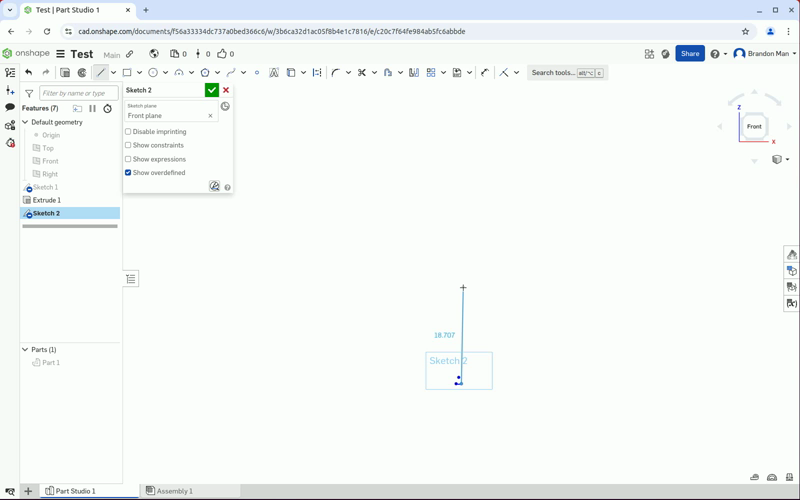
key(esc)
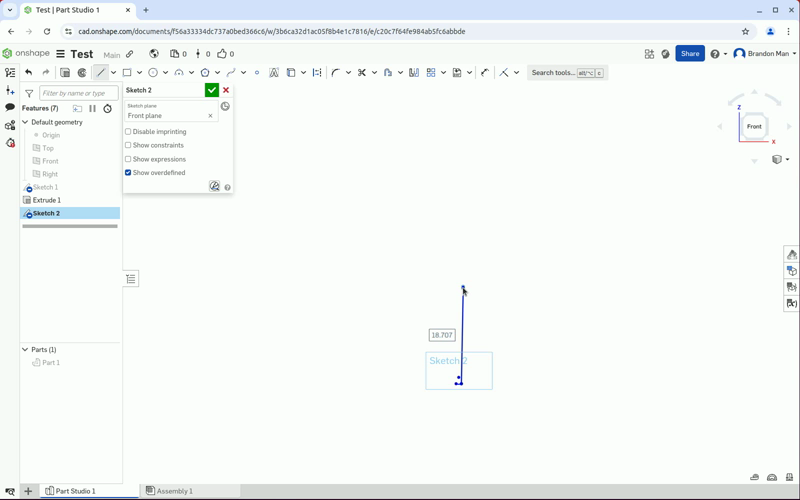
key(a)
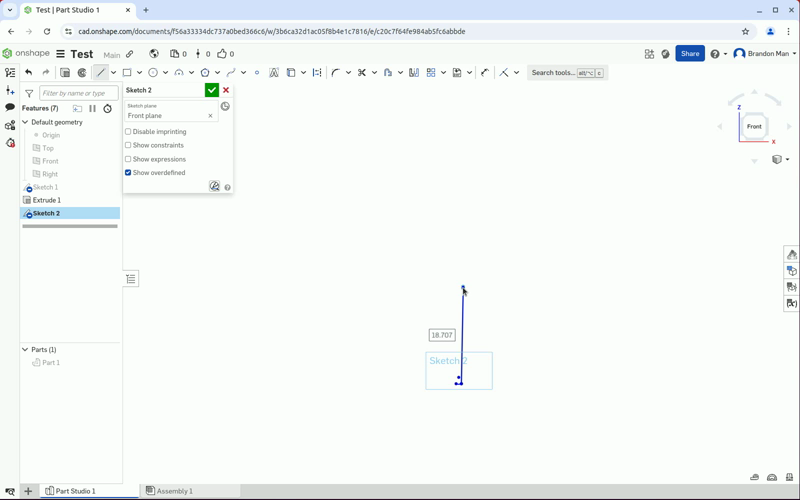
mouse_move(463, 287)
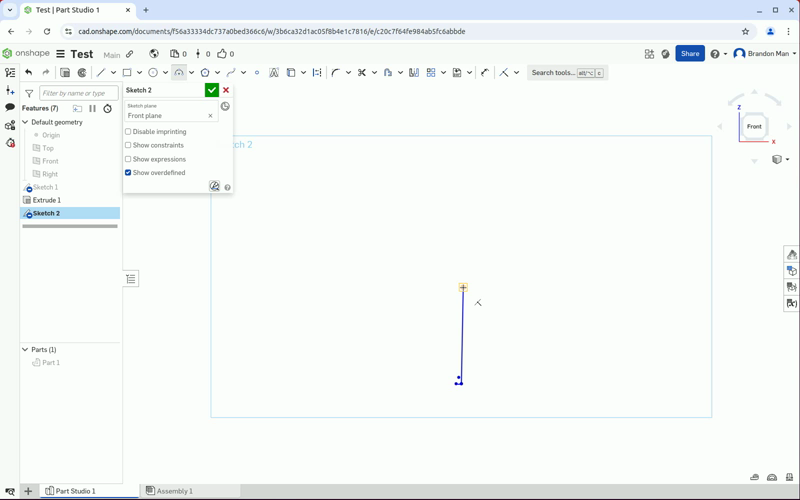
click(463, 287)
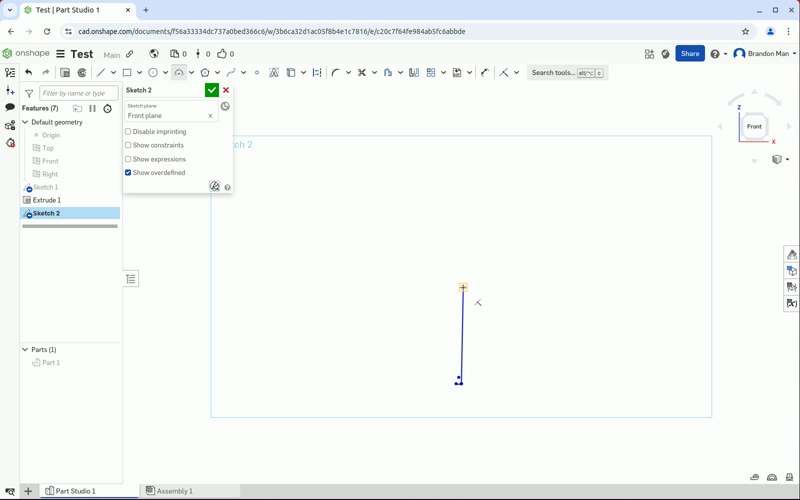
key_down(shift)
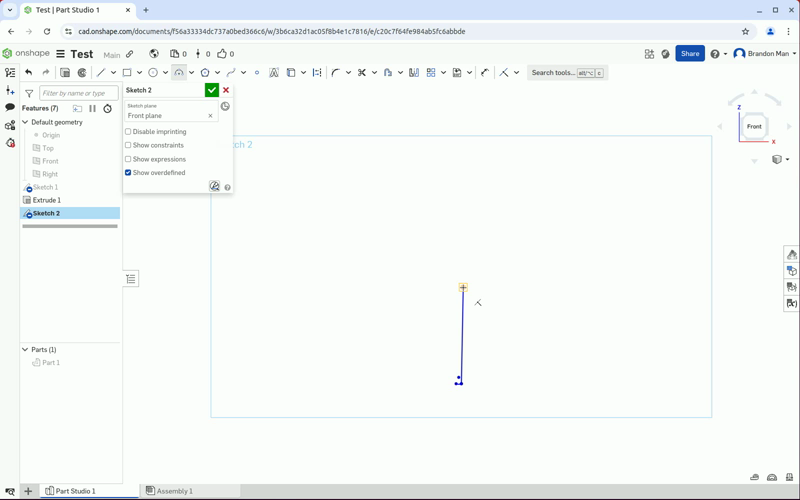
mouse_move(458, 287)
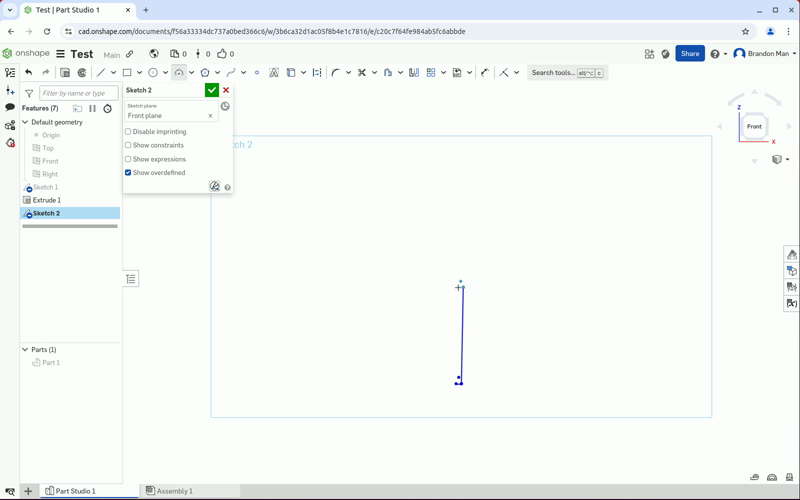
scroll(6)
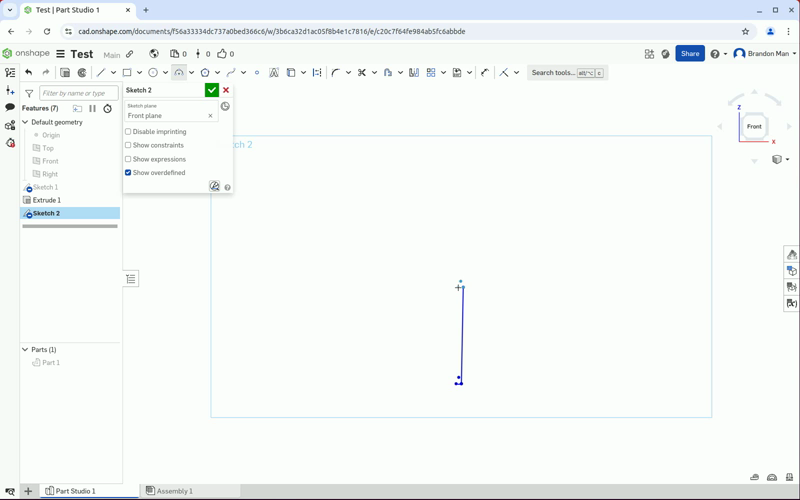
scroll(6)
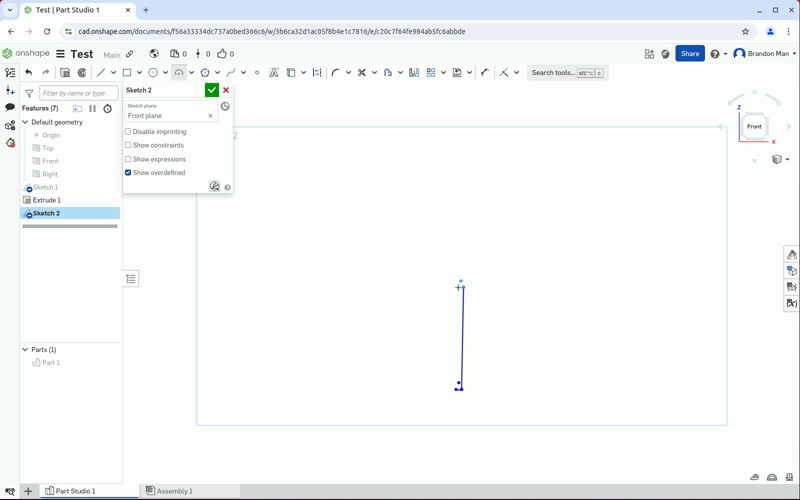
scroll(6)
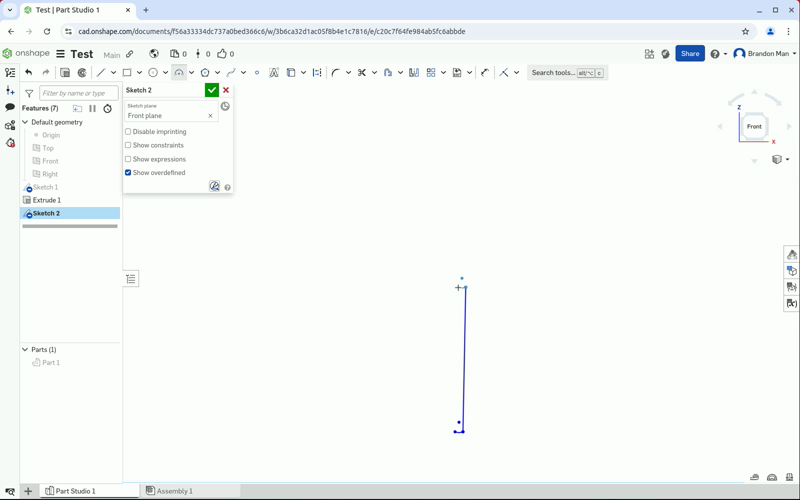
scroll(6)
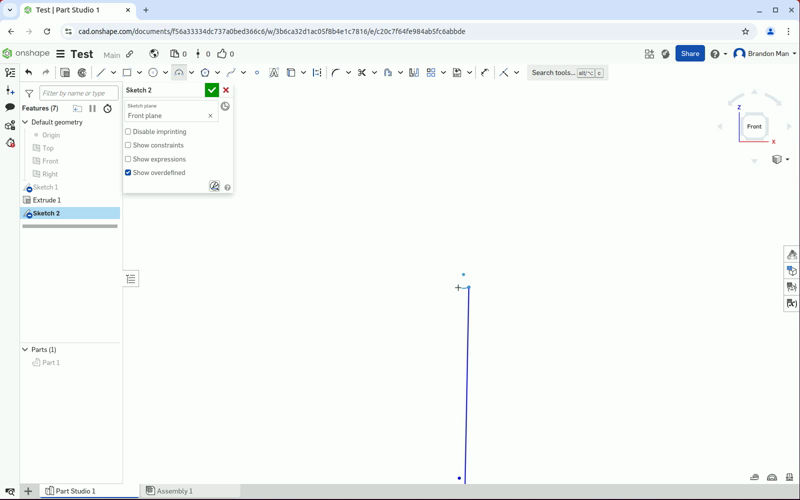
scroll(6)
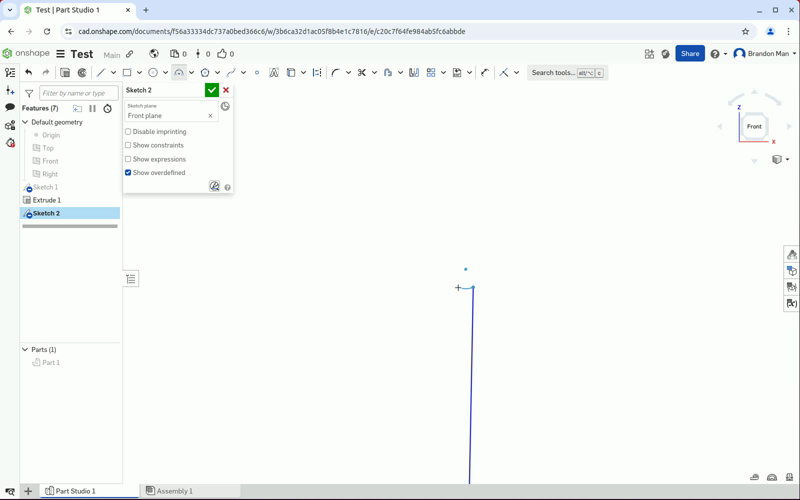
scroll(6)
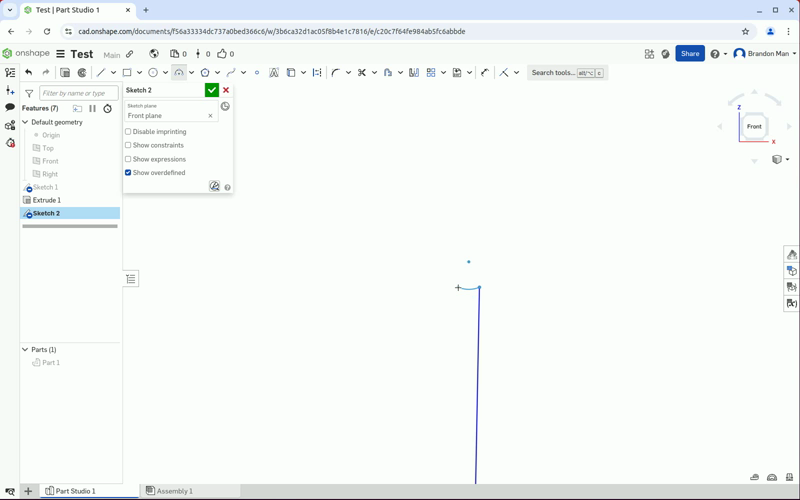
scroll(6)
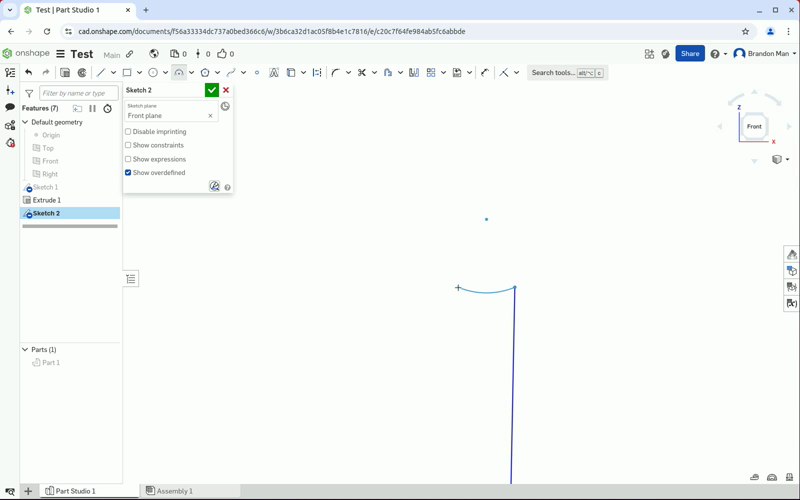
click(458, 287)
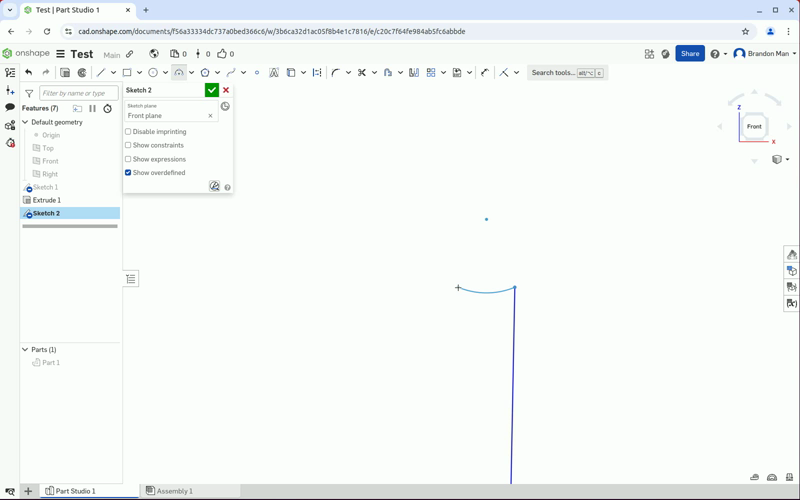
scroll(-6)
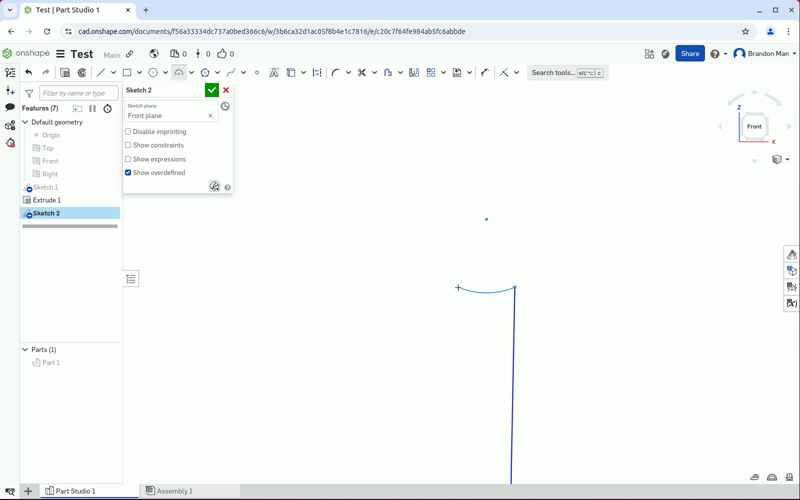
scroll(-6)
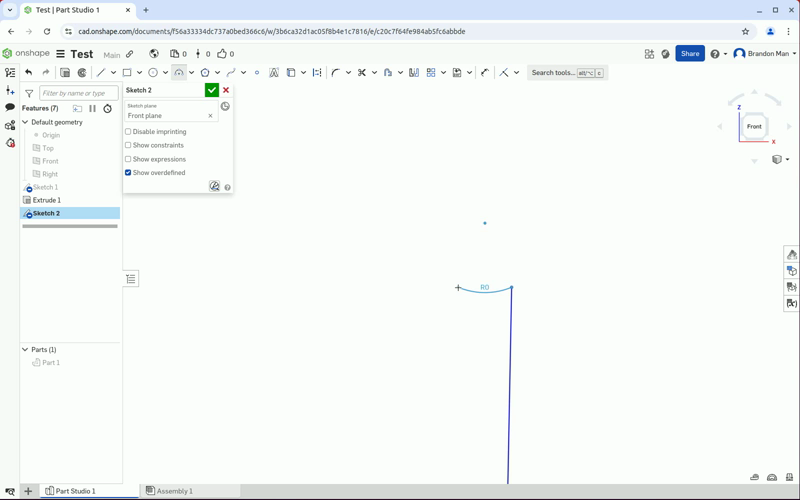
scroll(-6)
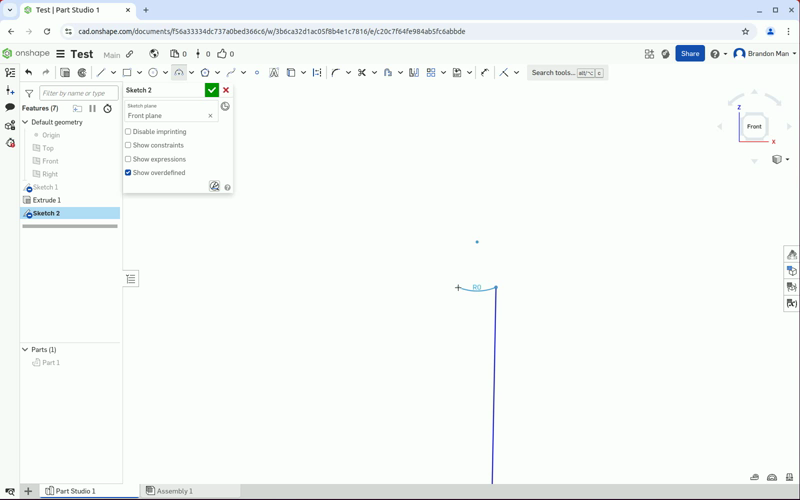
scroll(-6)
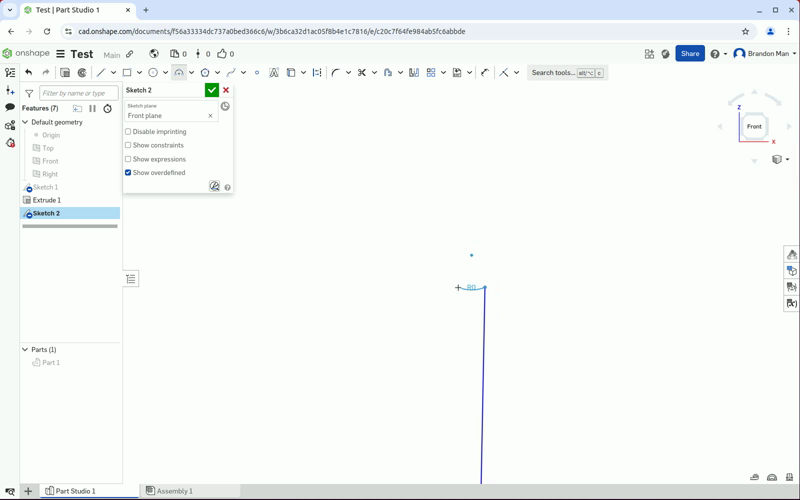
scroll(-6)
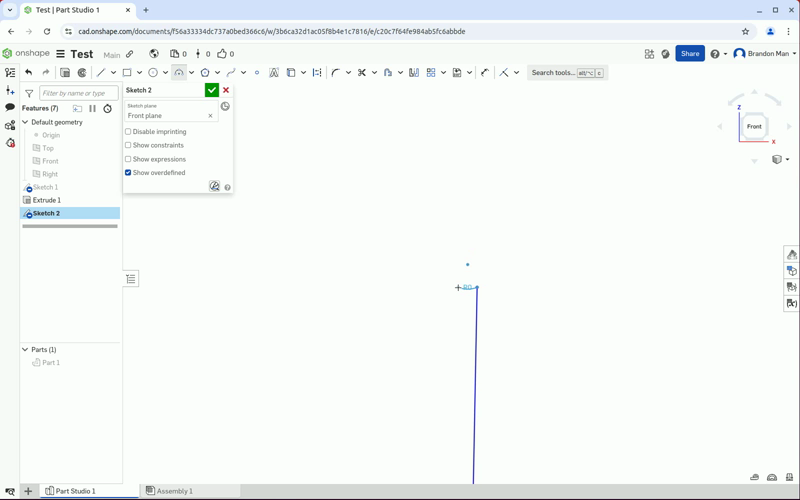
scroll(-6)
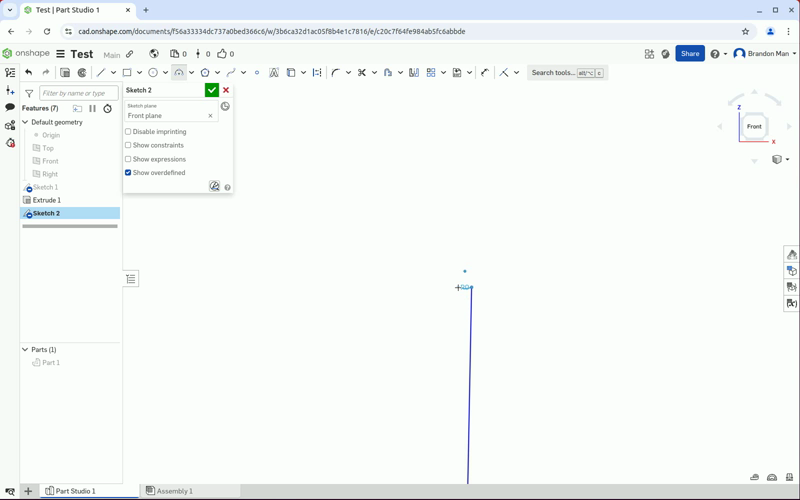
scroll(-6)
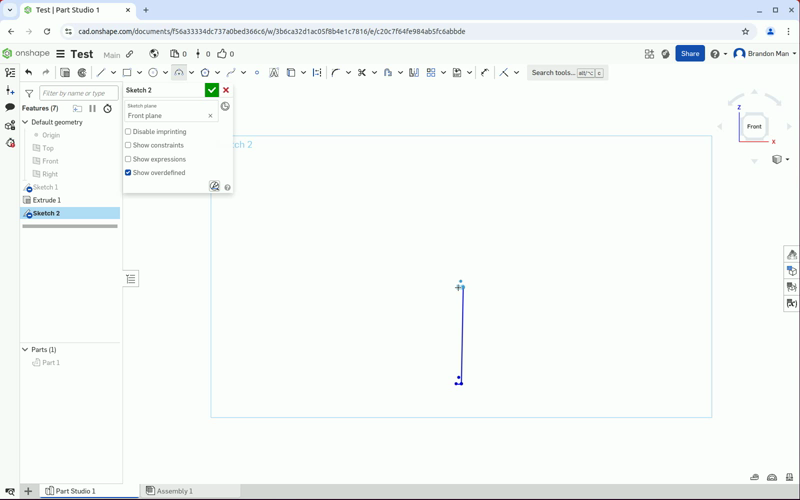
mouse_move(460, 288)
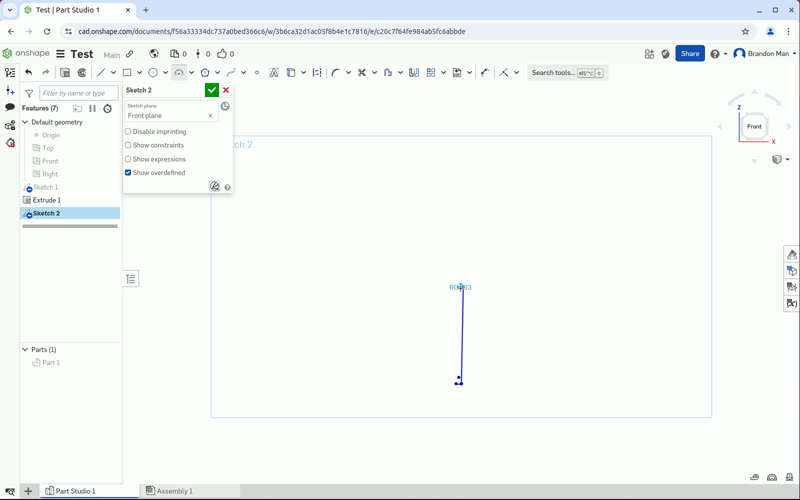
scroll(6)
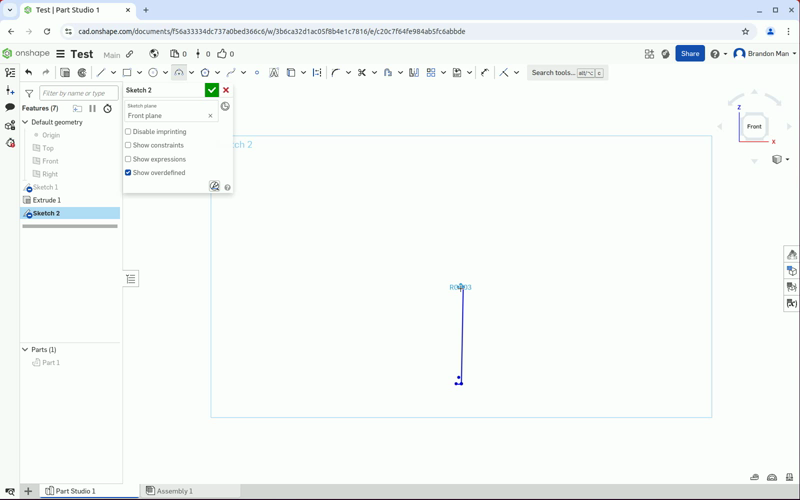
scroll(6)
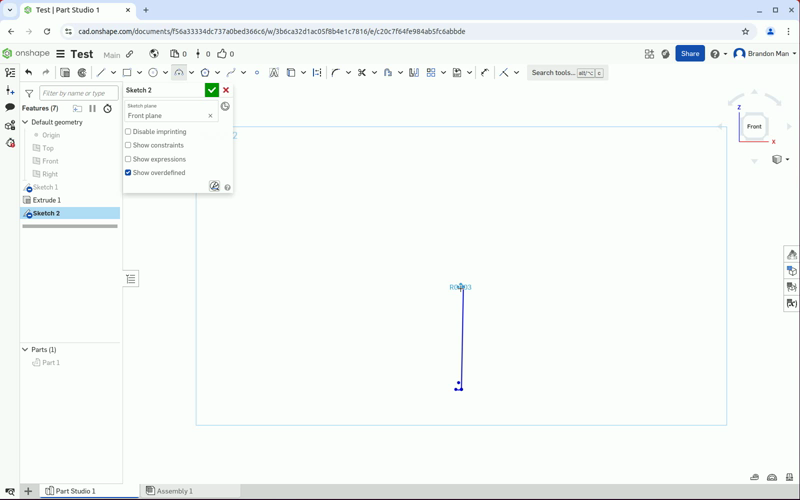
scroll(6)
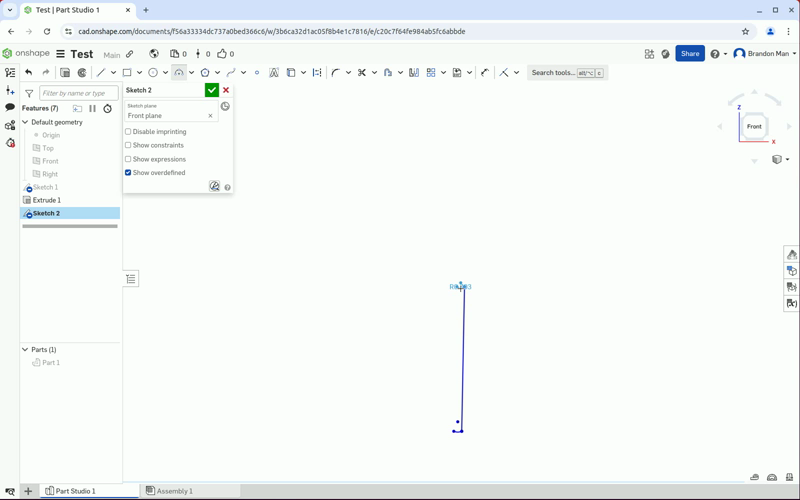
scroll(6)
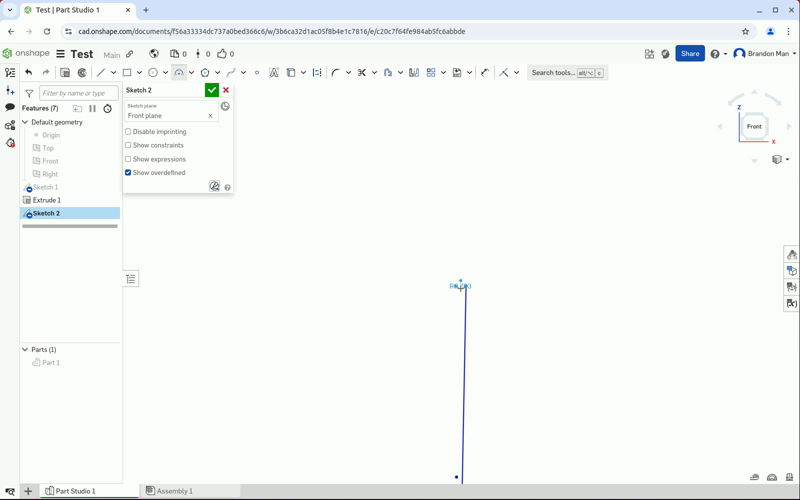
scroll(6)
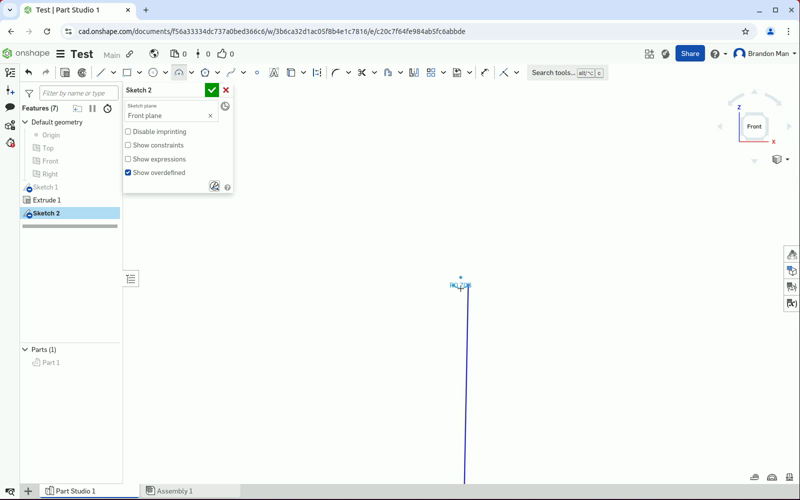
scroll(6)
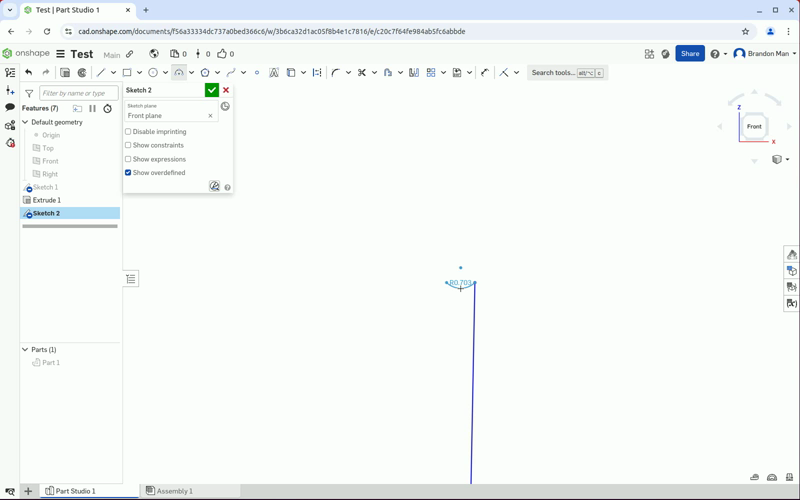
scroll(6)
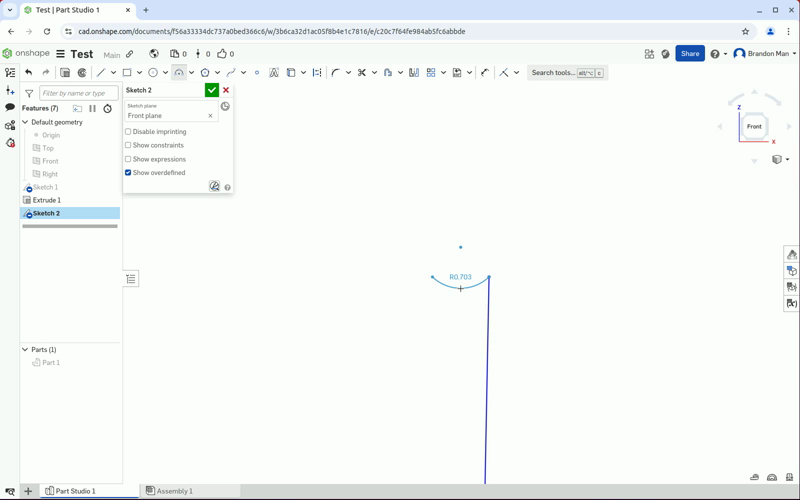
click(460, 288)
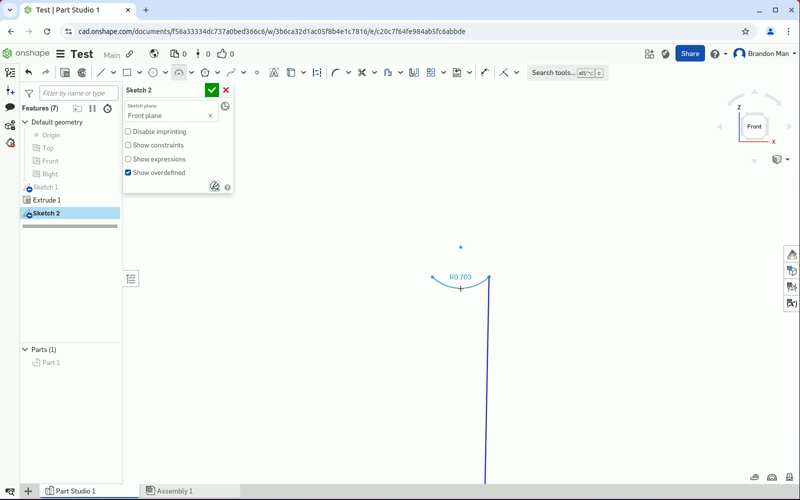
scroll(-6)
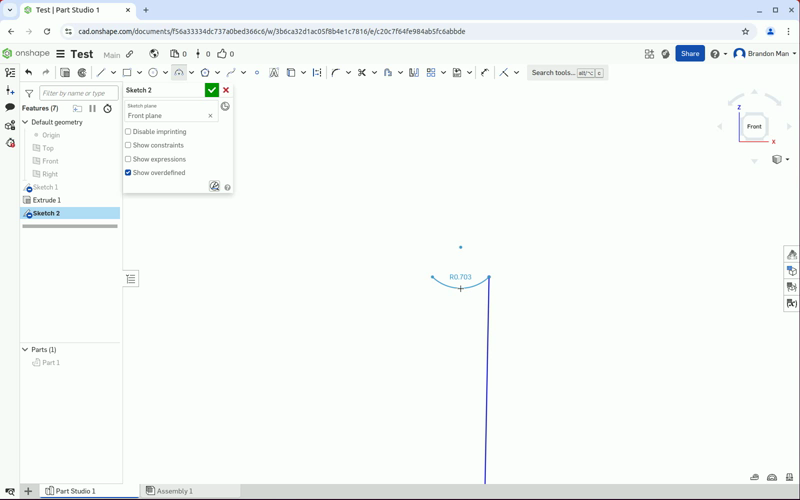
scroll(-6)
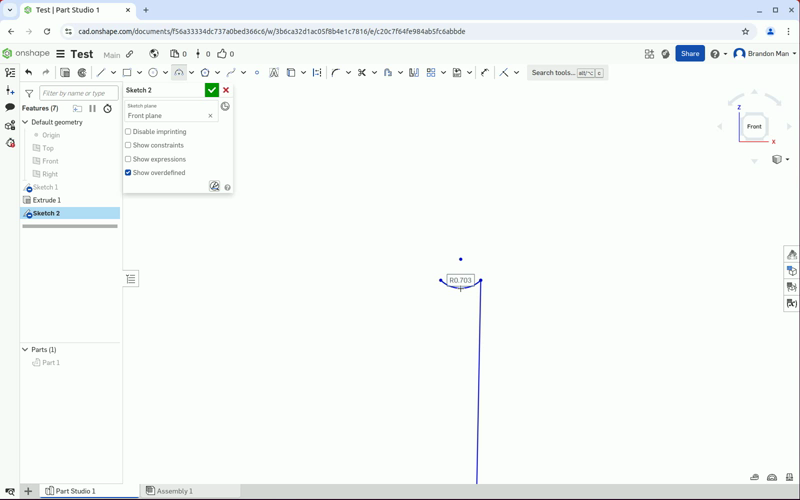
scroll(-6)
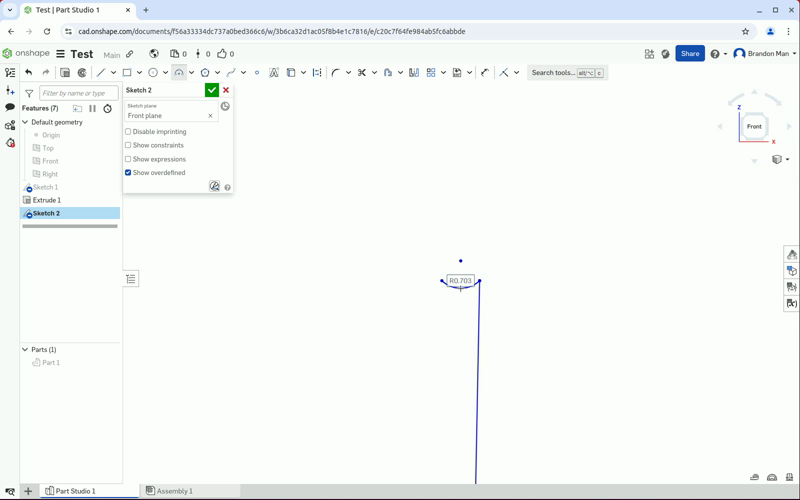
scroll(-6)
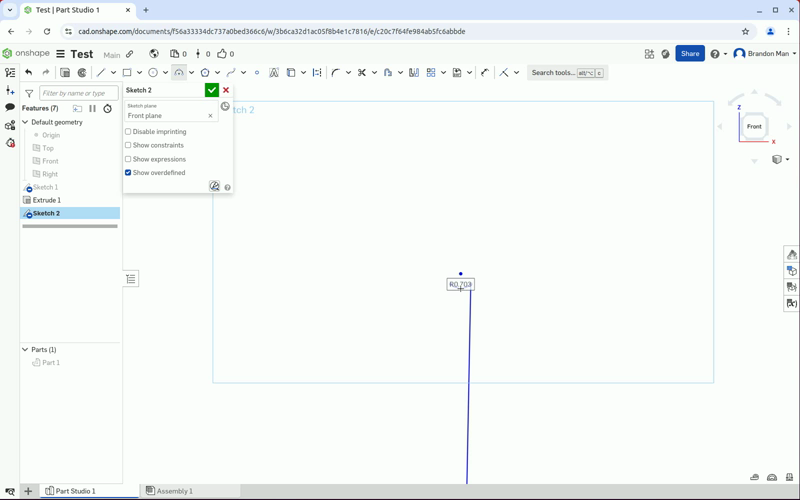
scroll(-6)
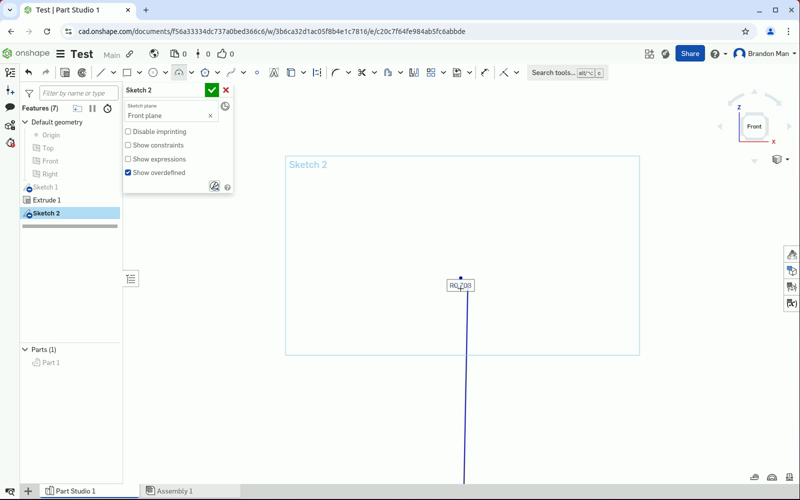
scroll(-6)
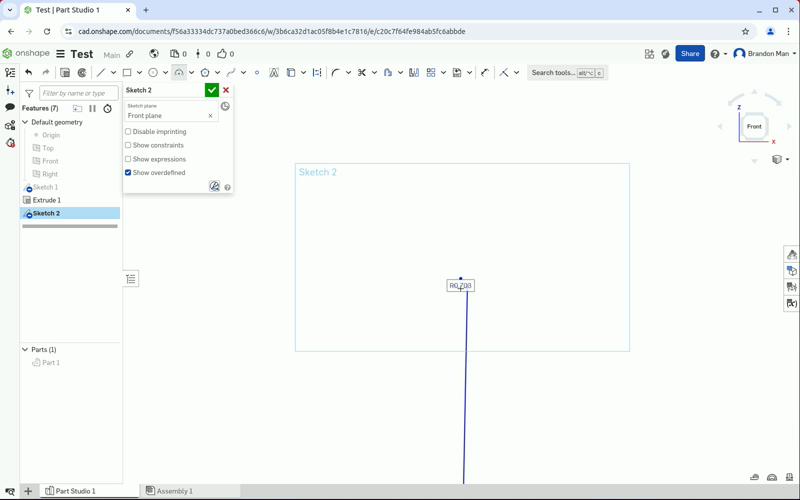
scroll(-6)
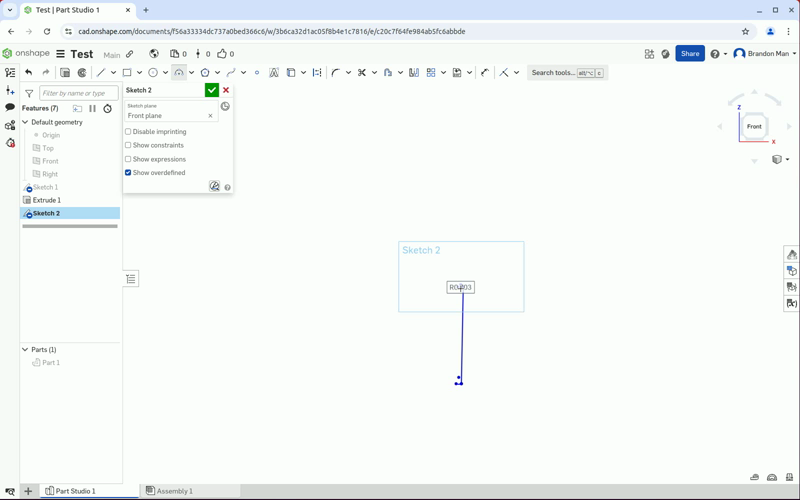
key_up(shift)
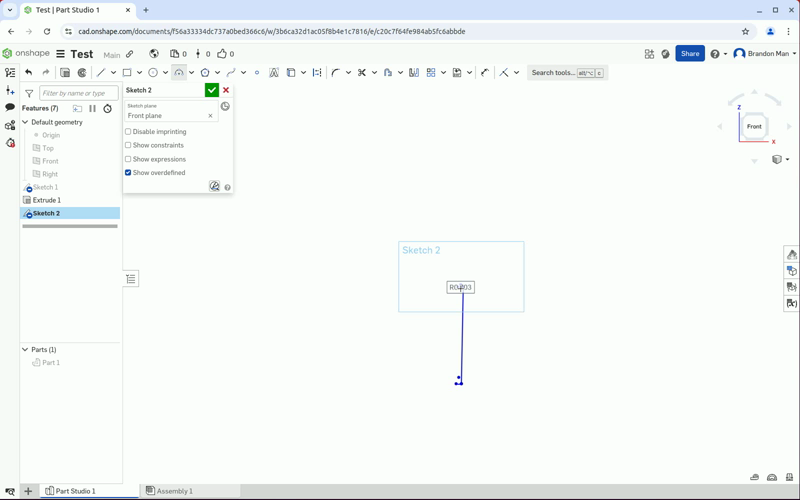
key(esc)
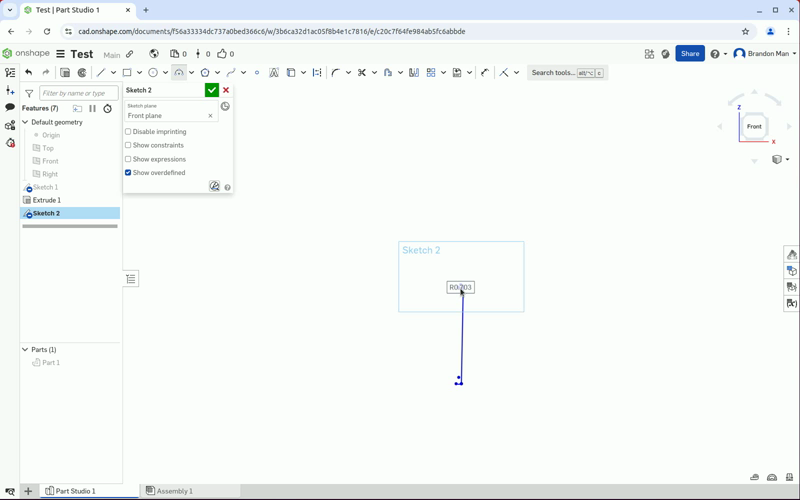
key(l)
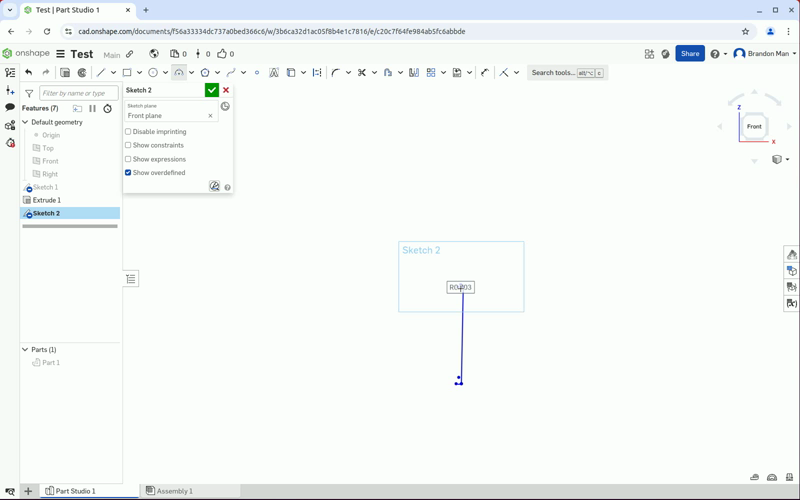
mouse_move(458, 287)
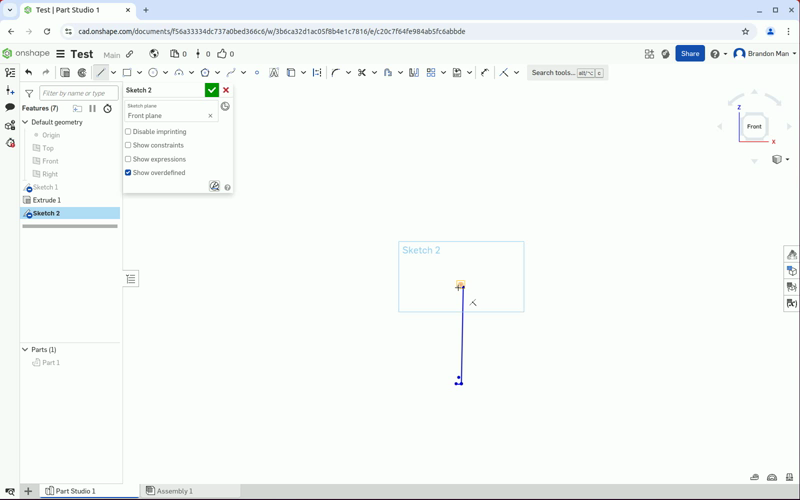
scroll(6)
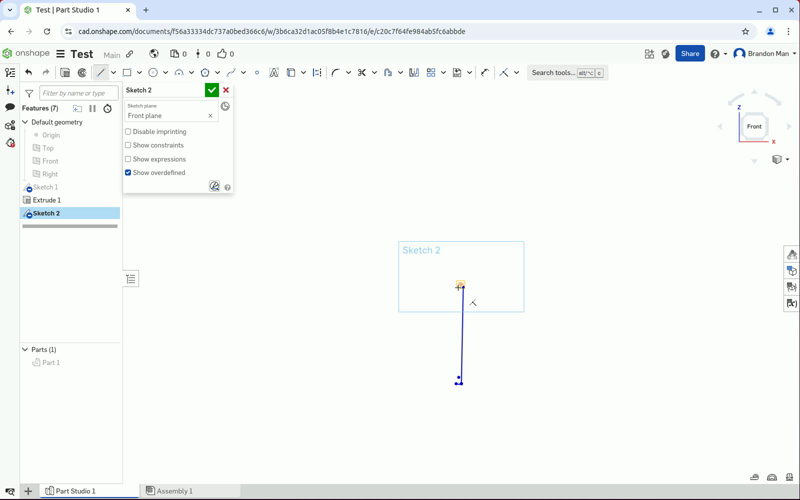
scroll(6)
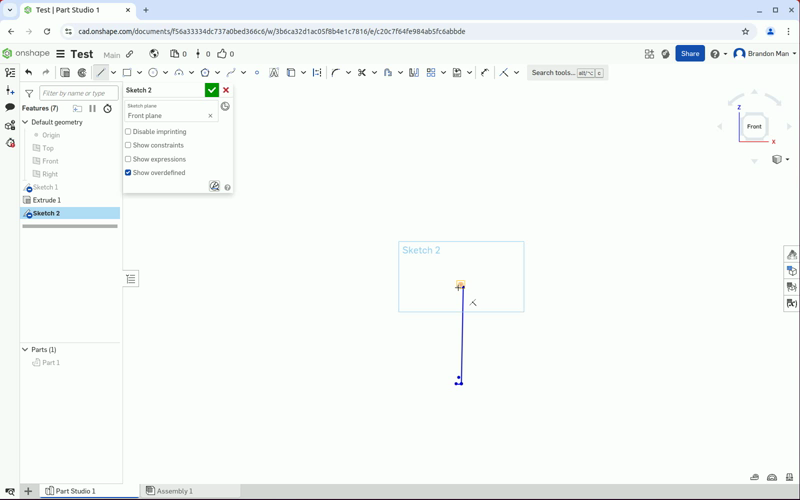
scroll(6)
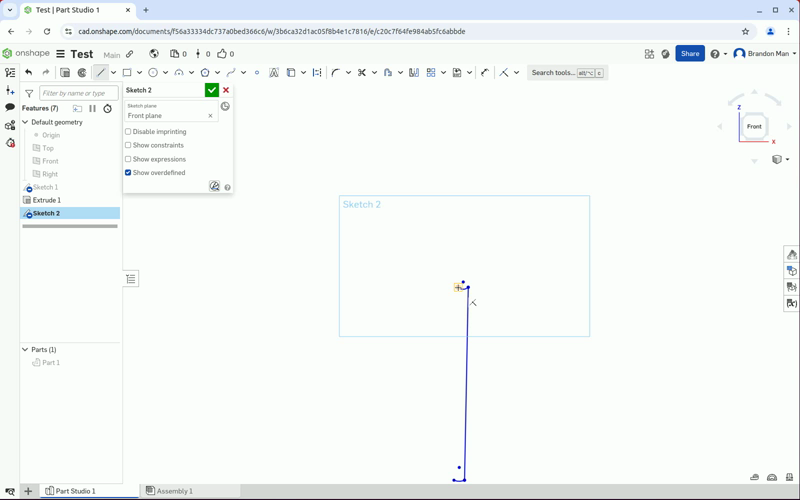
scroll(6)
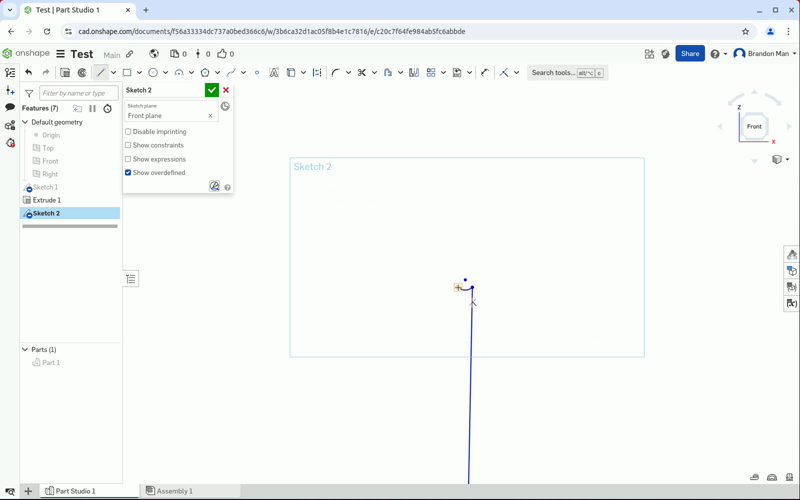
scroll(6)
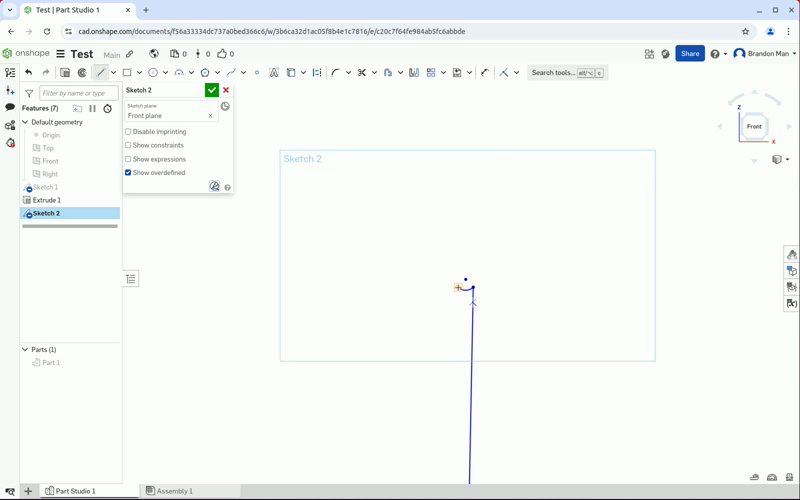
scroll(6)
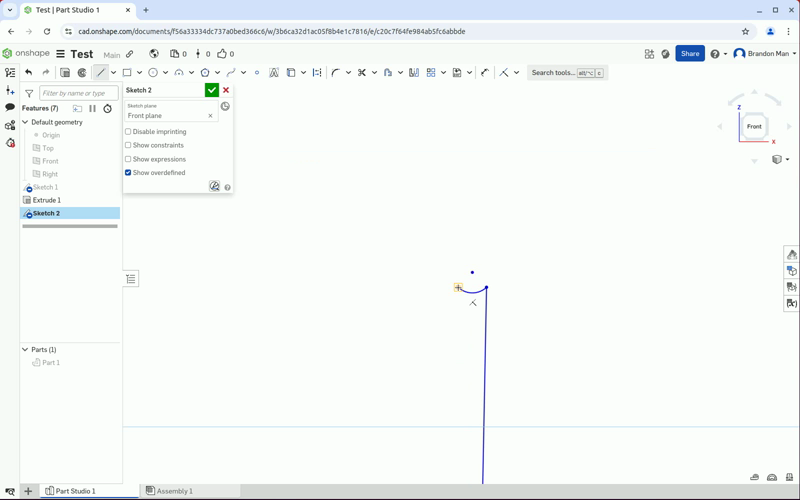
scroll(6)
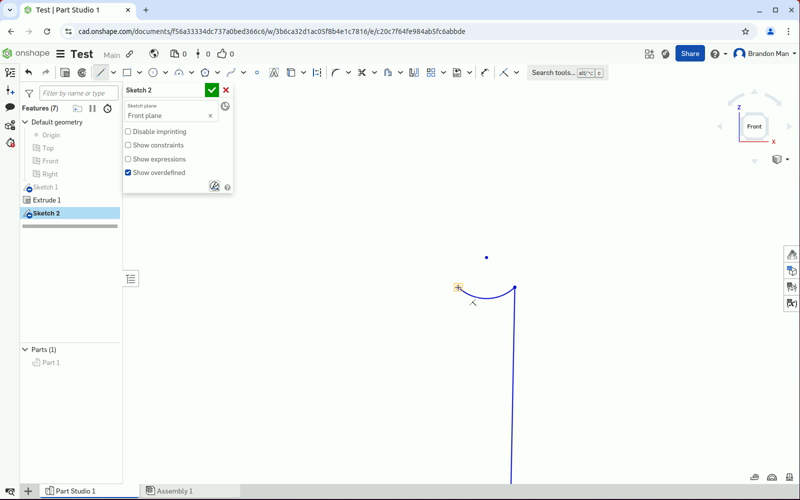
click(458, 287)
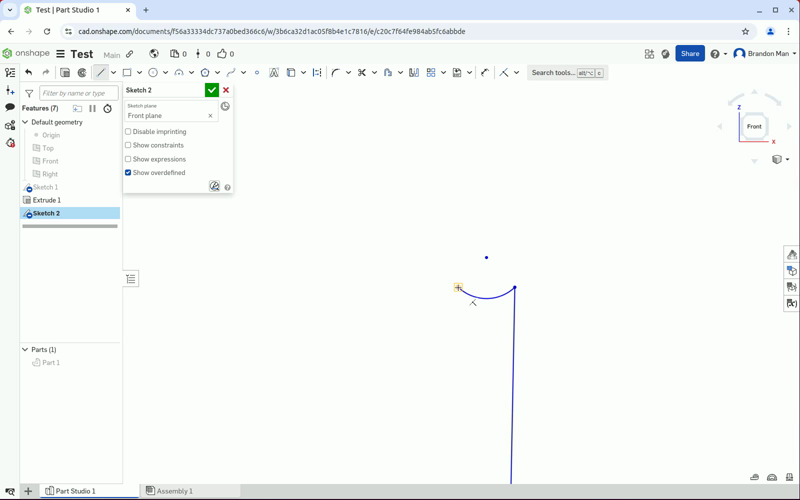
scroll(-6)
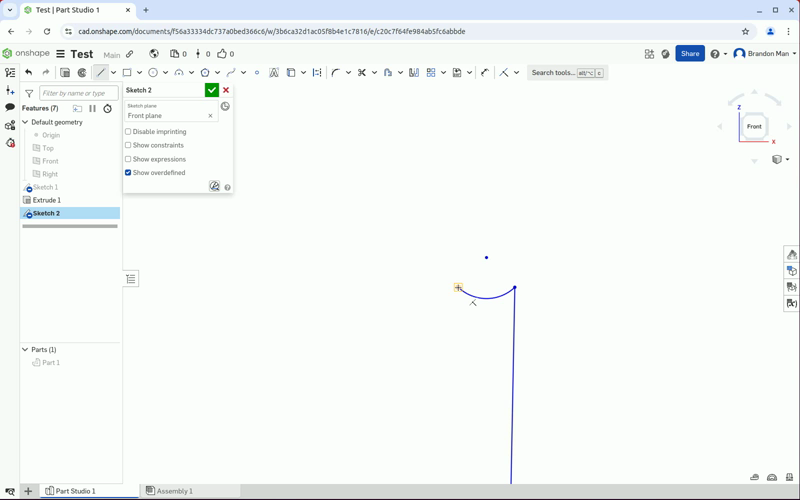
scroll(-6)
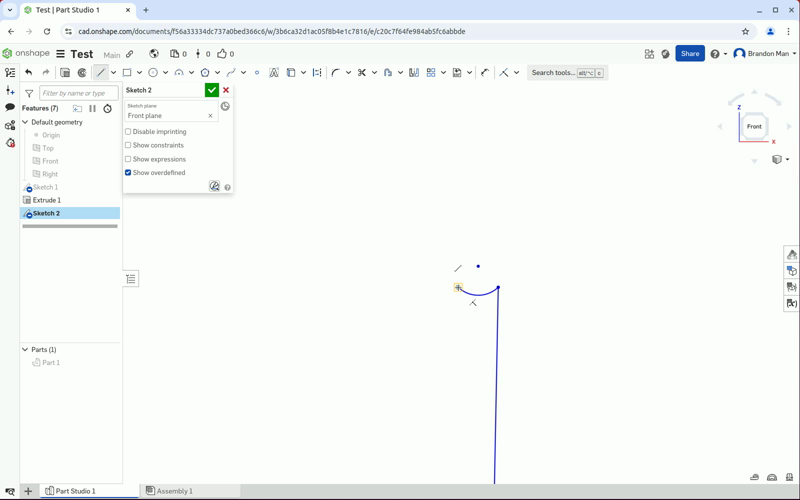
scroll(-6)
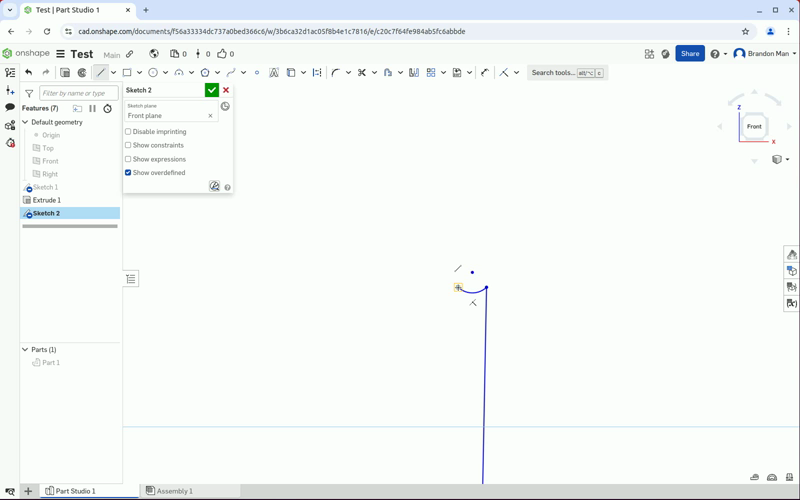
scroll(-6)
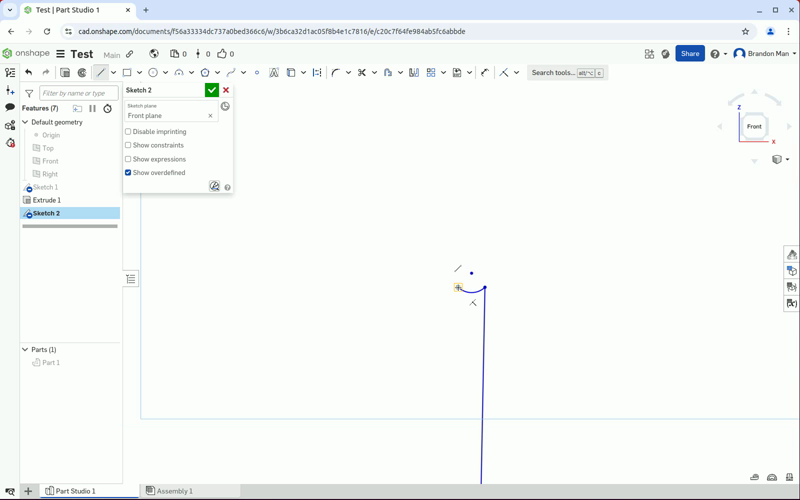
scroll(-6)
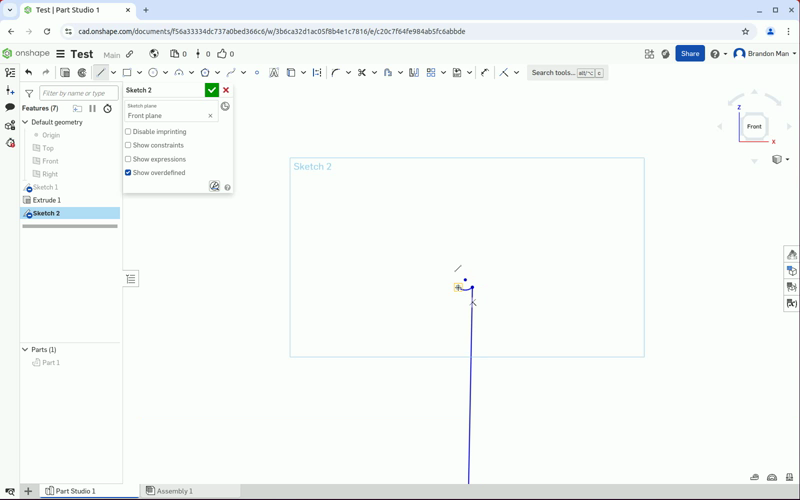
scroll(-6)
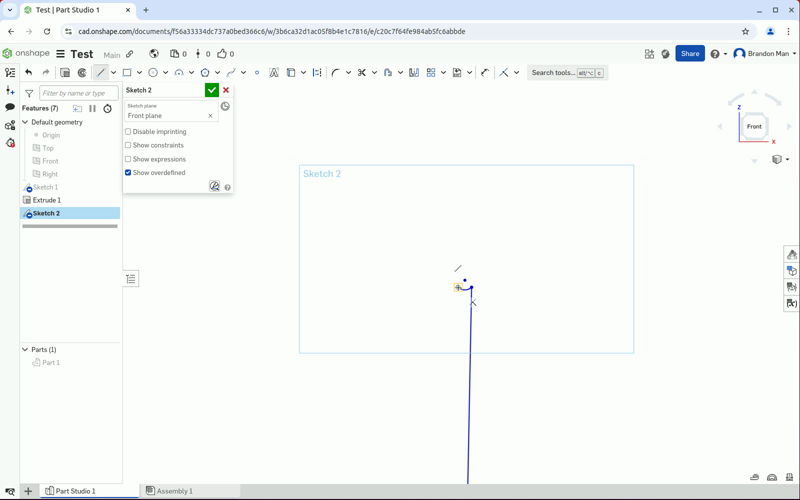
scroll(-6)
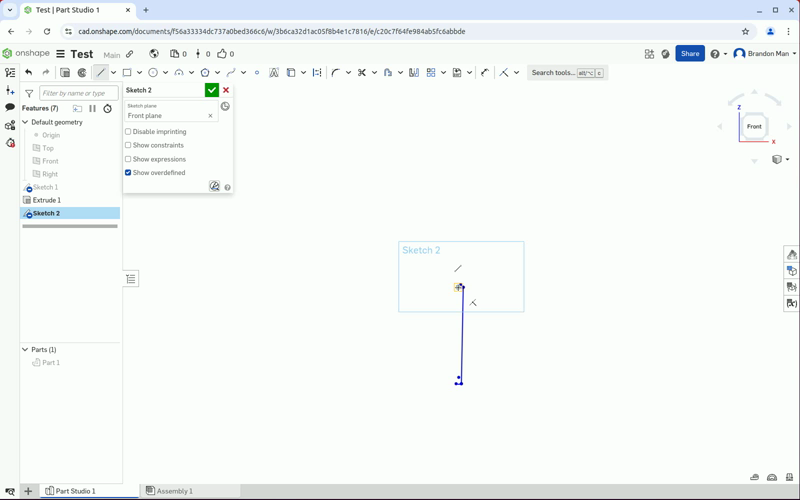
key_down(shift)
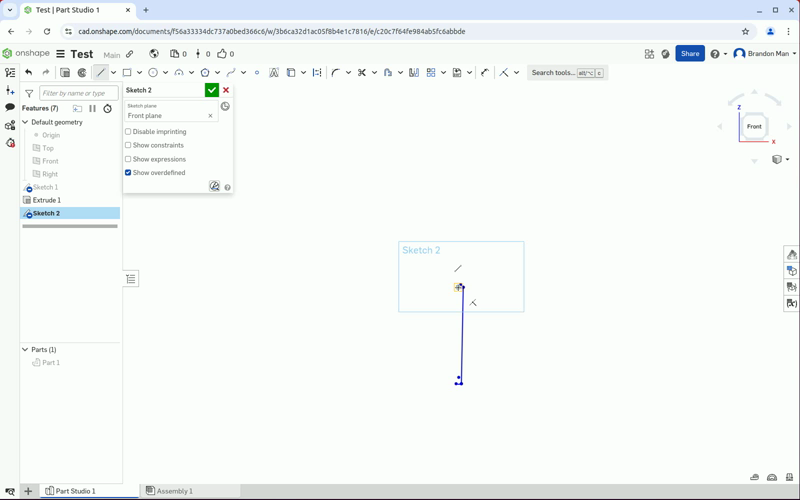
mouse_move(456, 383)
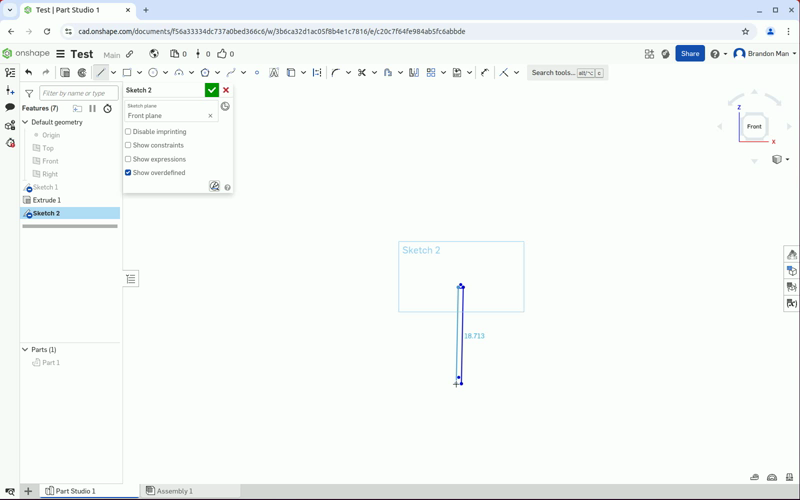
scroll(6)
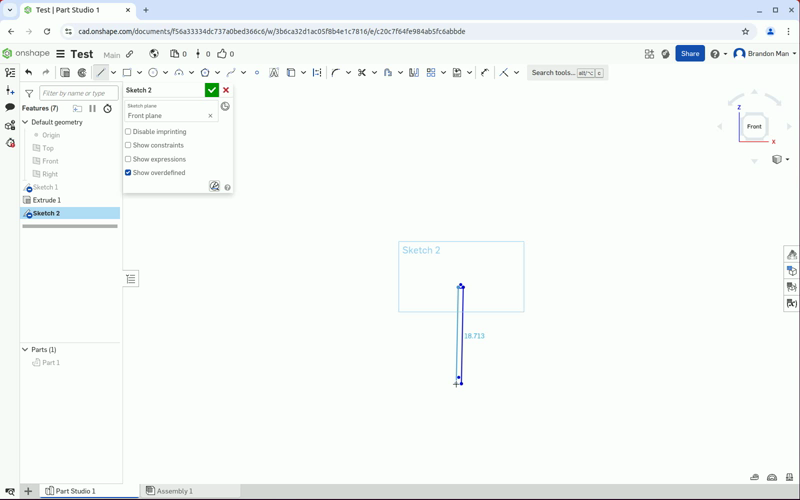
scroll(6)
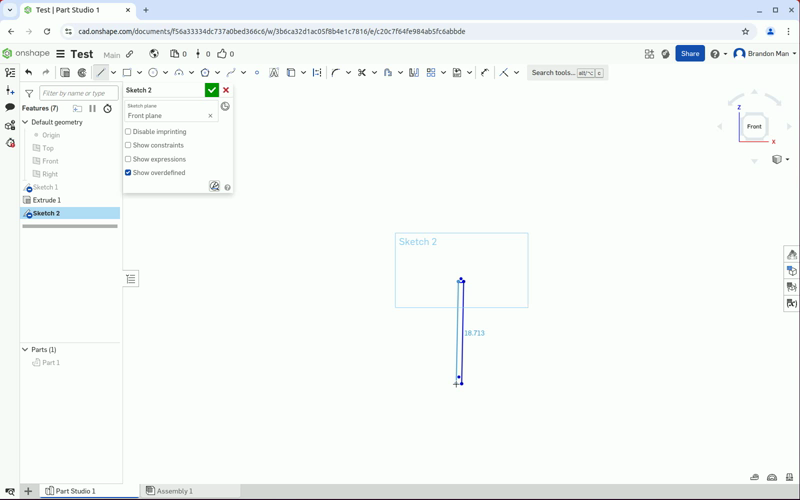
scroll(6)
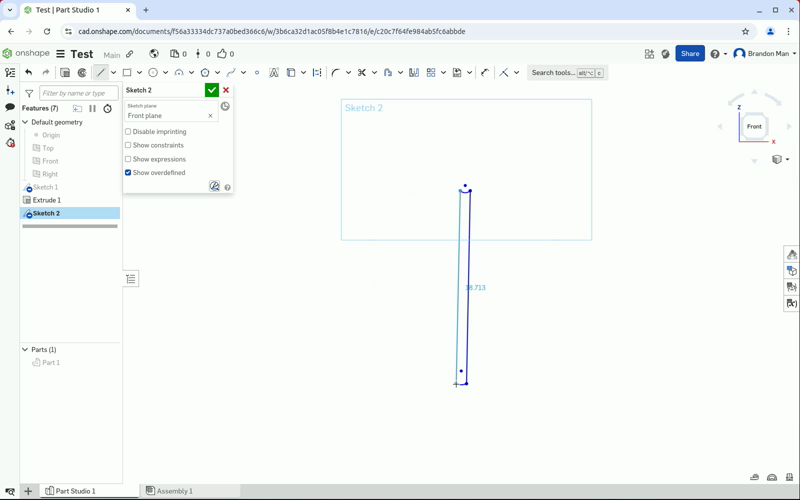
scroll(6)
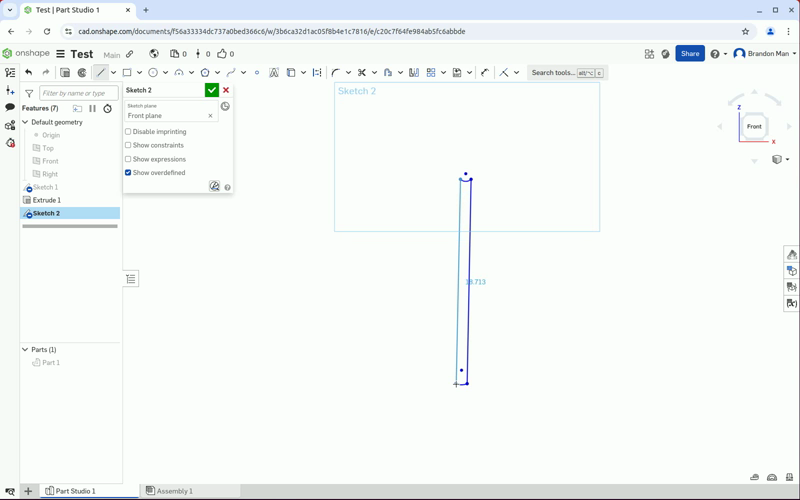
scroll(6)
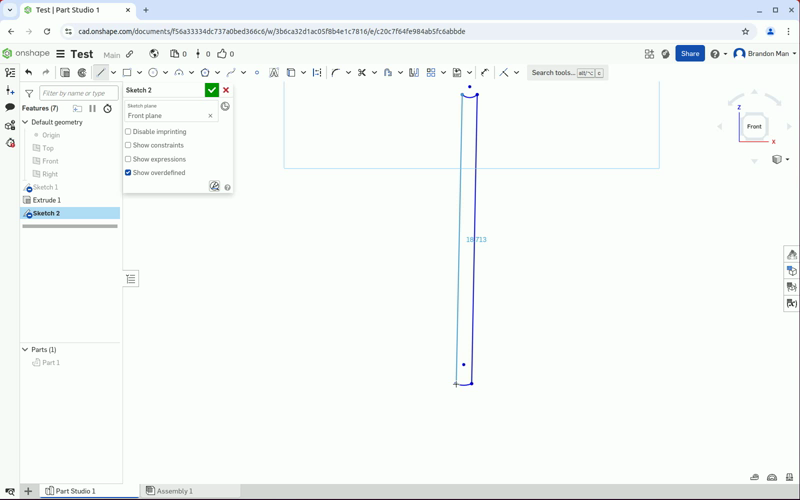
scroll(6)
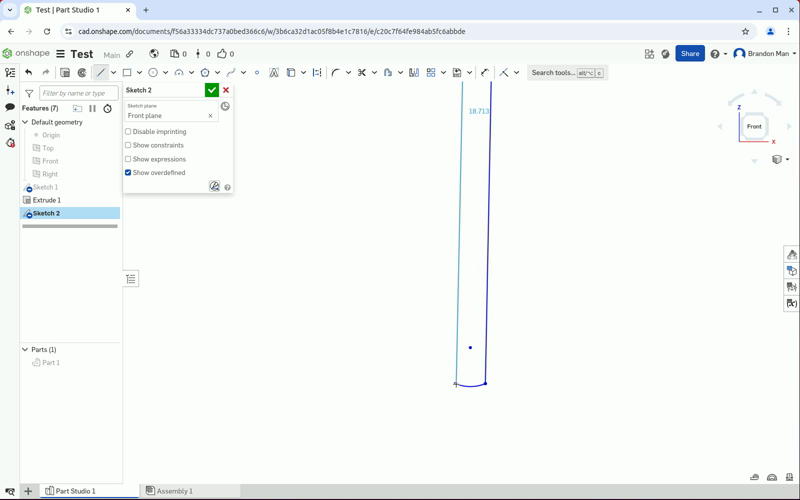
scroll(6)
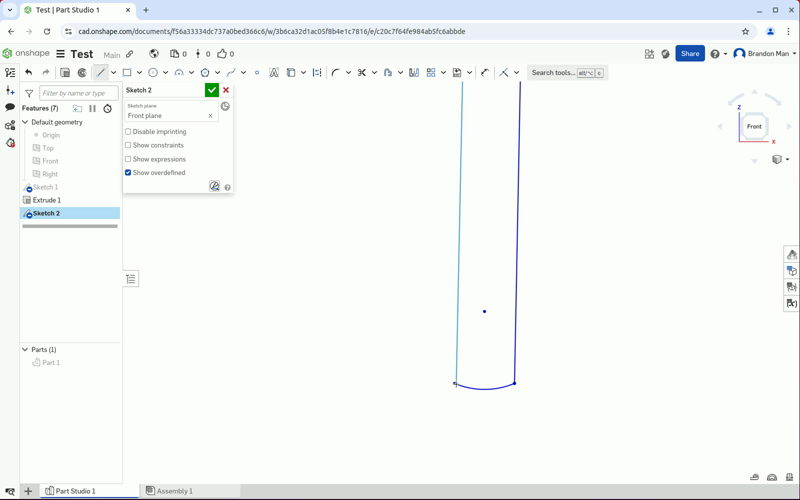
key_up(shift)
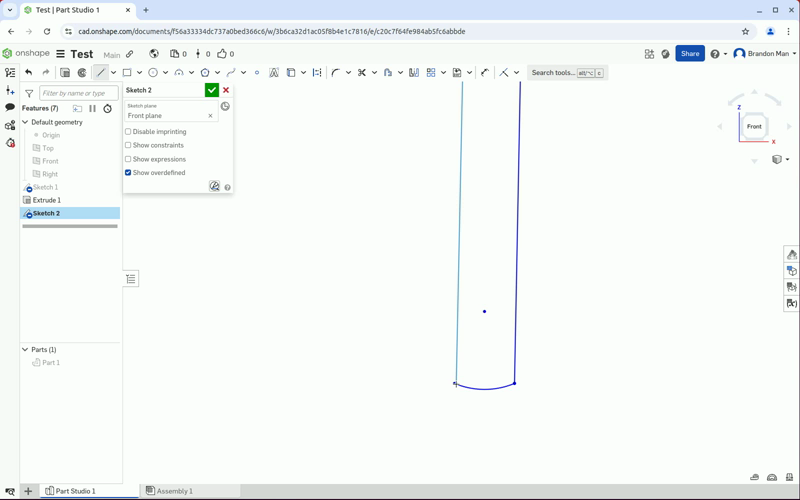
click(456, 383)
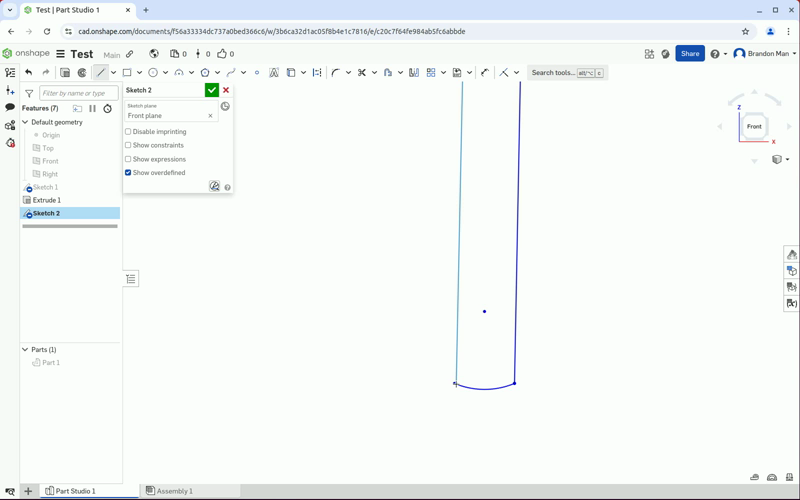
scroll(-6)
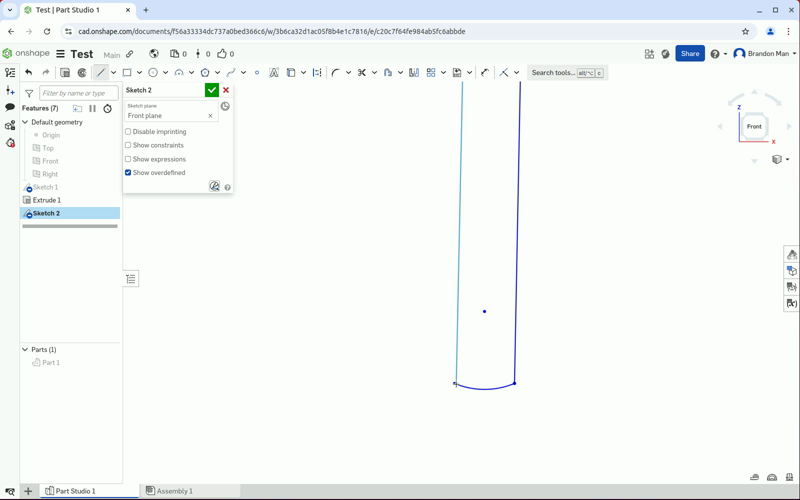
scroll(-6)
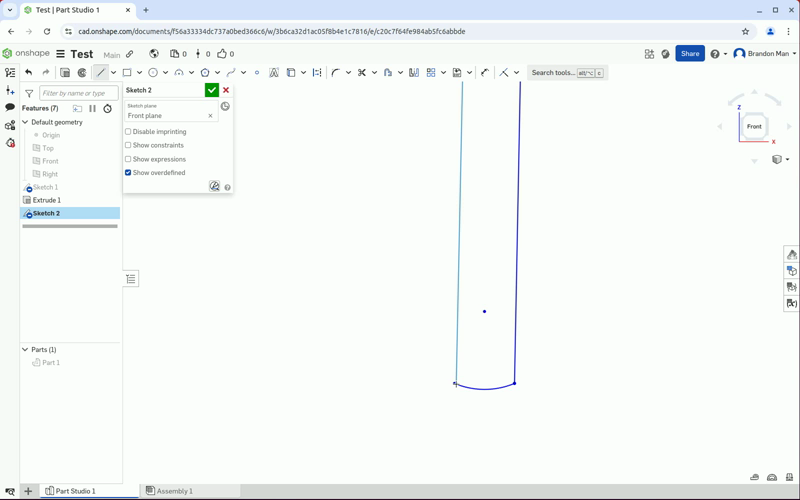
scroll(-6)
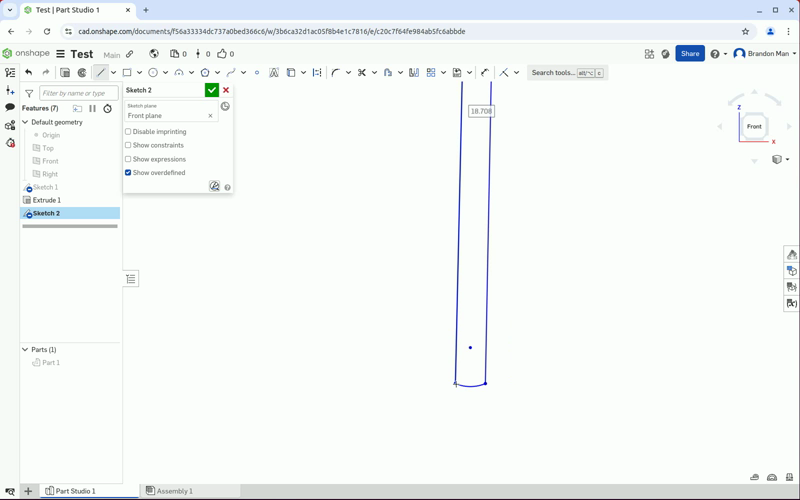
scroll(-6)
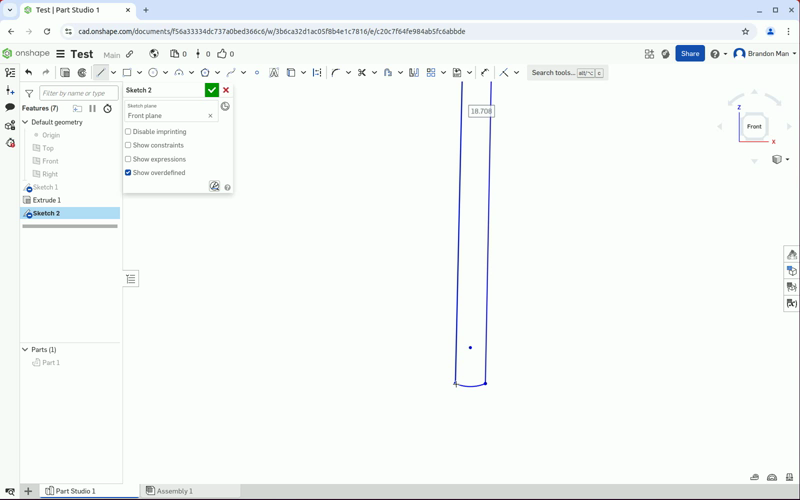
scroll(-6)
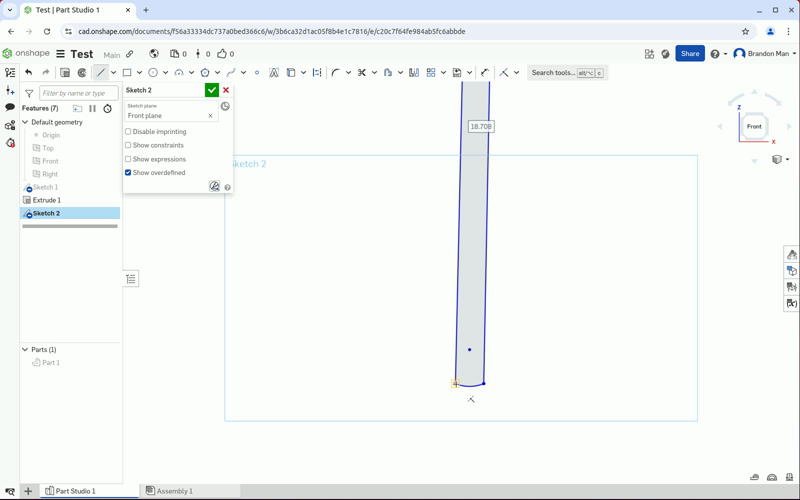
scroll(-6)
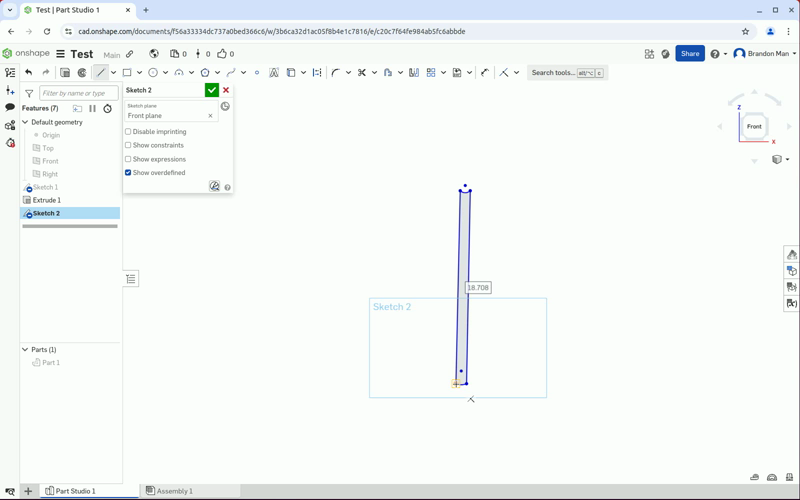
scroll(-6)
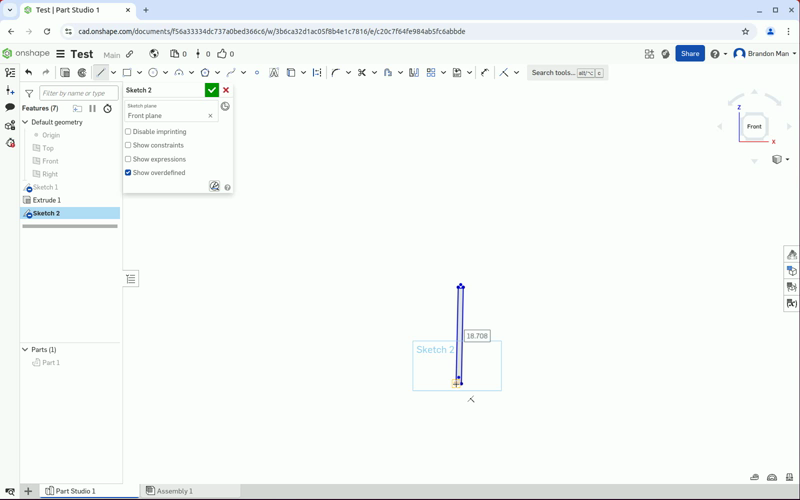
key(esc)
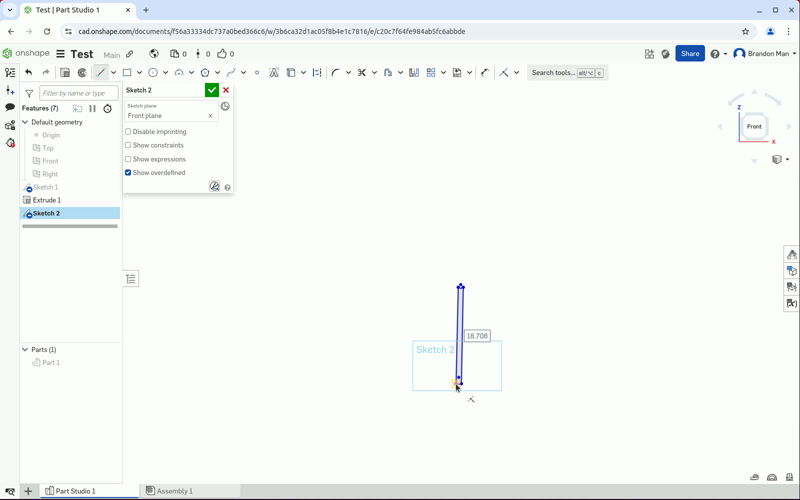
mouse_move(457, 363)
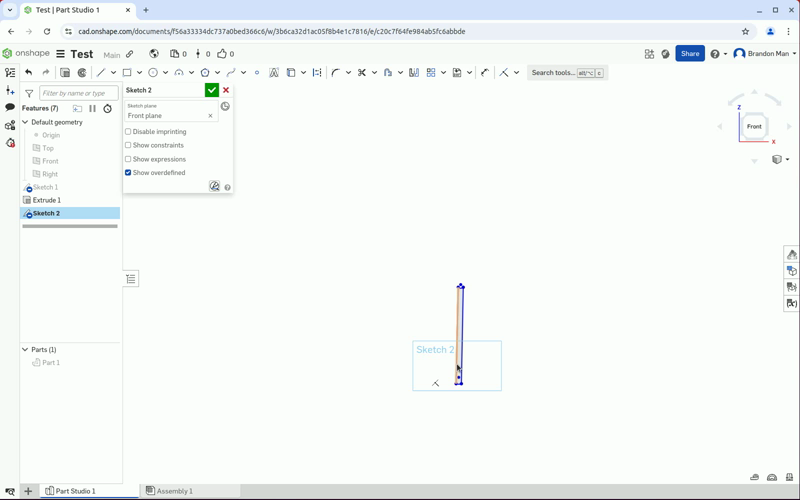
scroll(6)
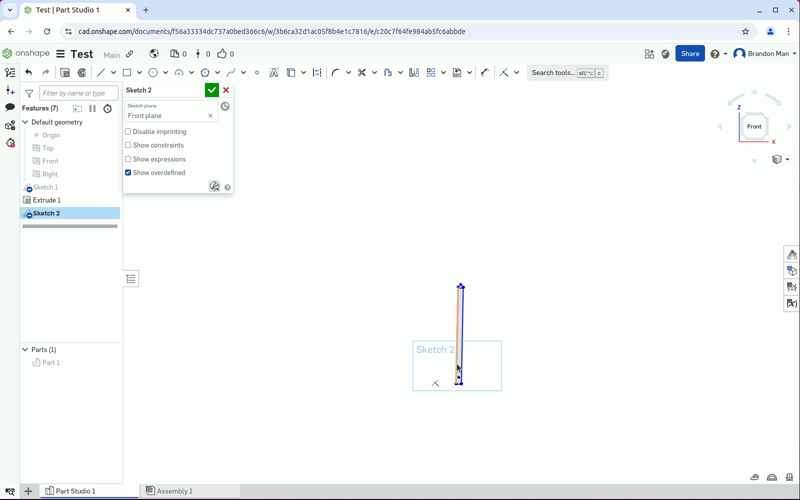
scroll(6)
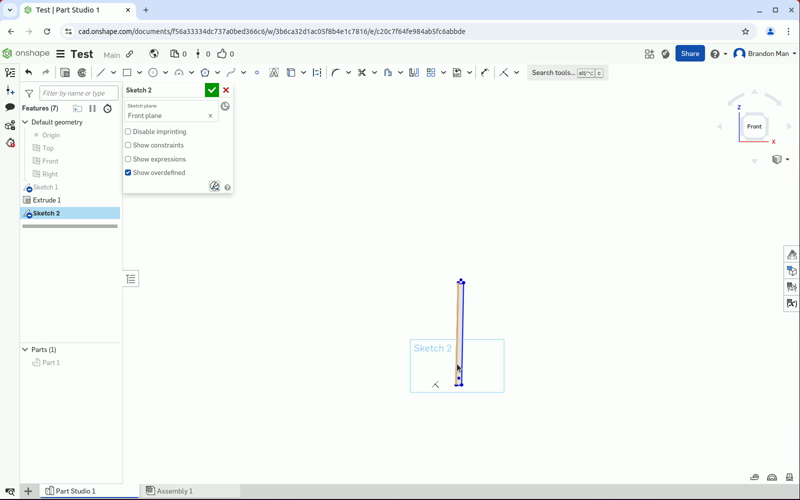
scroll(6)
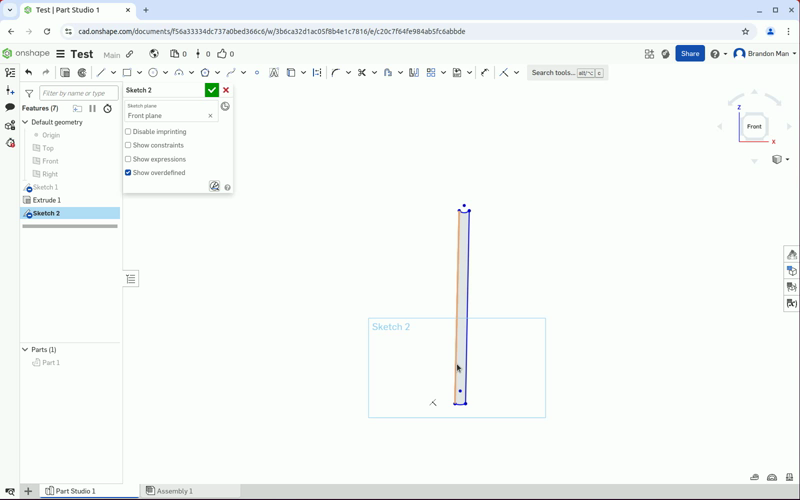
scroll(6)
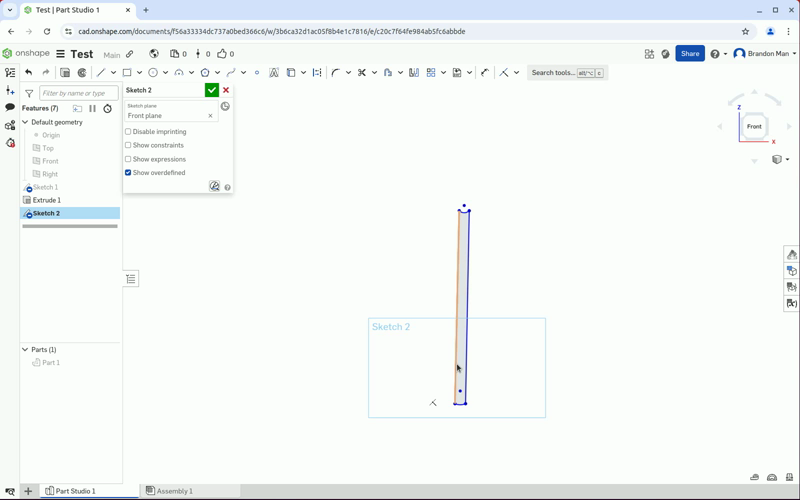
scroll(6)
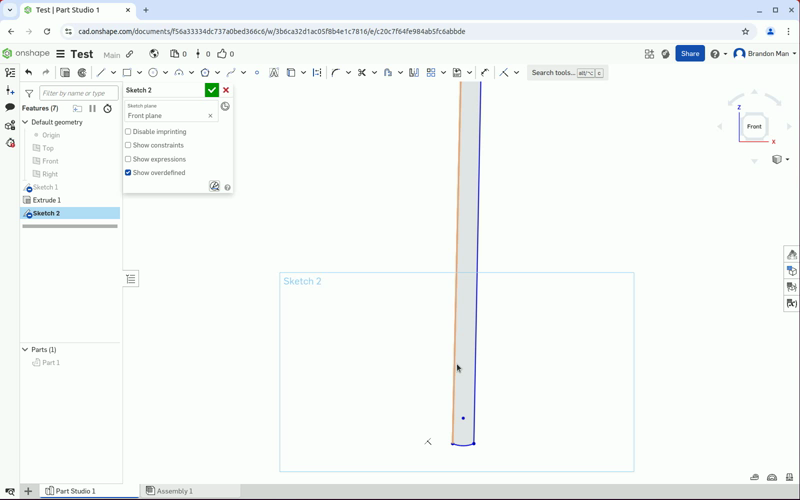
scroll(6)
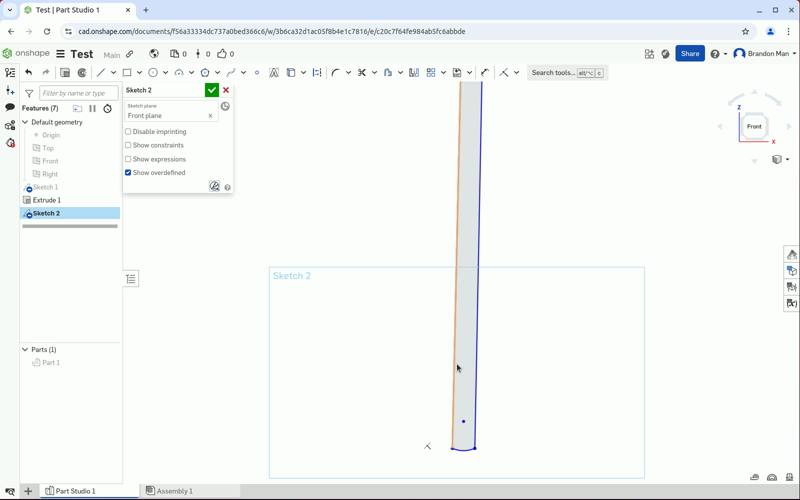
scroll(6)
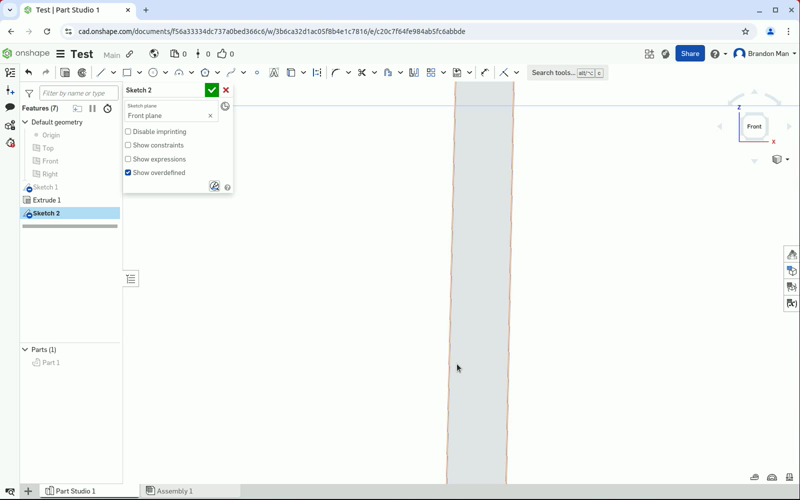
click(457, 363)
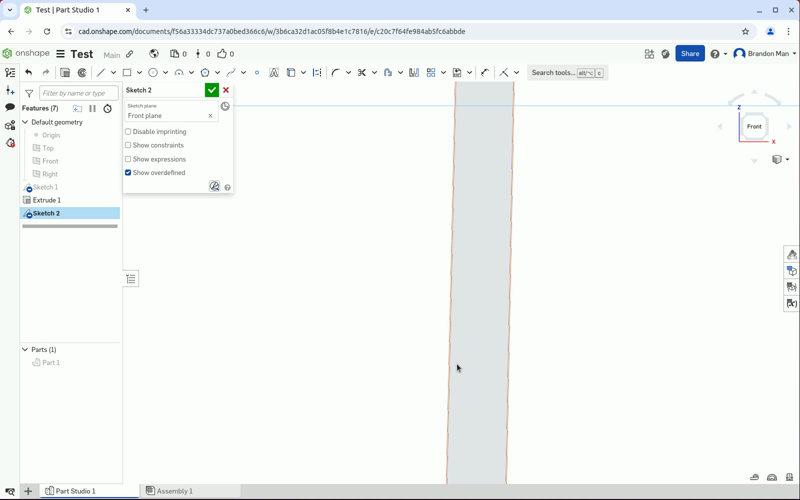
scroll(-6)
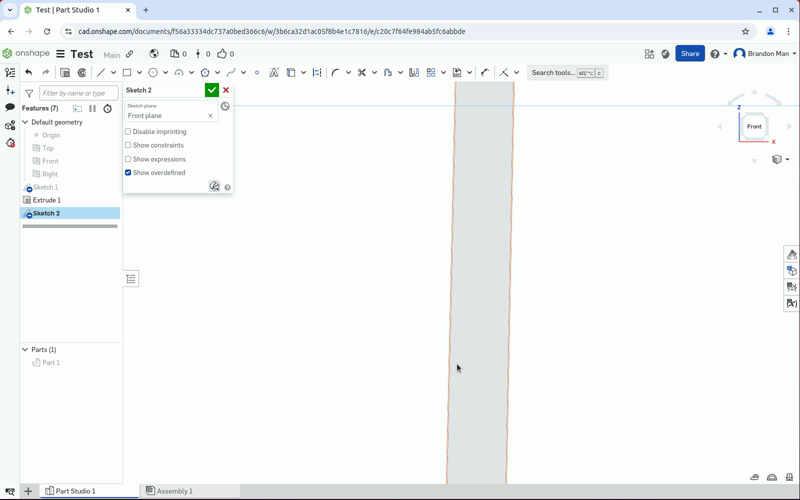
scroll(-6)
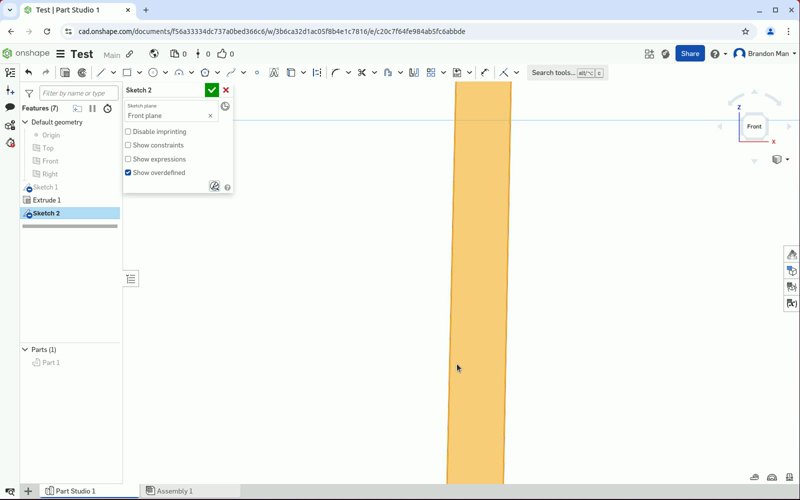
scroll(-6)
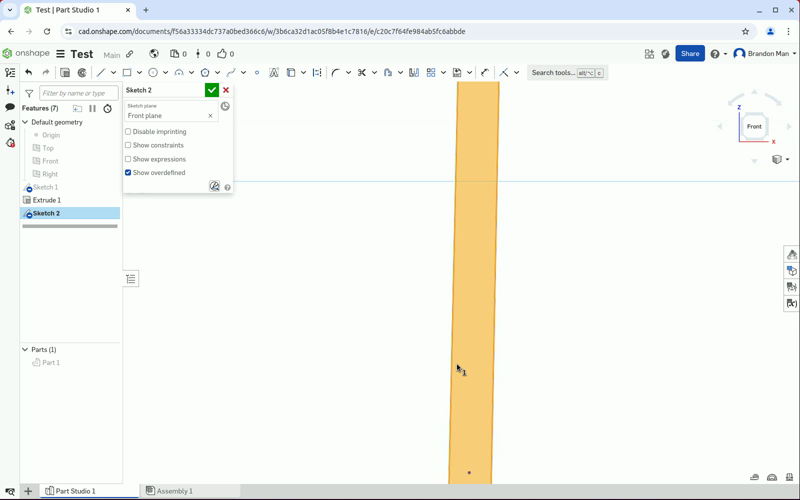
scroll(-6)
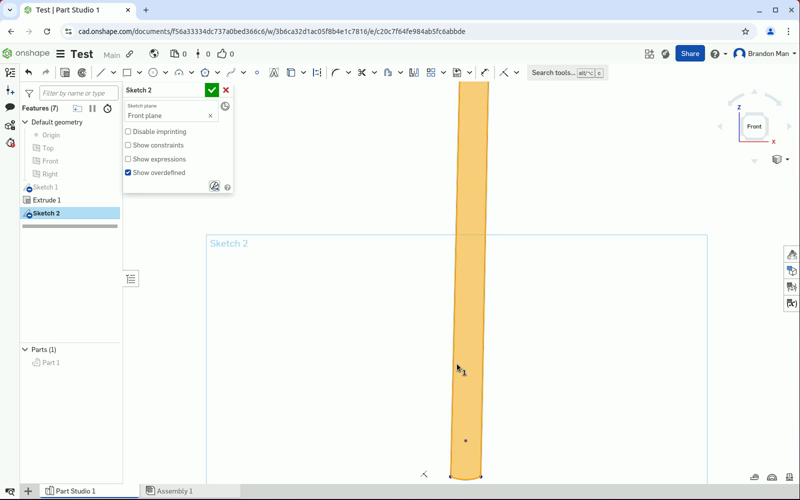
scroll(-6)
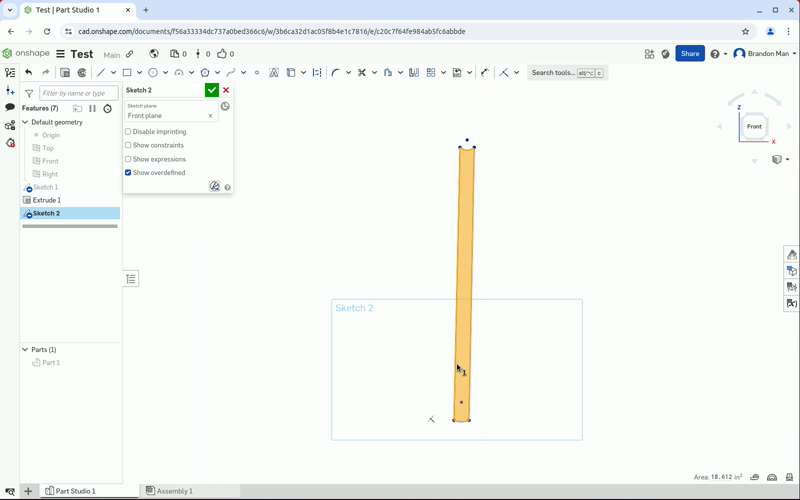
scroll(-6)
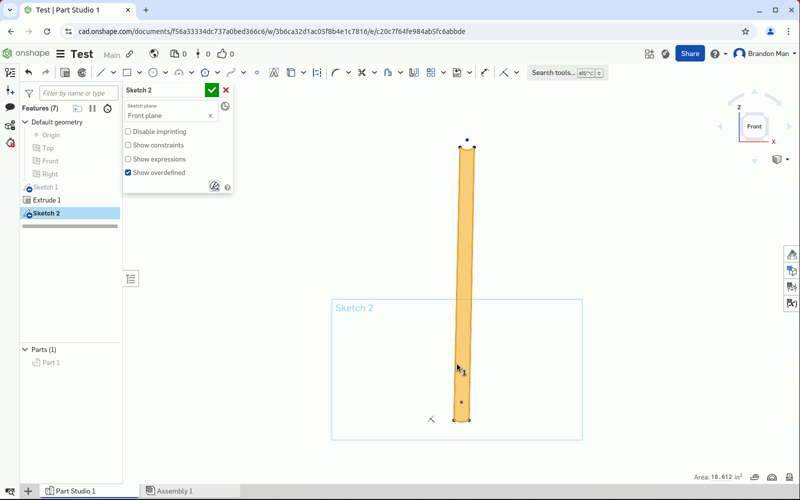
scroll(-6)
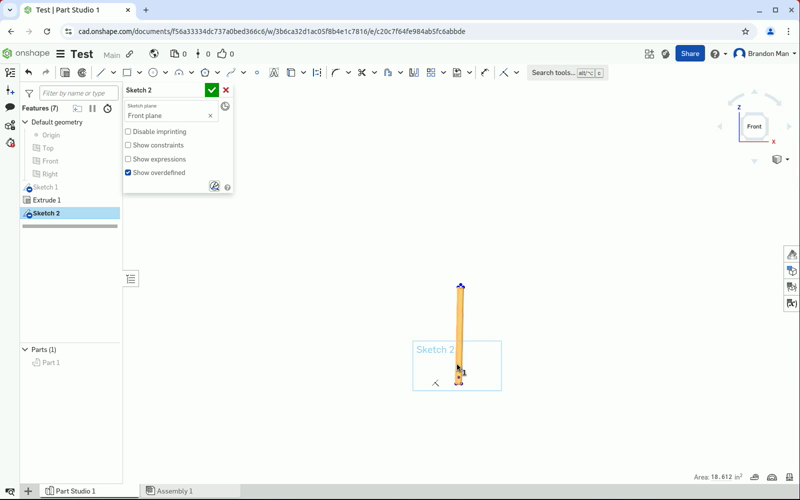
mouse_move(73, 352)
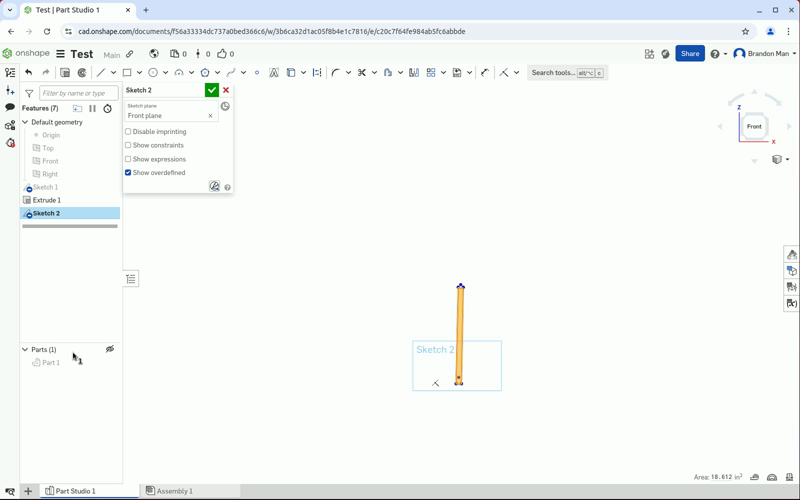
key(shift+y)
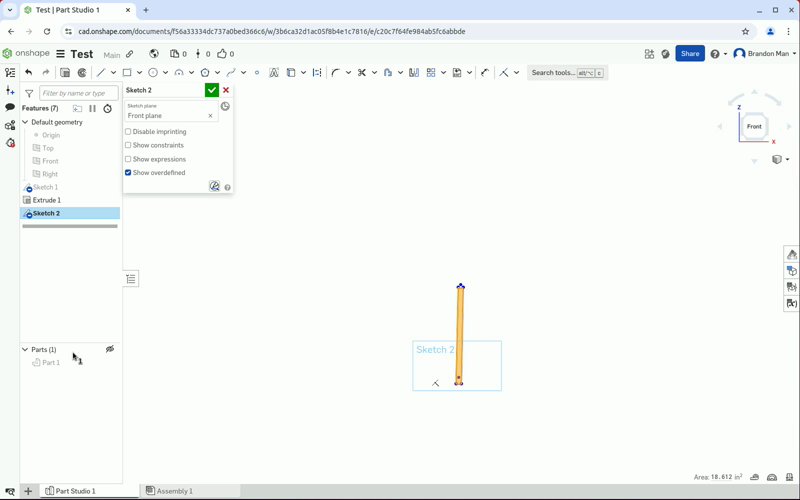
key(shift+e)
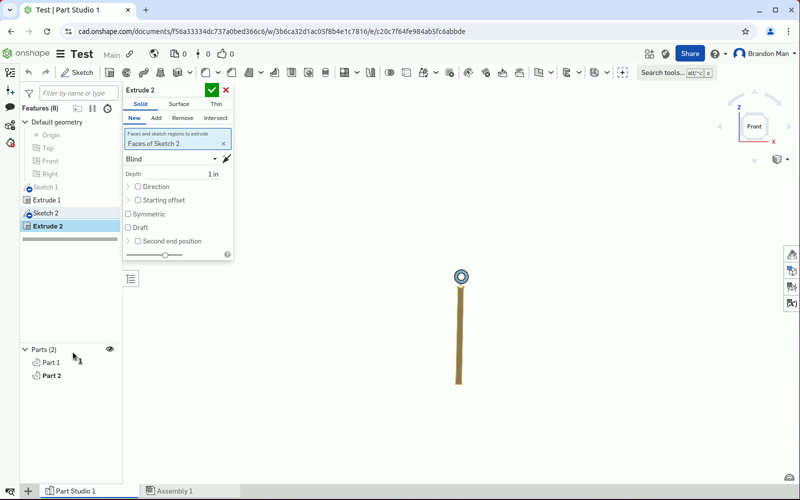
mouse_move(143, 106)
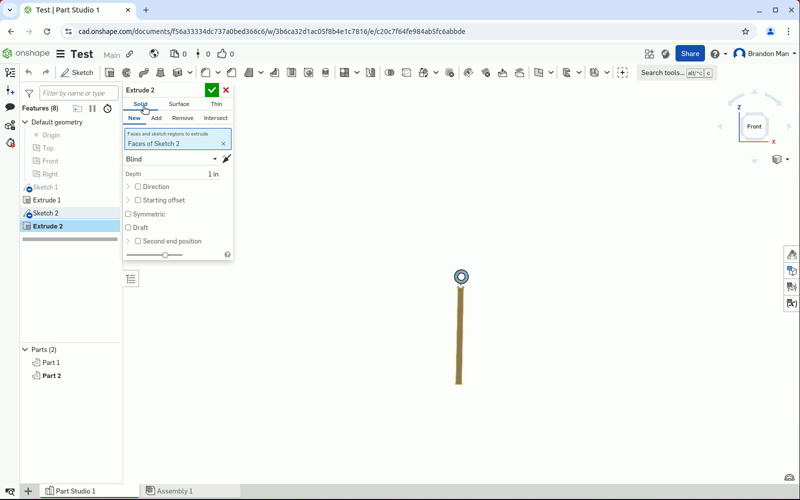
click(143, 106)
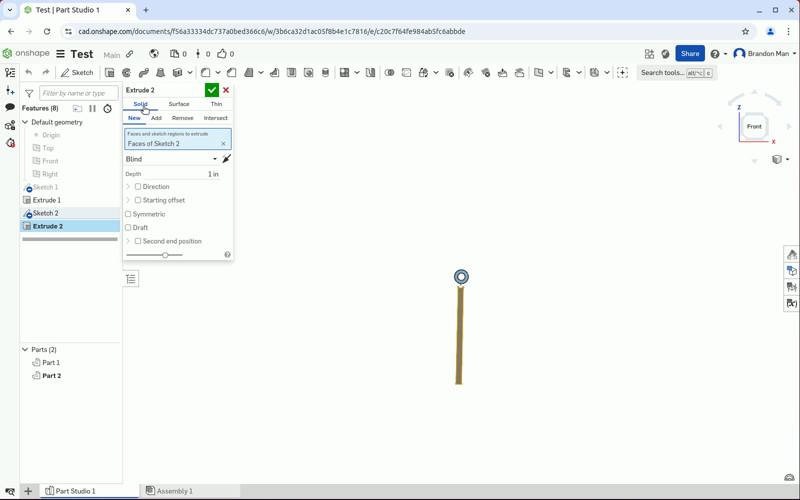
mouse_move(137, 120)
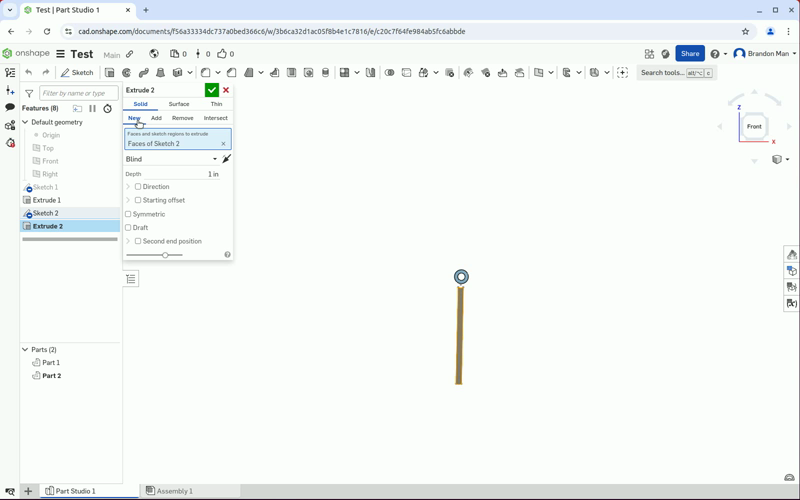
click(137, 120)
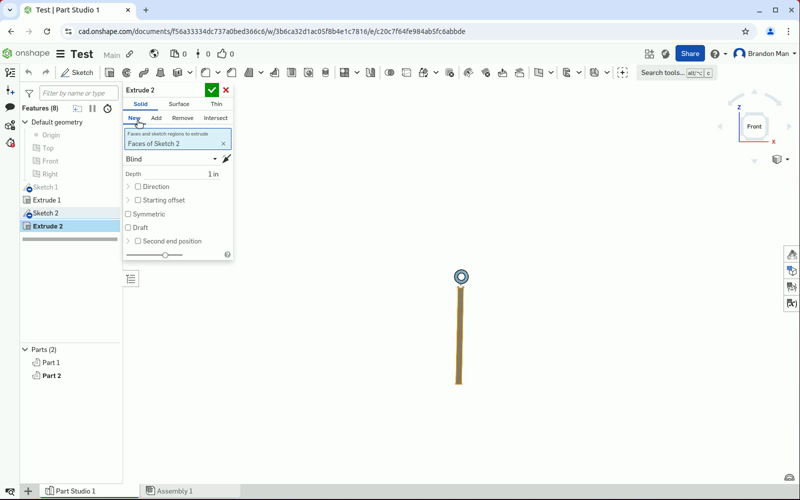
key(tab, 4)
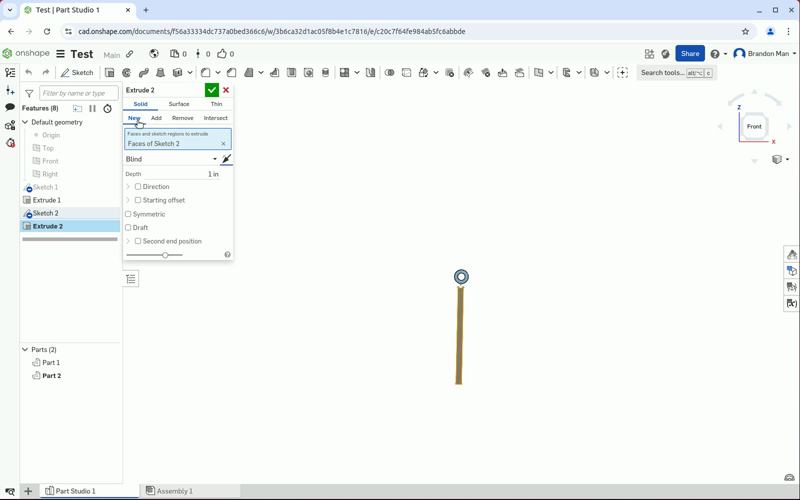
text(1.926)
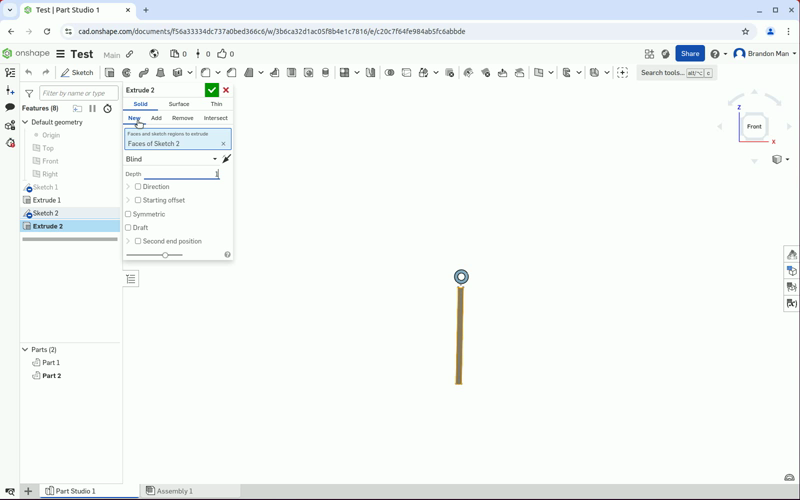
key(enter)
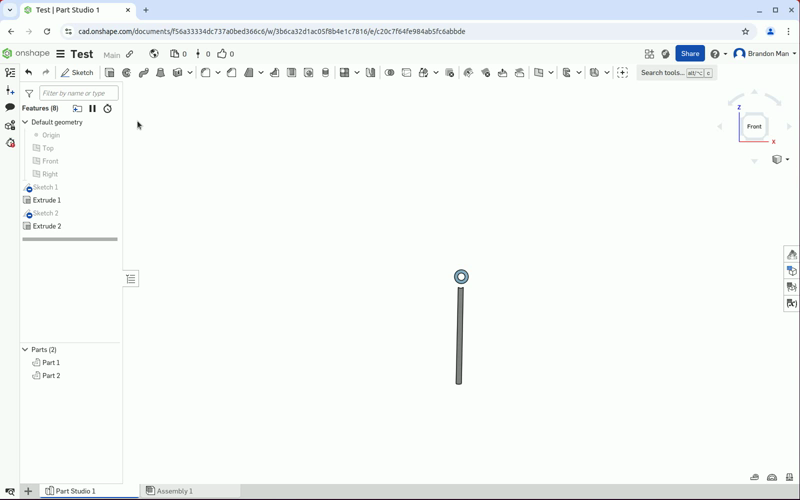
key(shift+h)
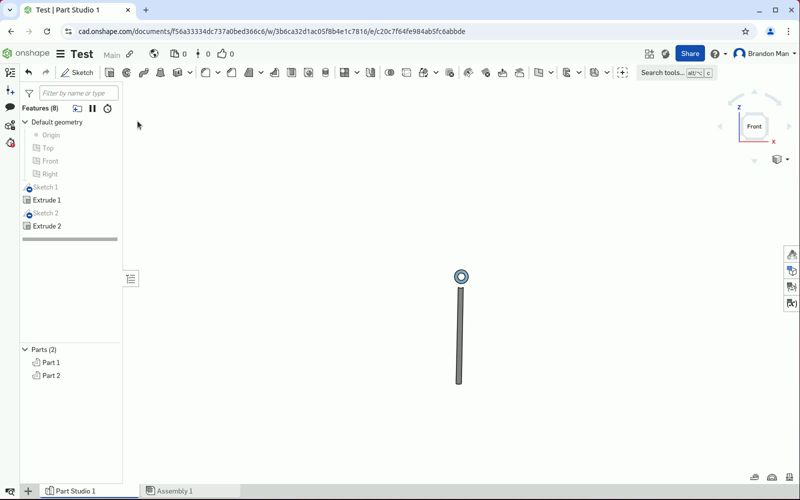
key(shift+h)
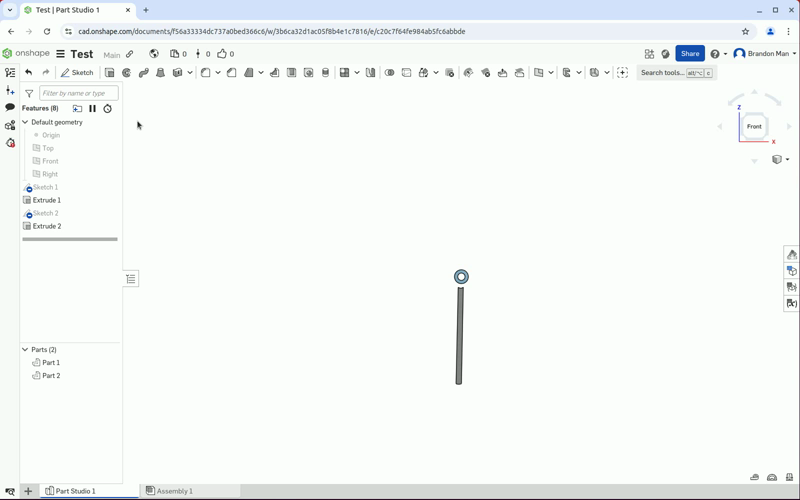
mouse_move(73, 189)
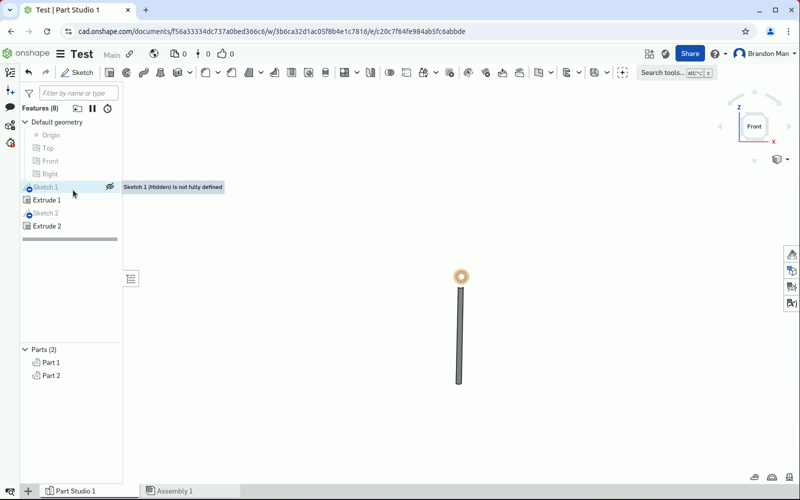
click(73, 189)
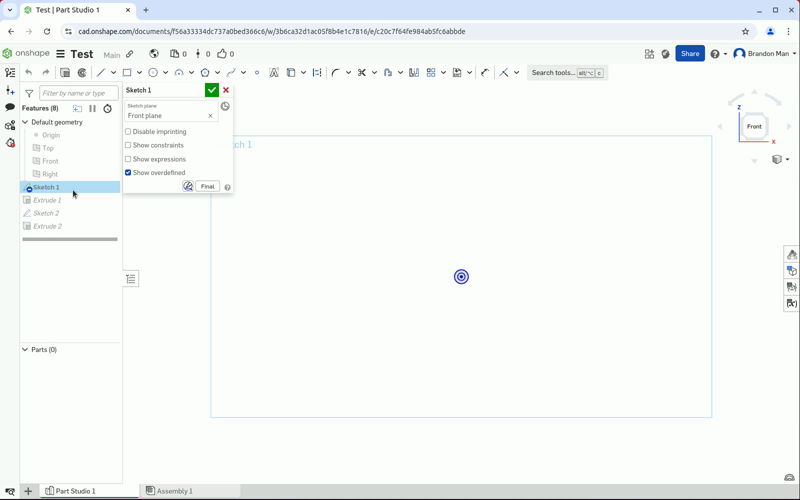
mouse_move(229, 92)
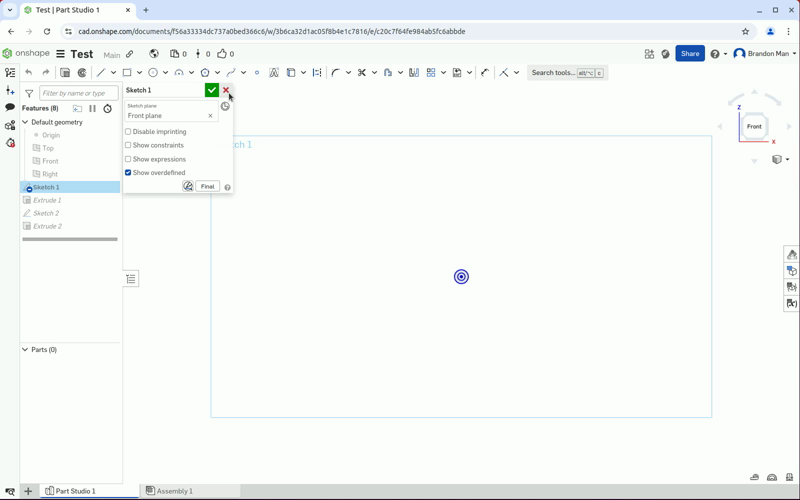
click(229, 92)
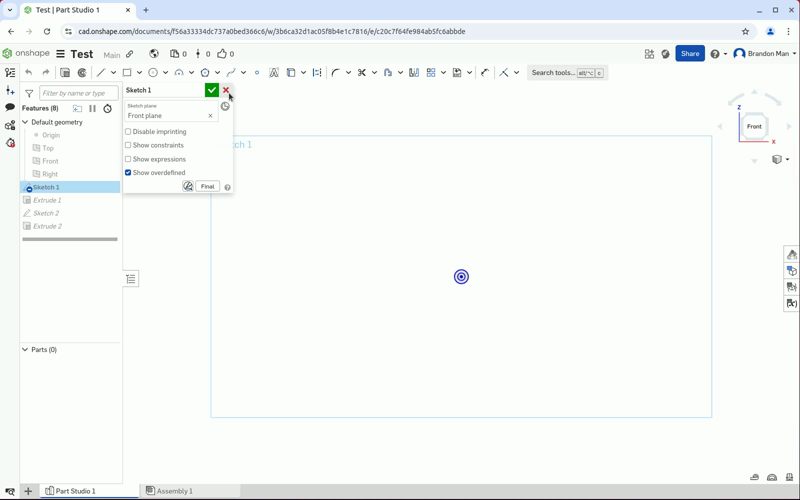
key(shift+s)
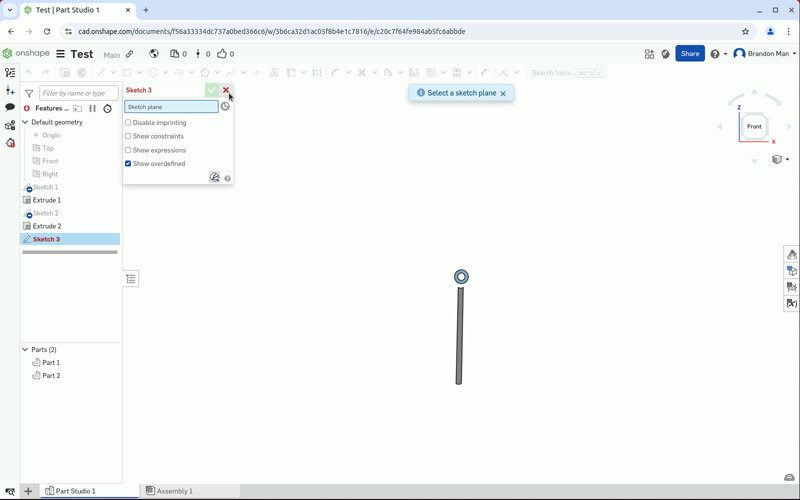
mouse_move(73, 163)
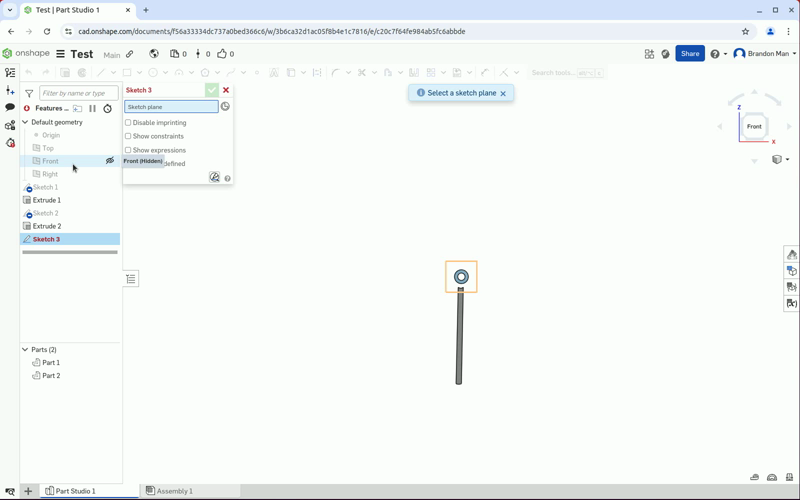
click(73, 163)
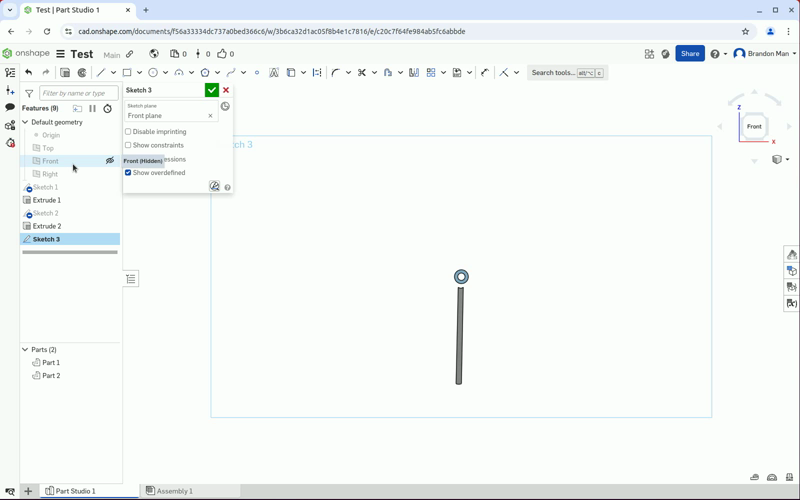
mouse_move(73, 352)
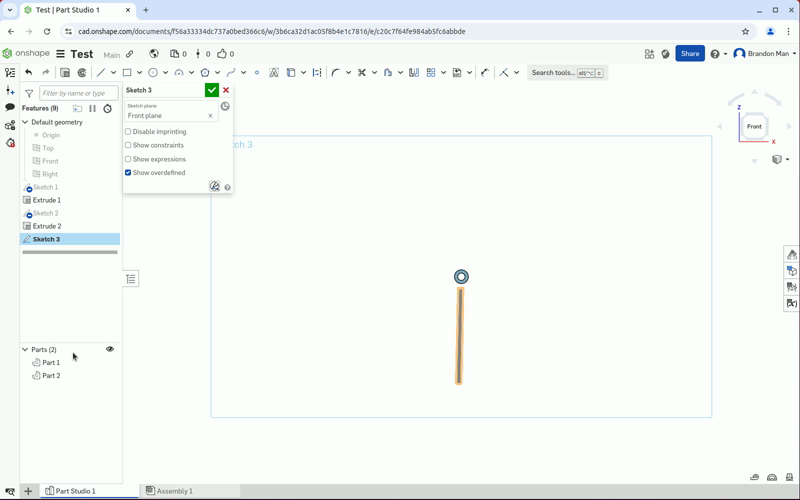
key(y)
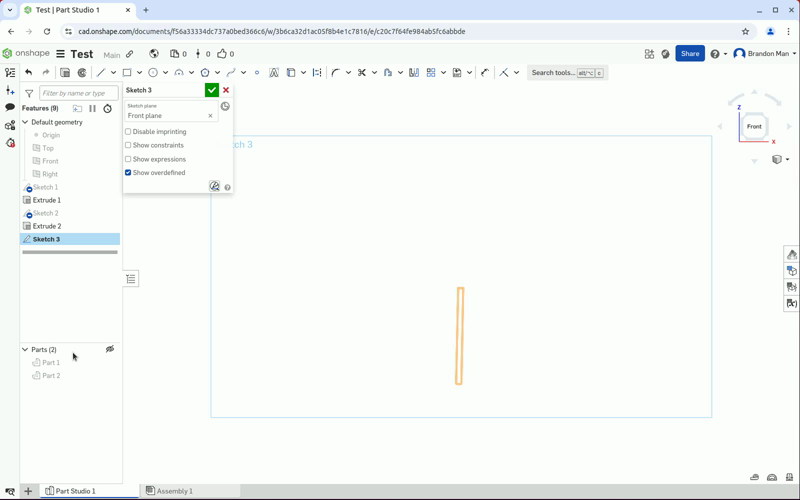
key(c)
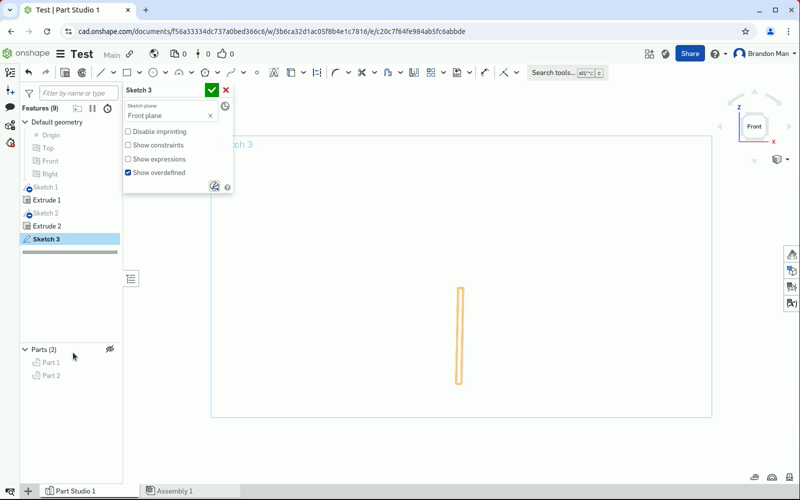
key_down(shift)
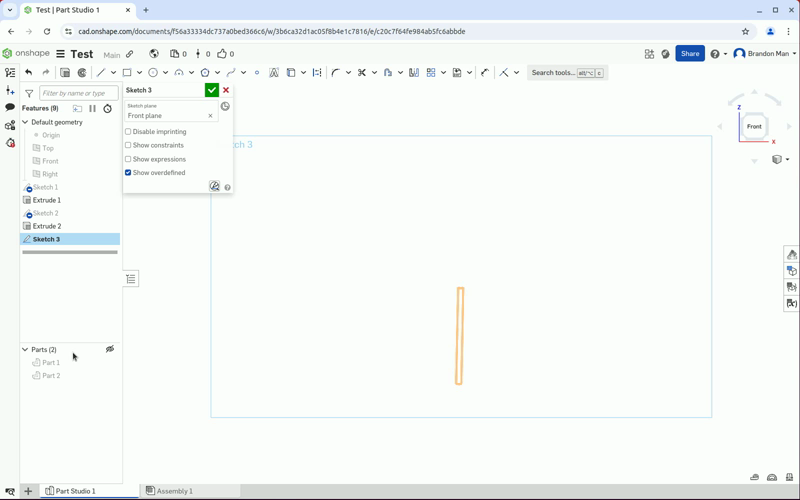
mouse_move(457, 389)
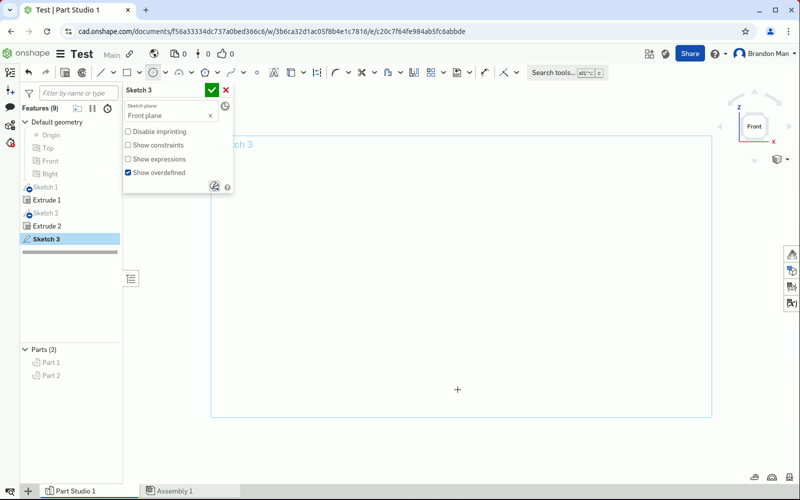
click(457, 389)
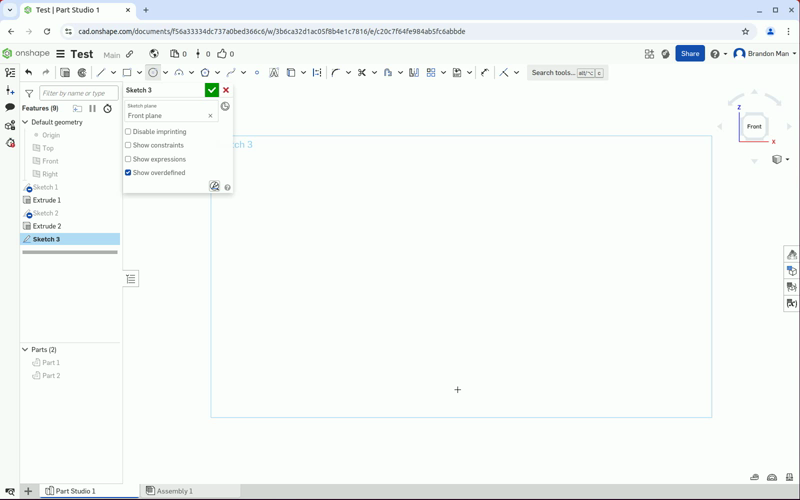
key_up(shift)
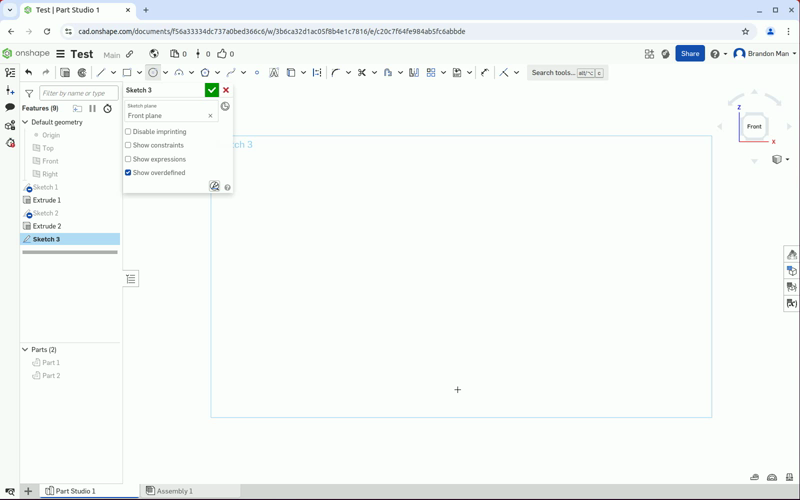
mouse_move(464, 389)
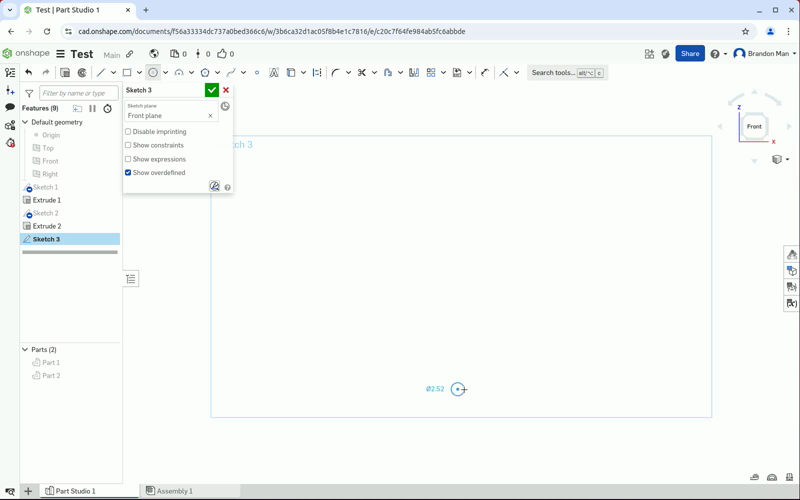
click(464, 389)
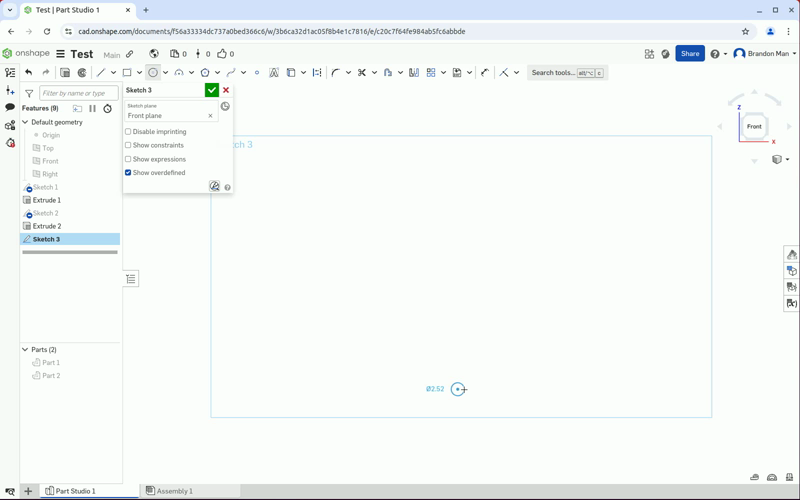
key(esc)
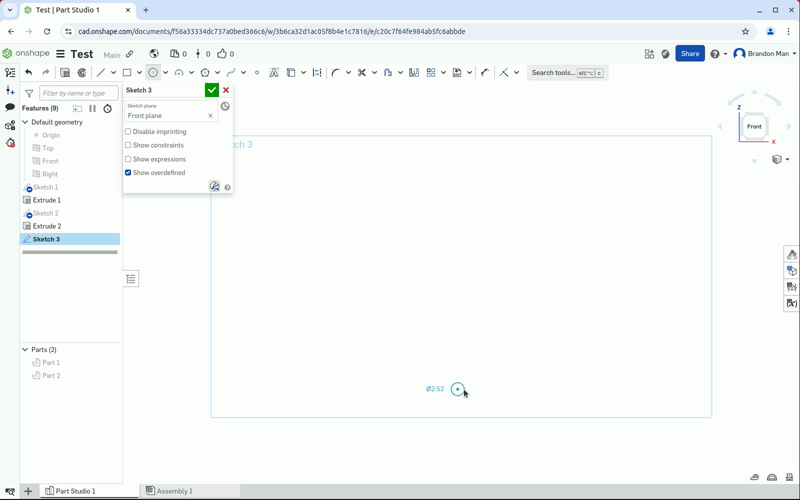
key(c)
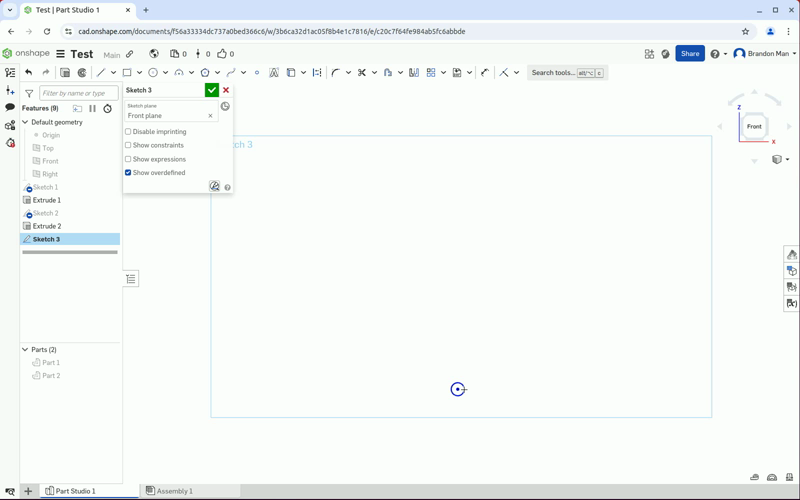
key_down(shift)
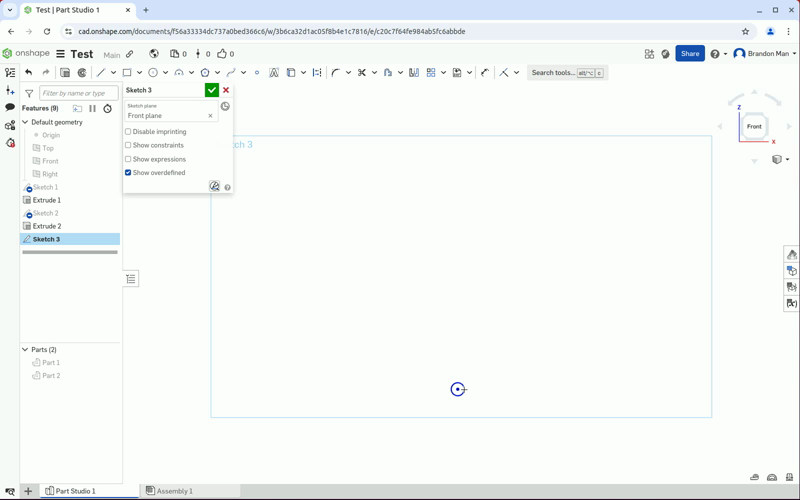
mouse_move(457, 389)
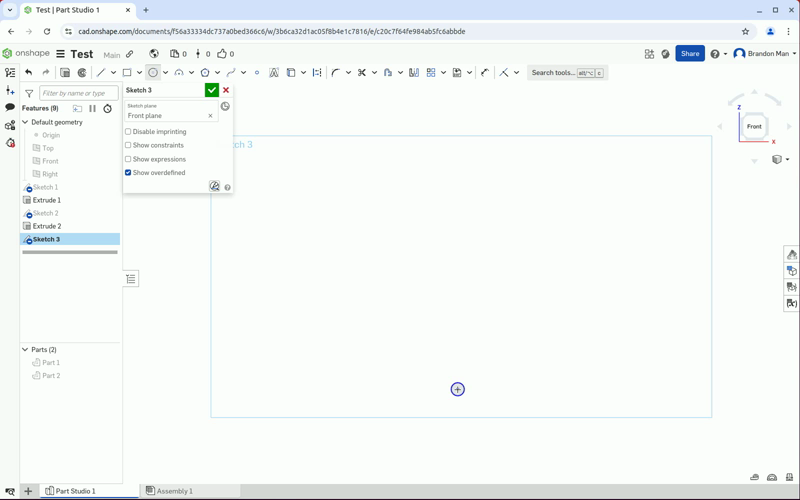
click(457, 389)
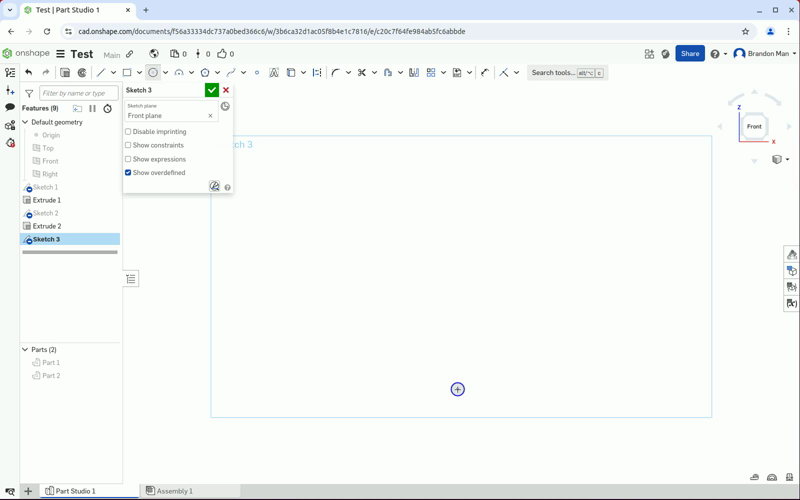
key_up(shift)
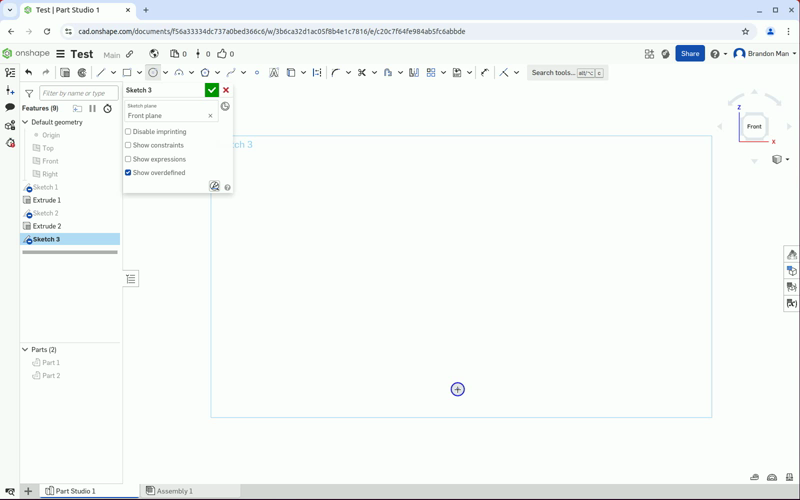
mouse_move(461, 389)
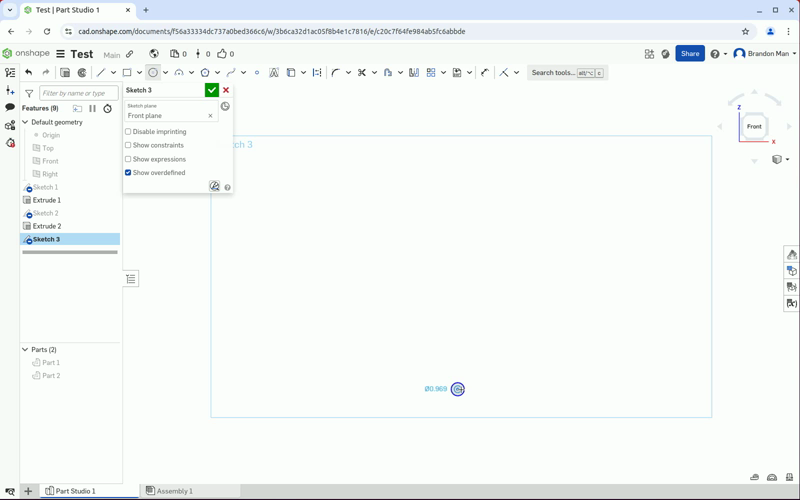
scroll(6)
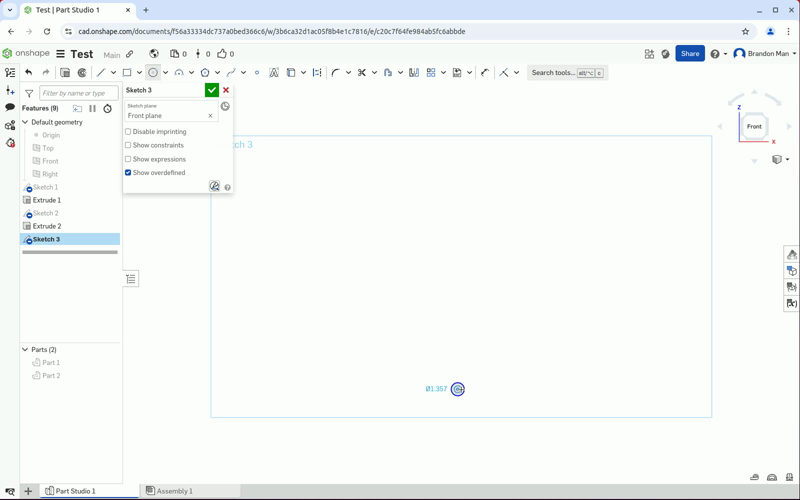
scroll(6)
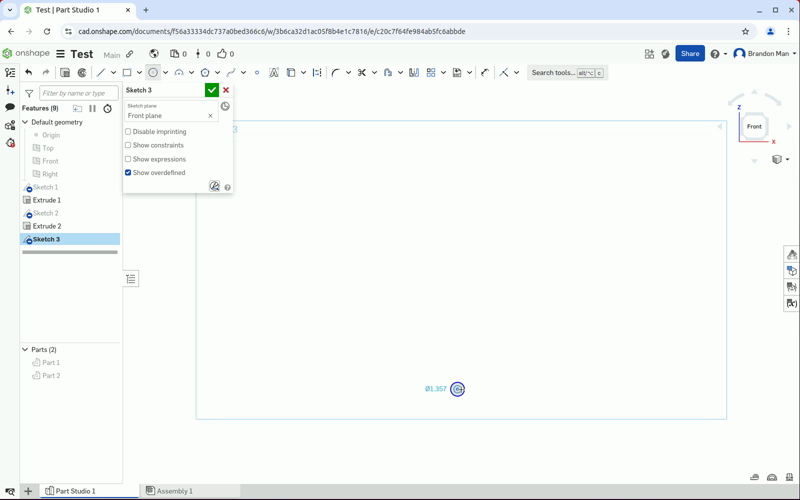
scroll(6)
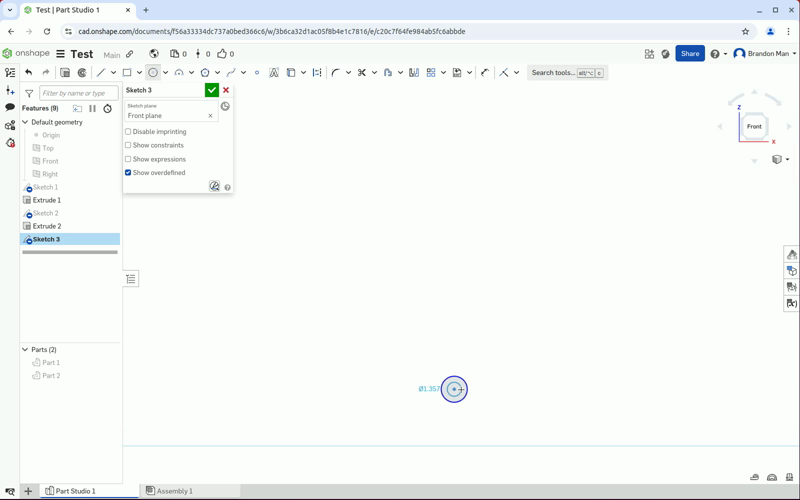
scroll(6)
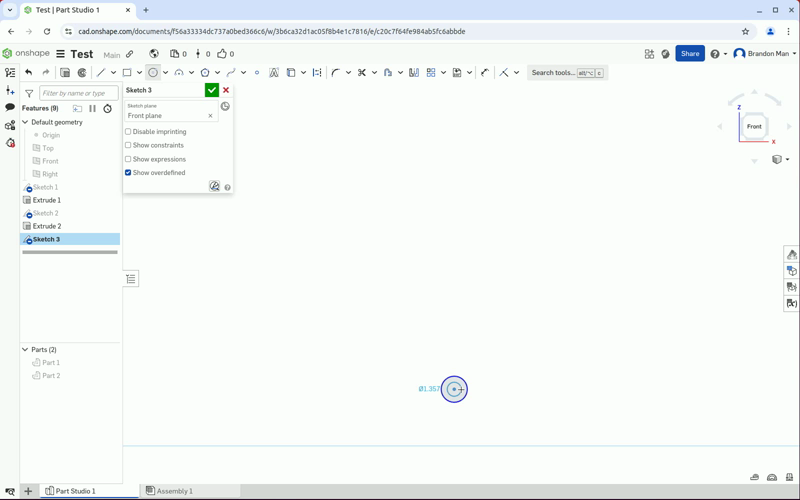
scroll(6)
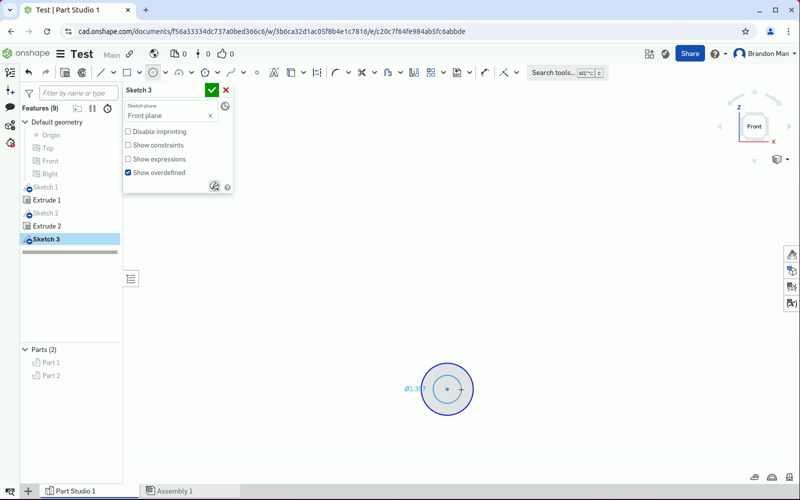
scroll(6)
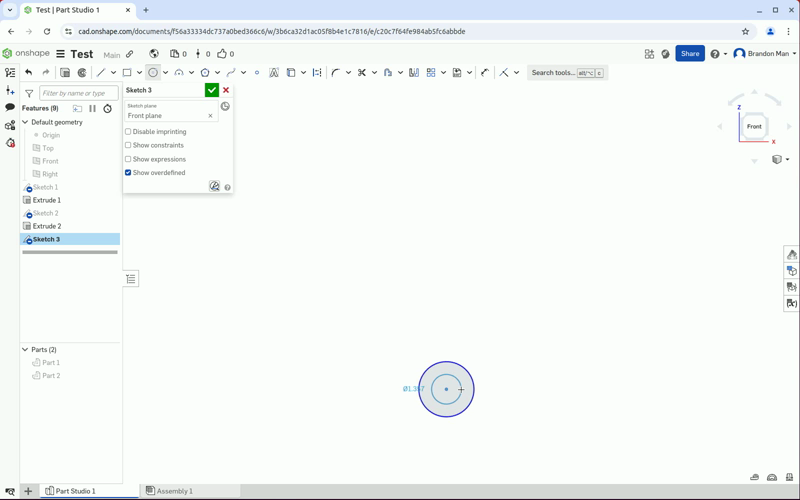
scroll(6)
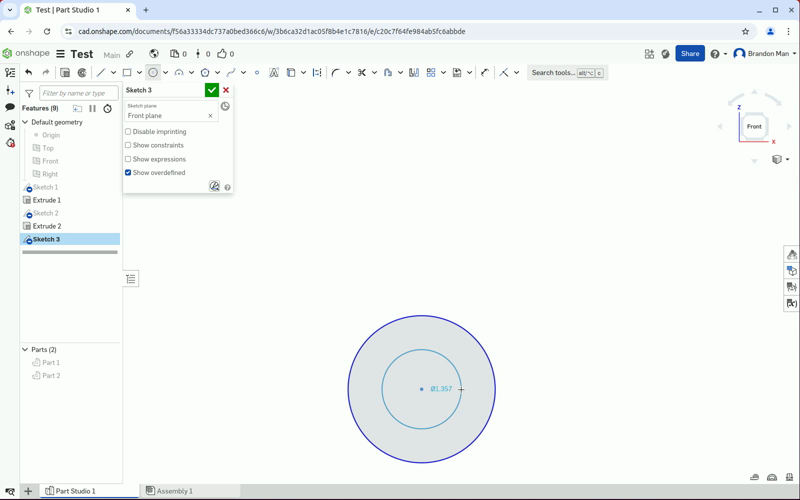
click(461, 389)
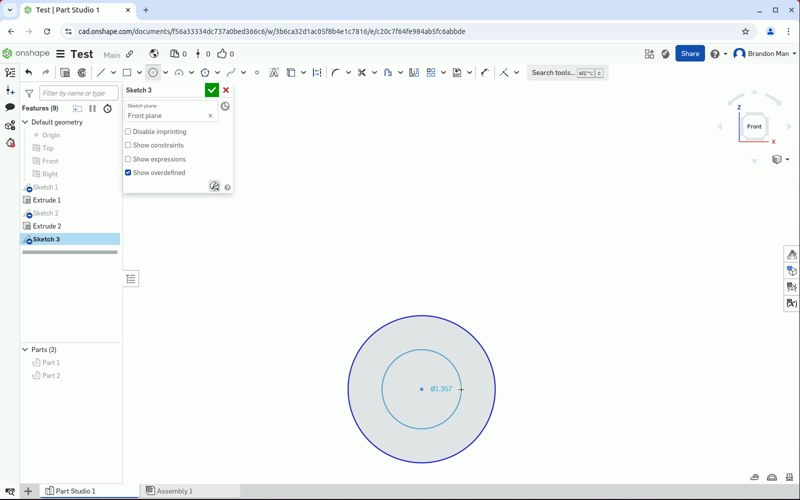
scroll(-6)
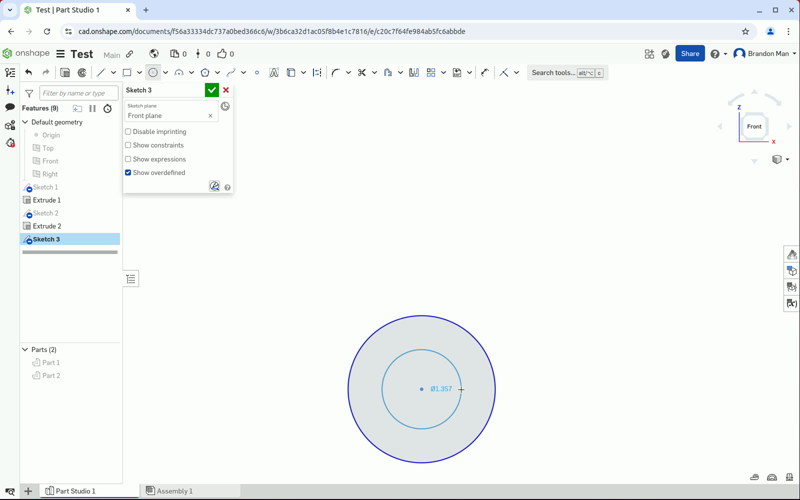
scroll(-6)
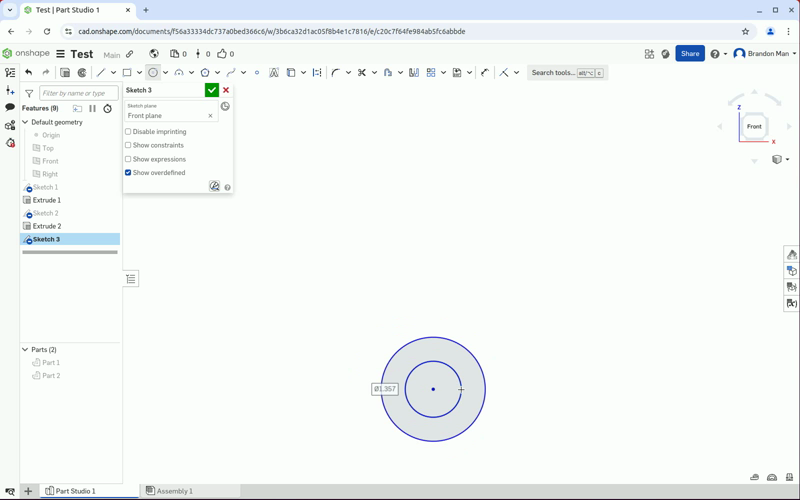
scroll(-6)
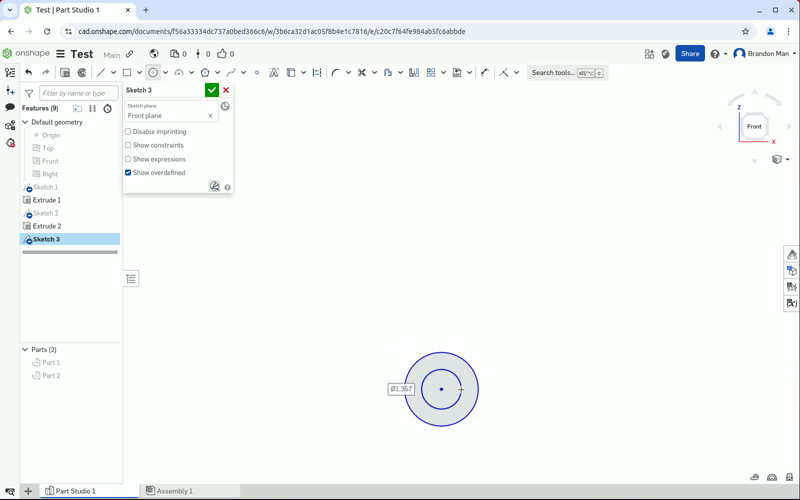
scroll(-6)
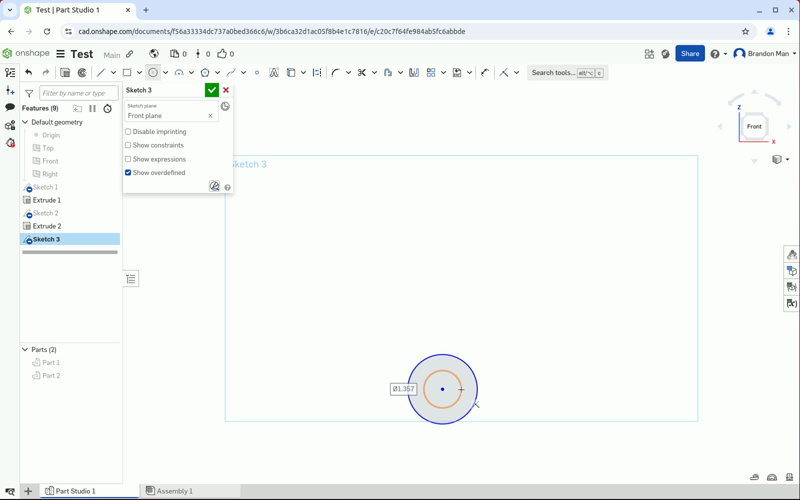
scroll(-6)
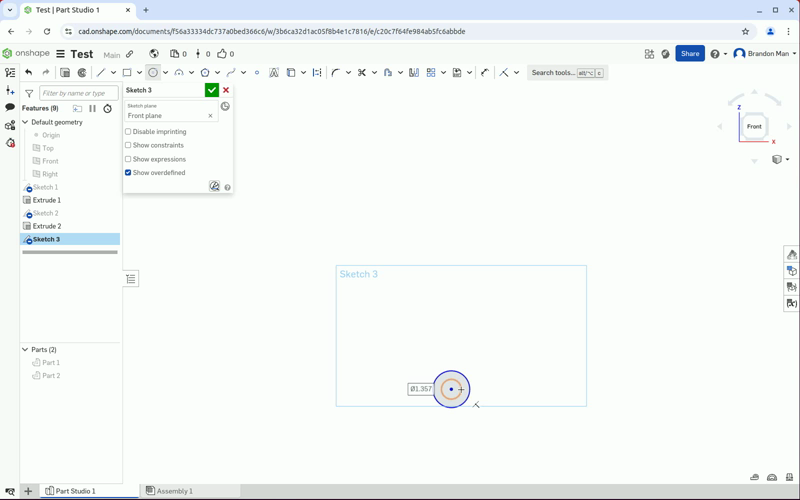
scroll(-6)
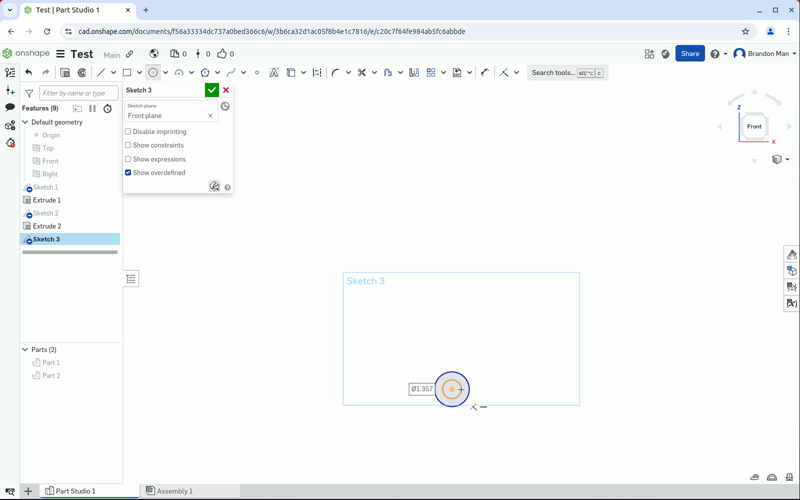
scroll(-6)
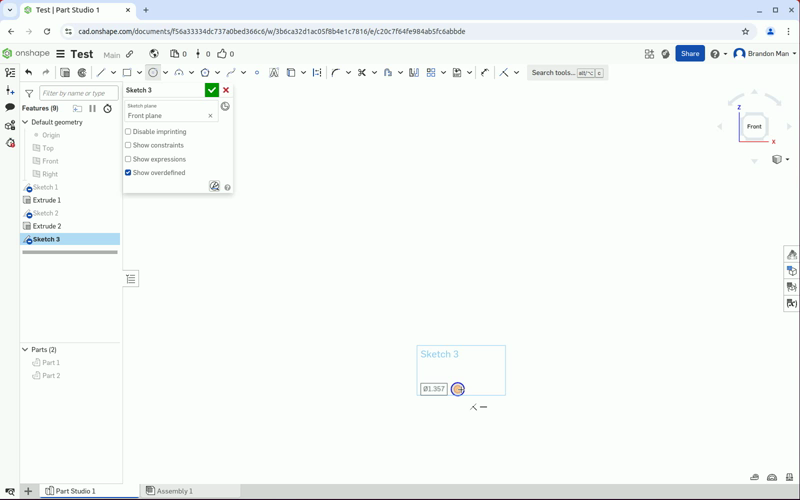
key(esc)
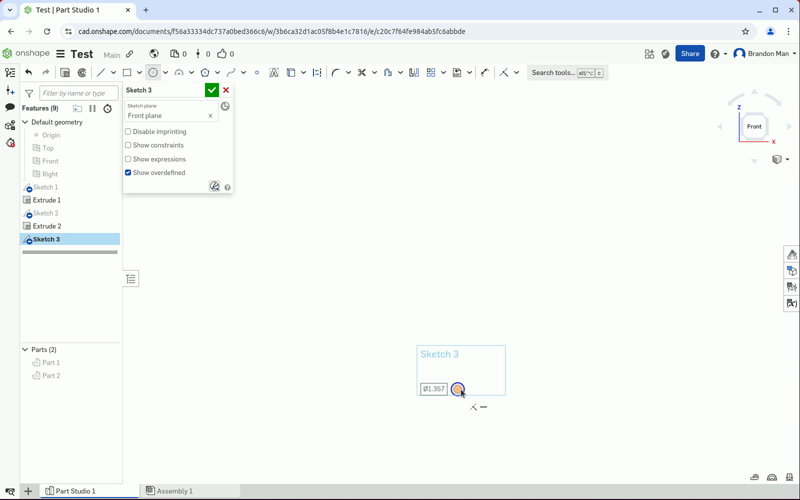
mouse_move(458, 393)
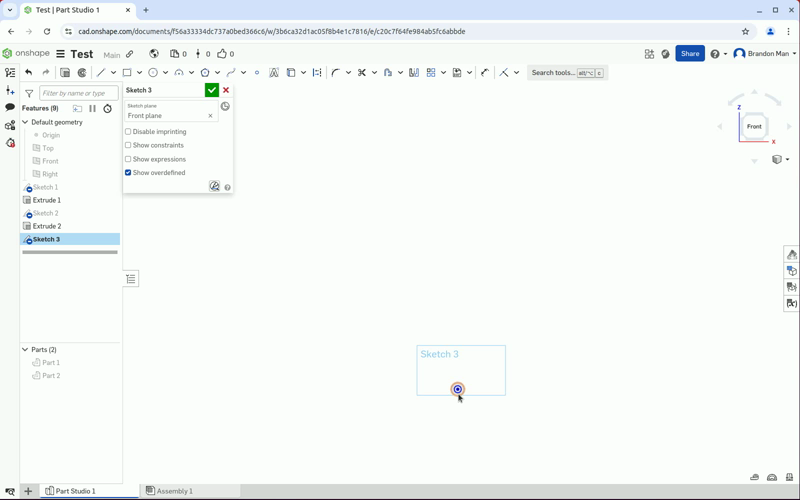
scroll(6)
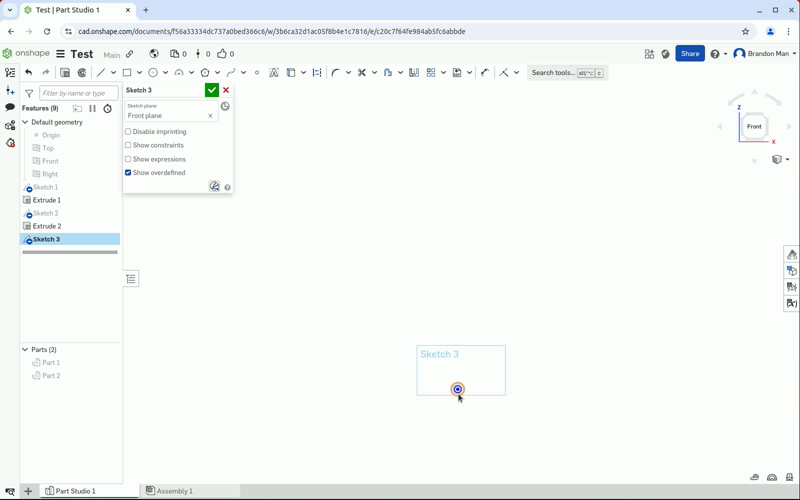
scroll(6)
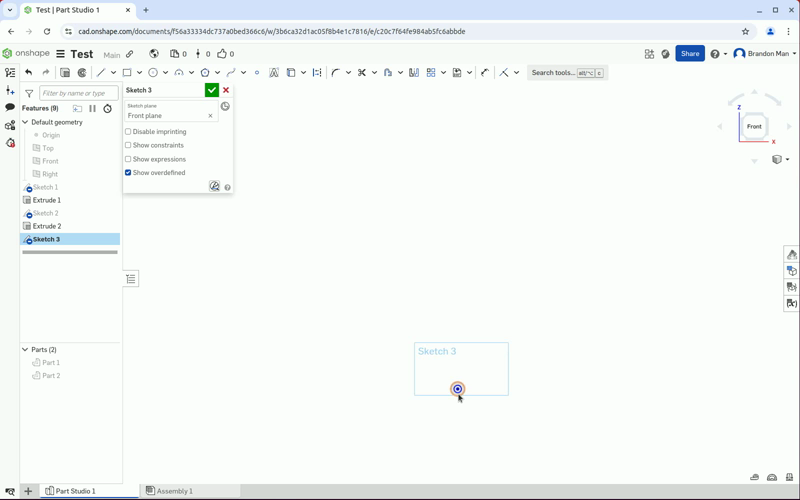
scroll(6)
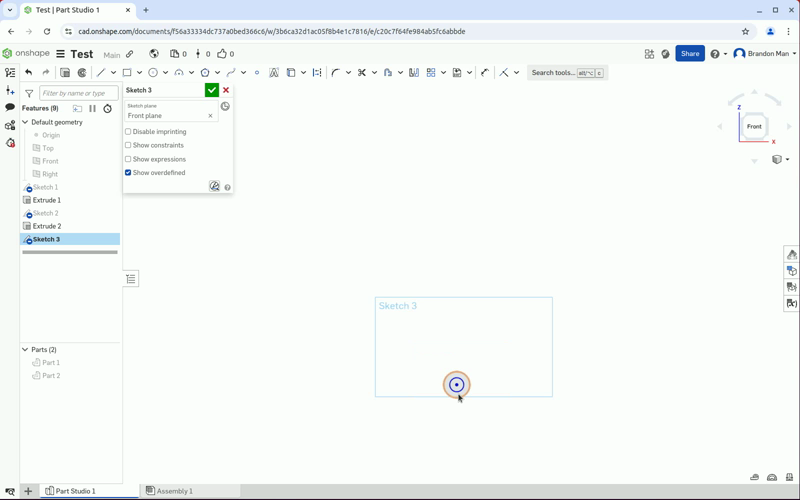
scroll(6)
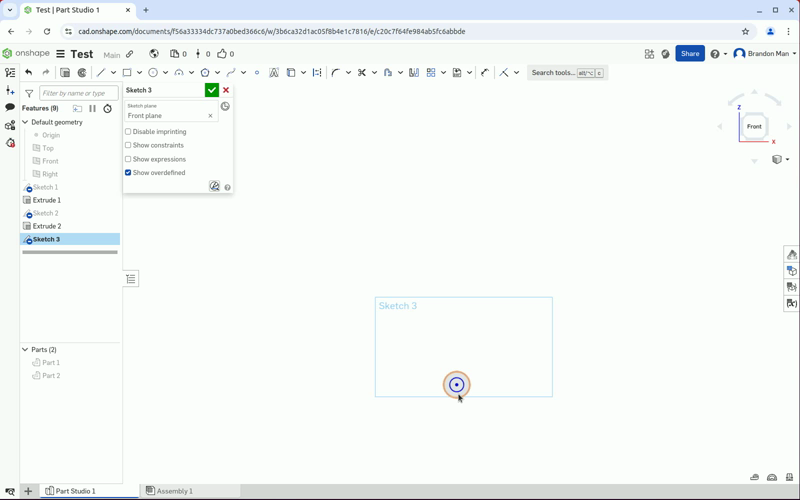
scroll(6)
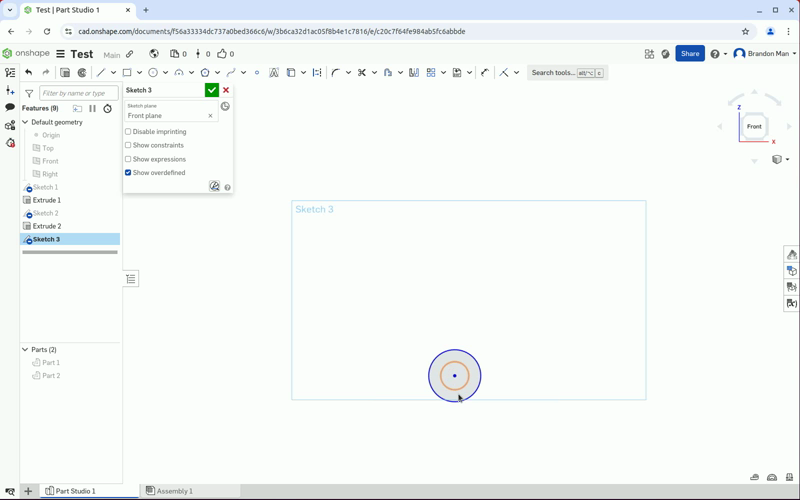
scroll(6)
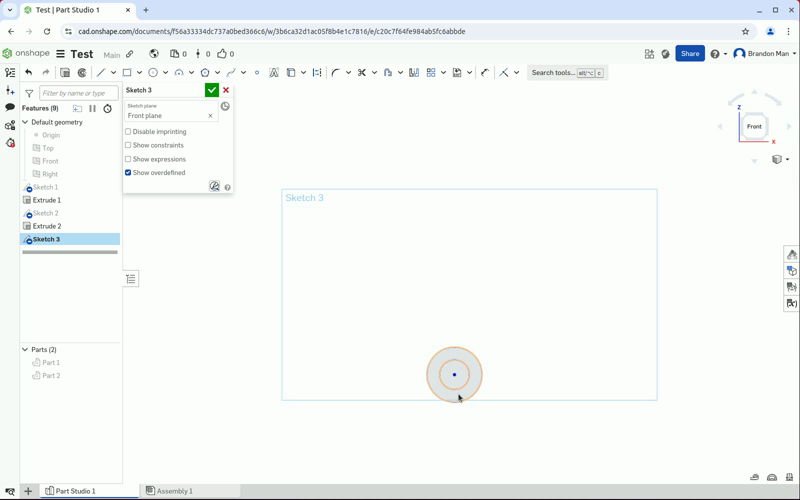
scroll(6)
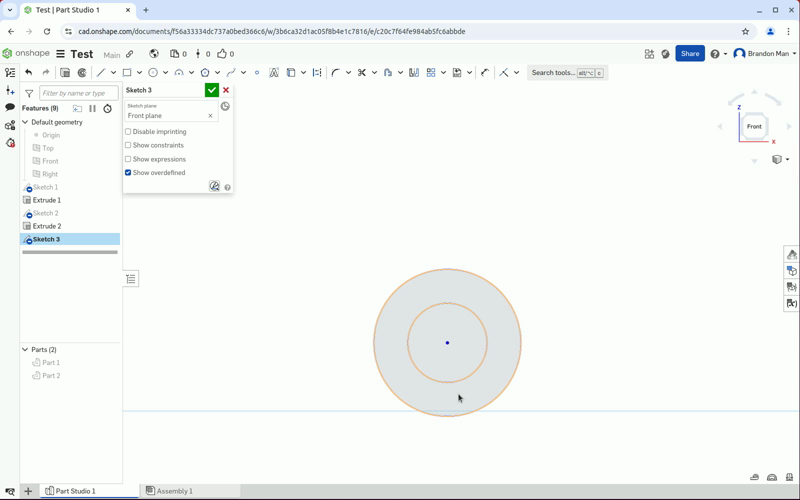
click(458, 393)
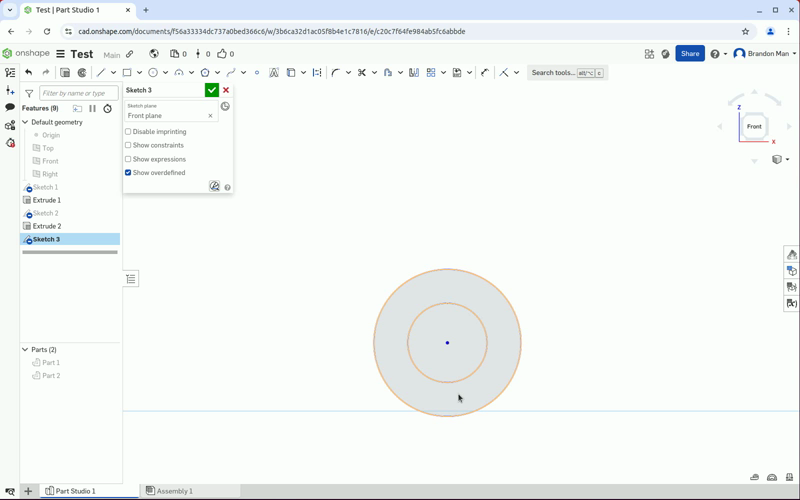
scroll(-6)
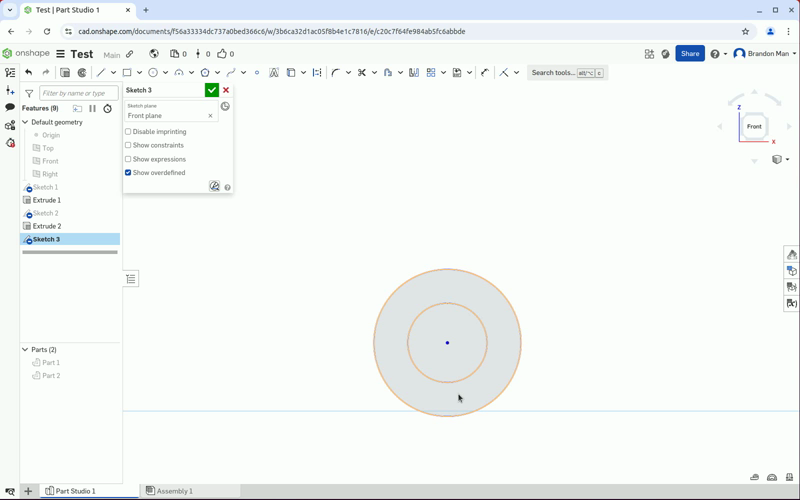
scroll(-6)
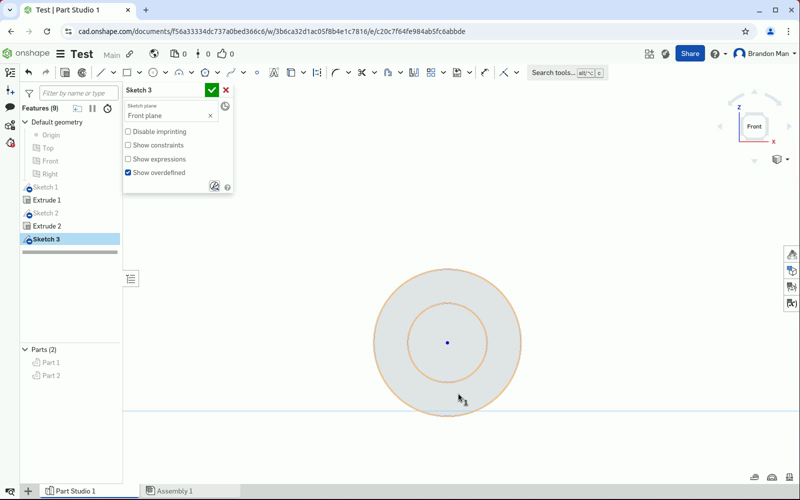
scroll(-6)
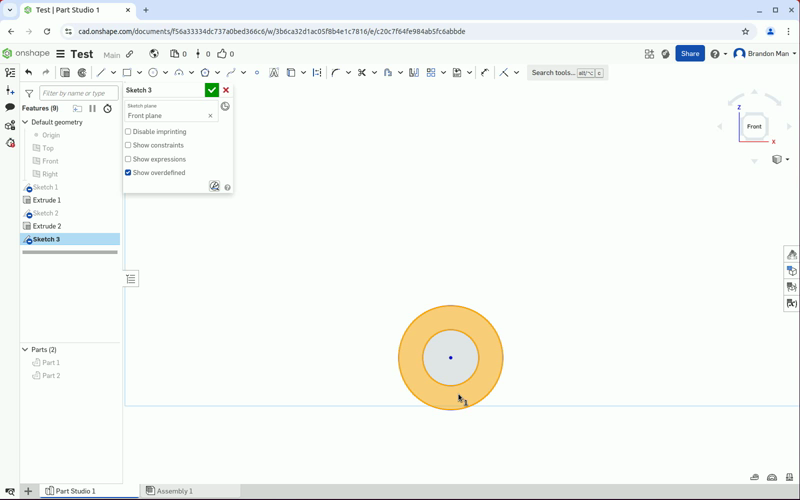
scroll(-6)
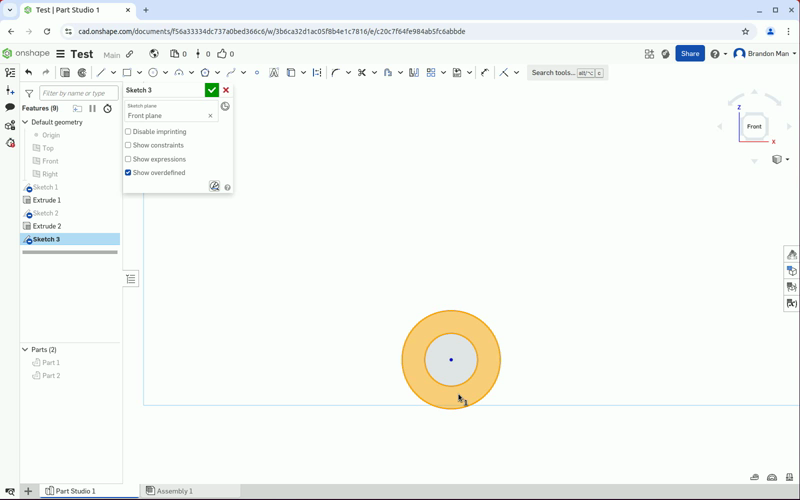
scroll(-6)
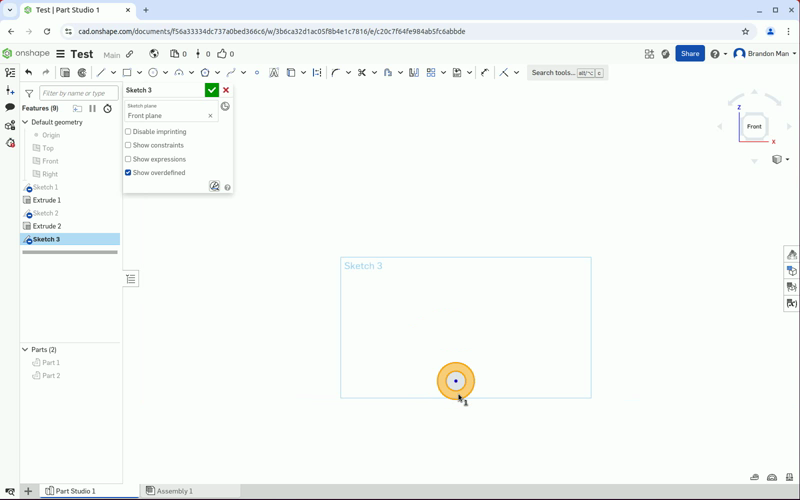
scroll(-6)
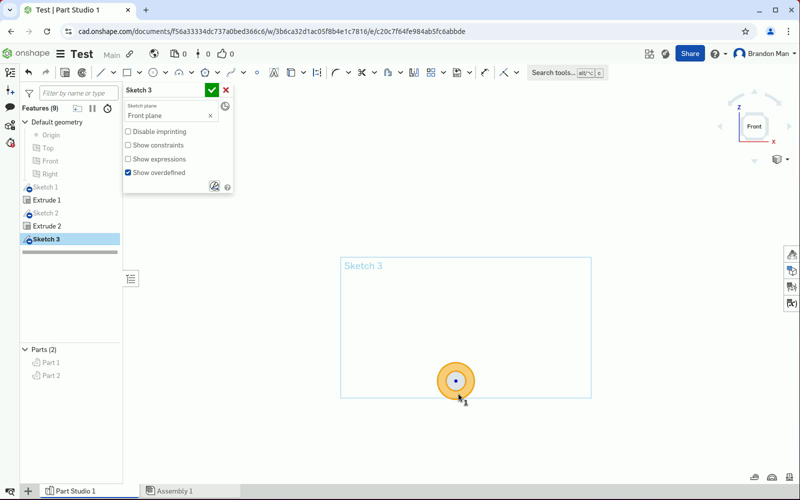
scroll(-6)
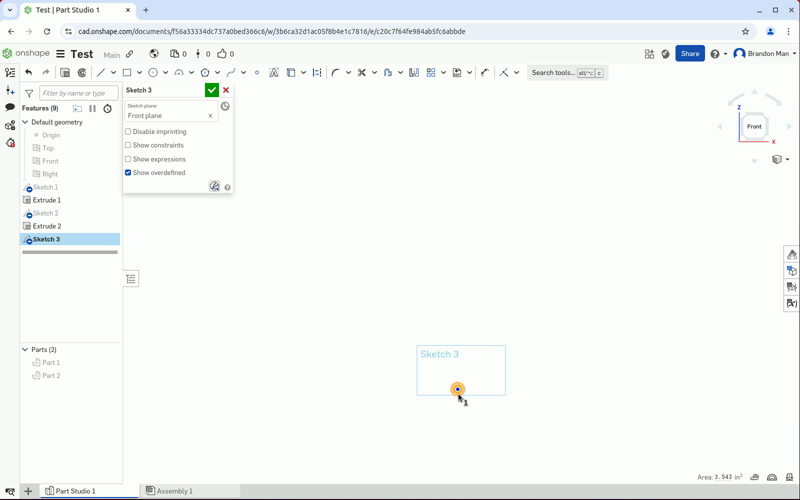
mouse_move(73, 352)
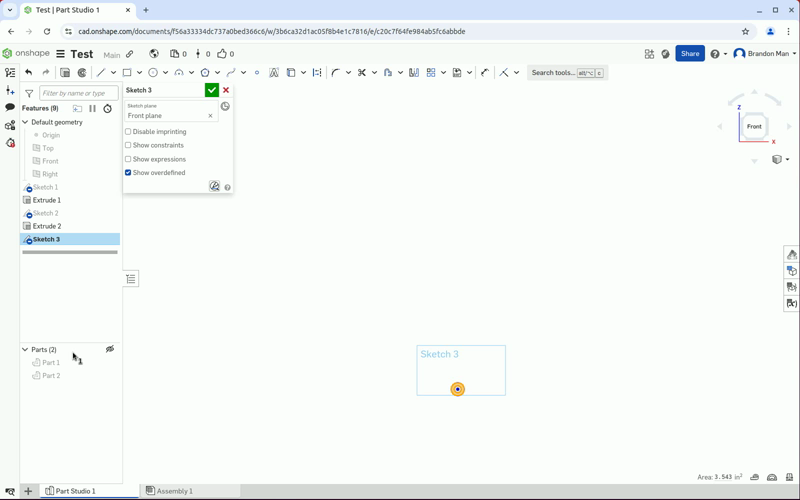
key(shift+y)
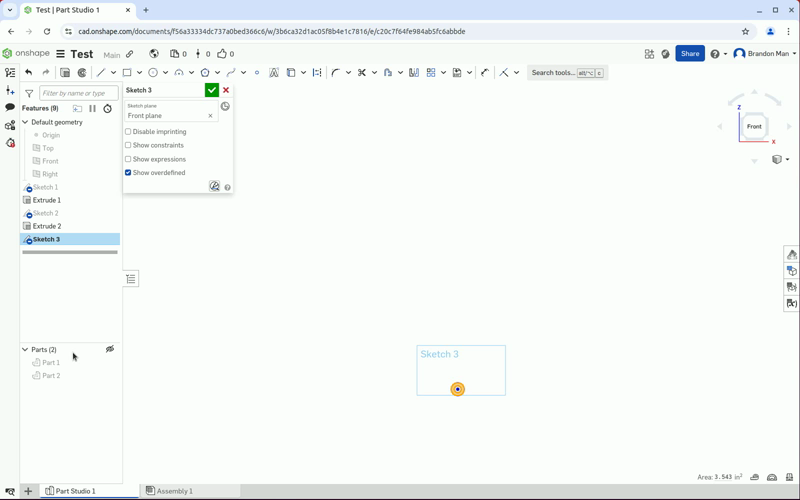
key(shift+e)
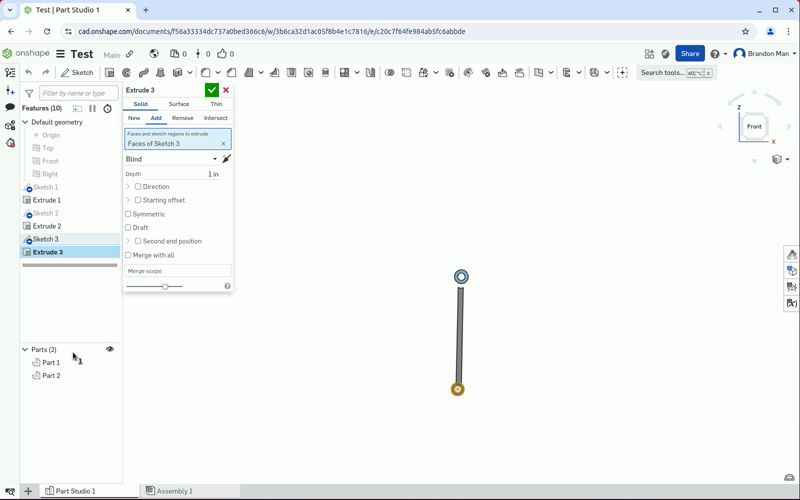
mouse_move(143, 106)
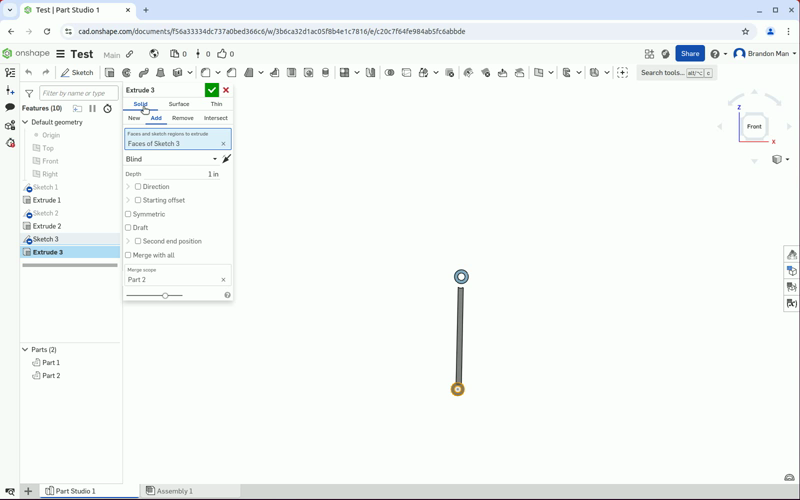
click(143, 106)
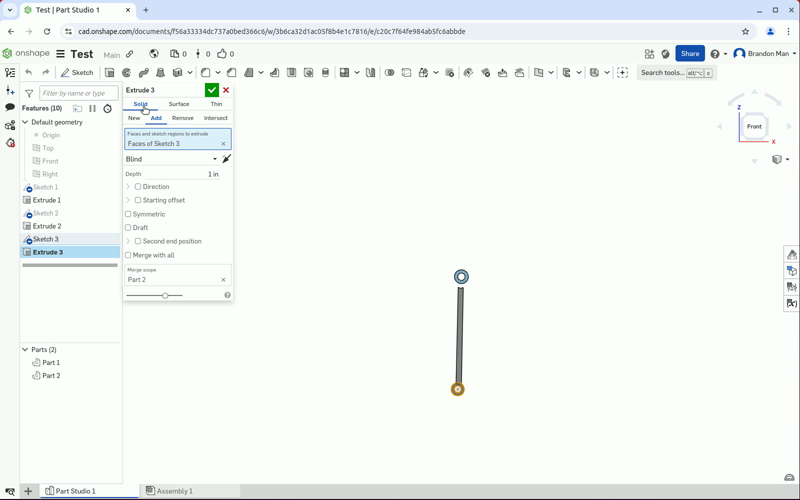
mouse_move(137, 120)
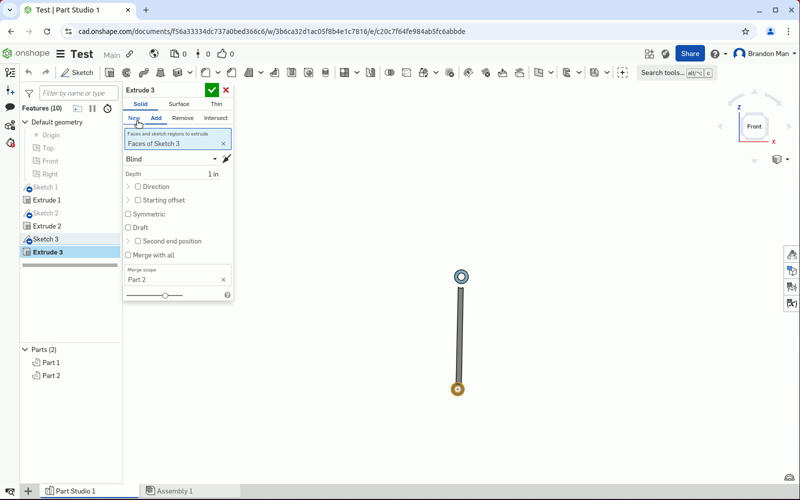
click(137, 120)
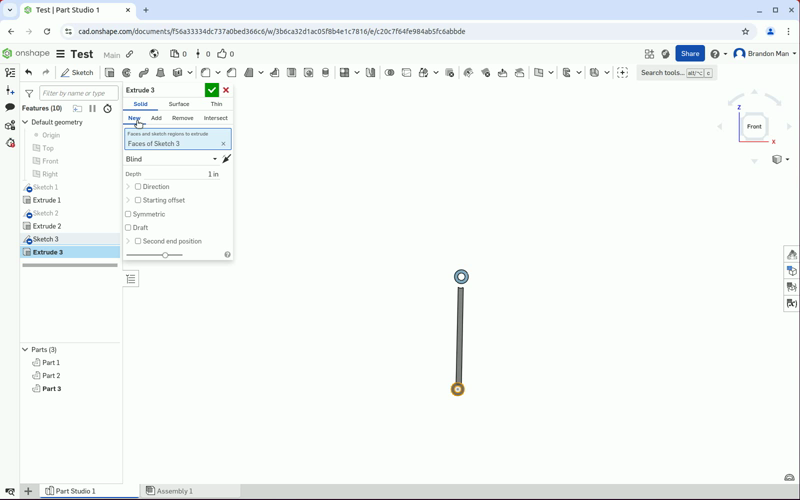
key(tab, 4)
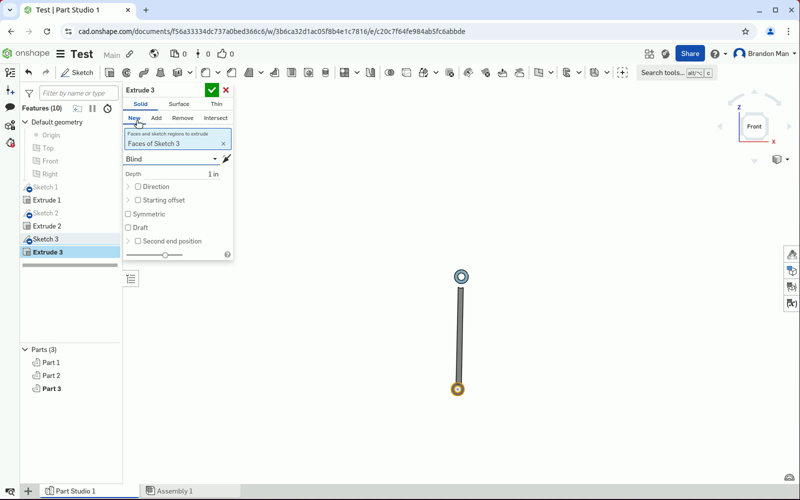
text(1.926)
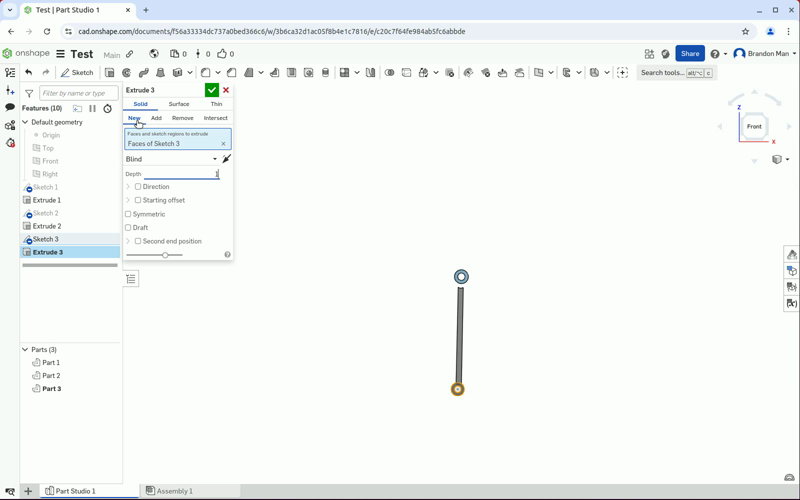
key(enter)
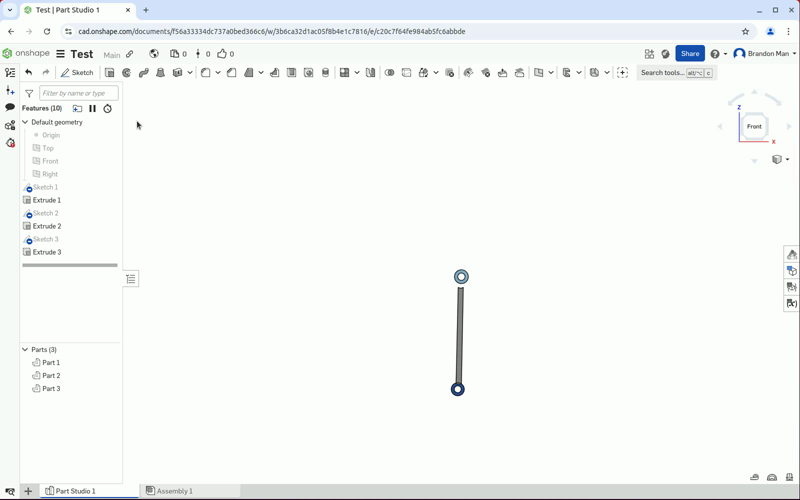
key(shift+h)
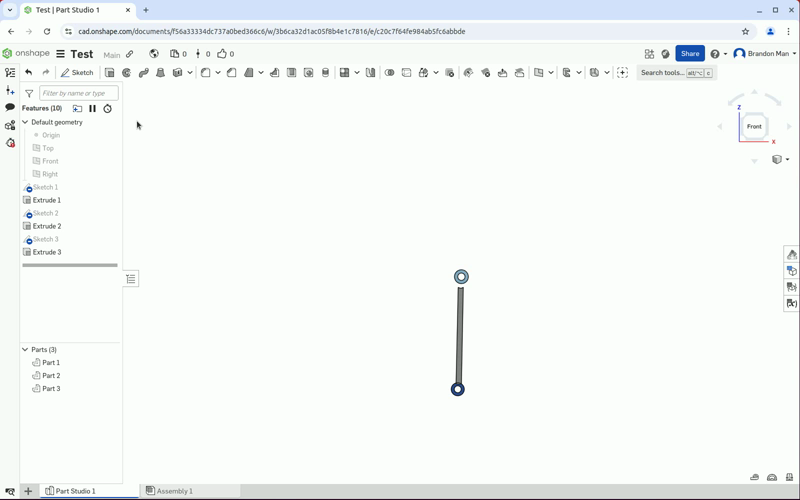
key(shift+h)
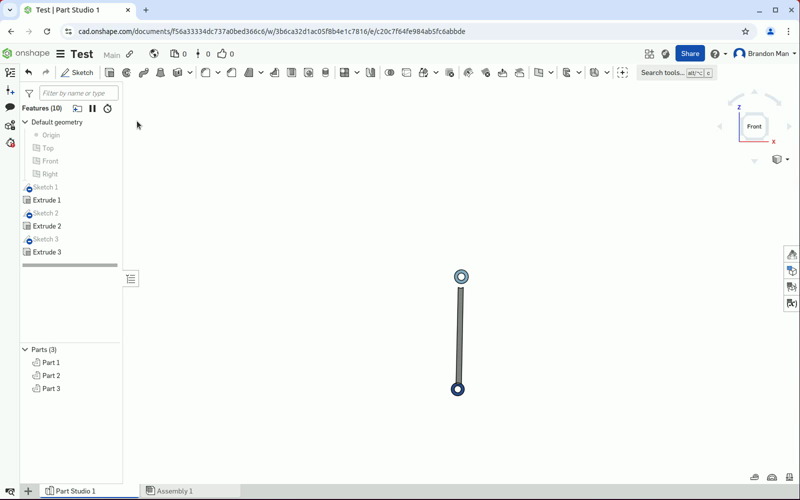
key(shift+7)
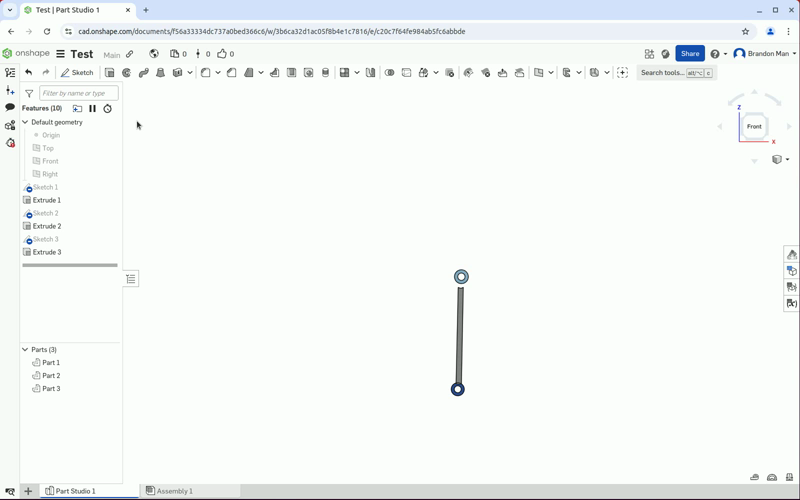
key(left, 2)
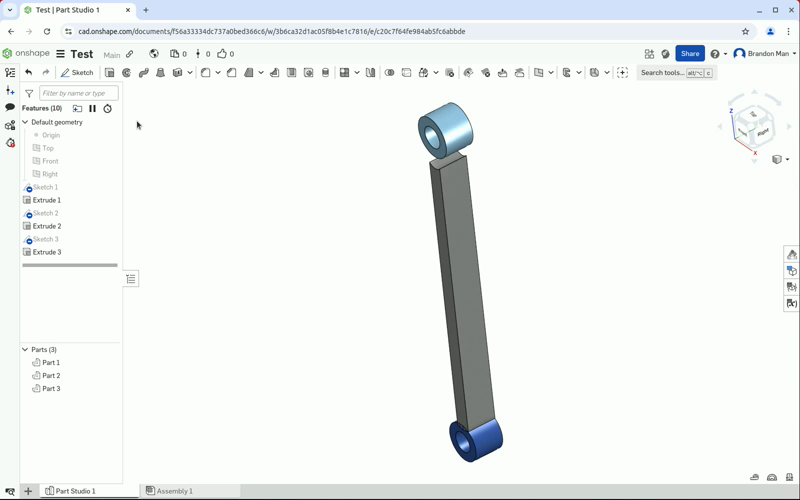
key(down, 2)
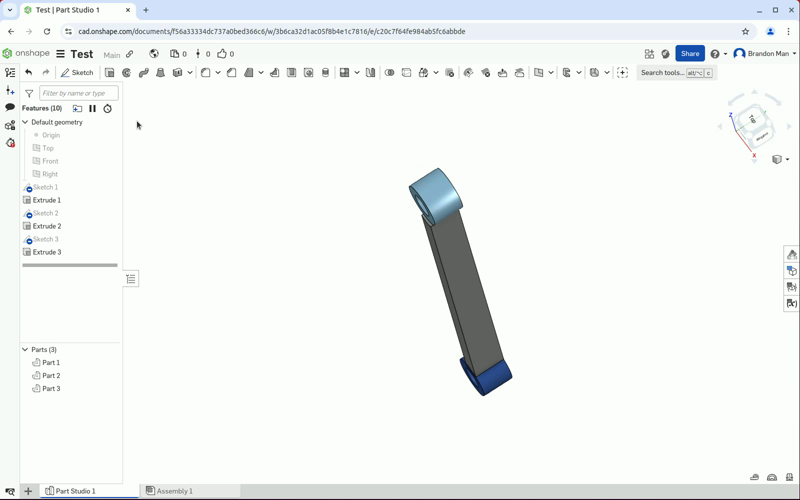
key(up, 2)
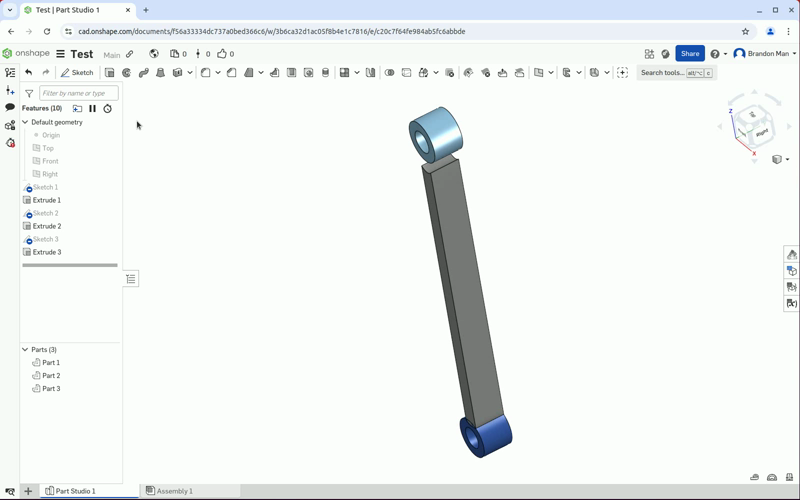
key(right, 2)
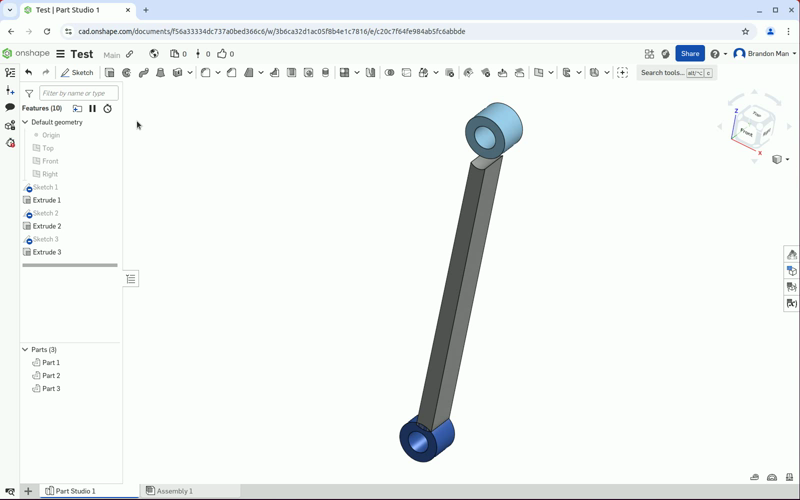
mouse_move(73, 189)
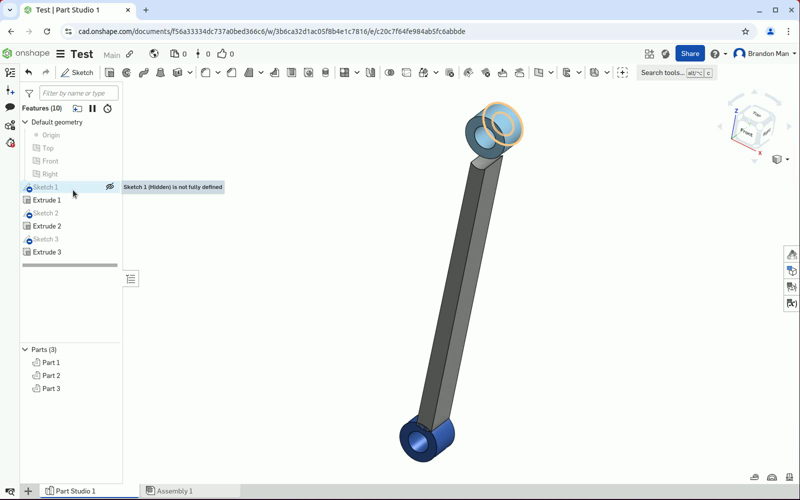
click(73, 189)